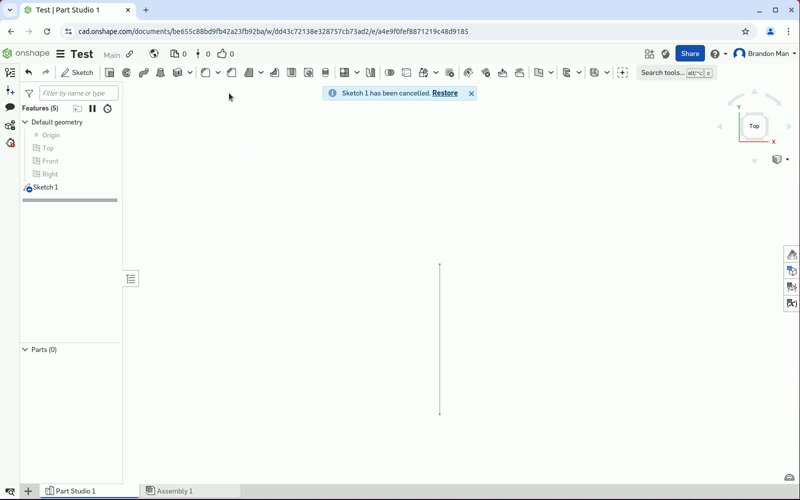
key(shift+h)
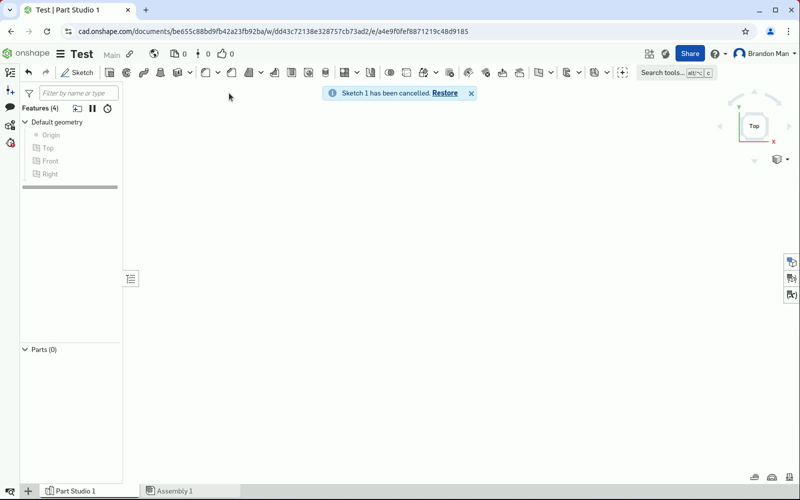
mouse_move(73, 352)
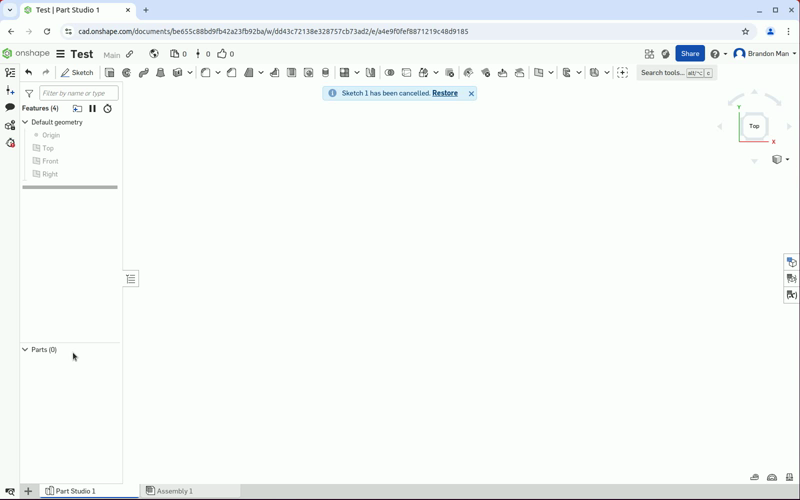
key(y)
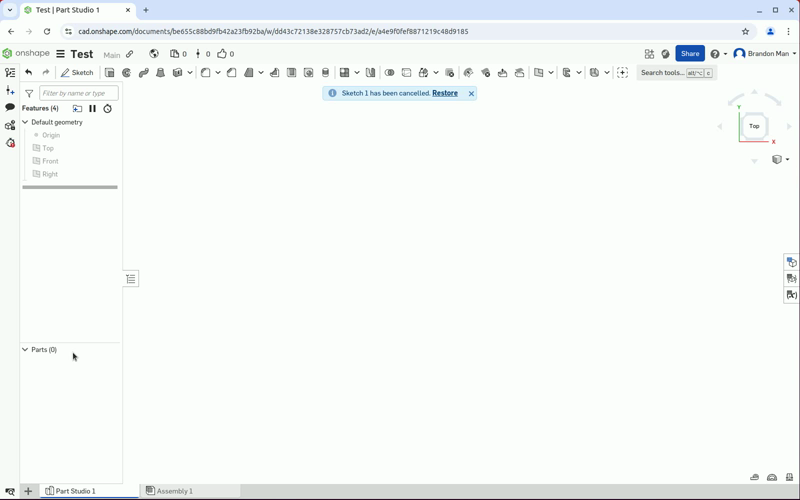
key(shift+p)
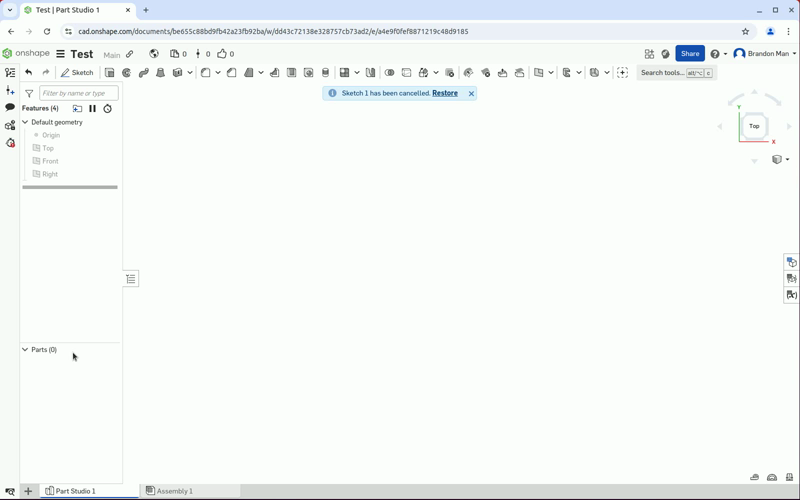
key(space)
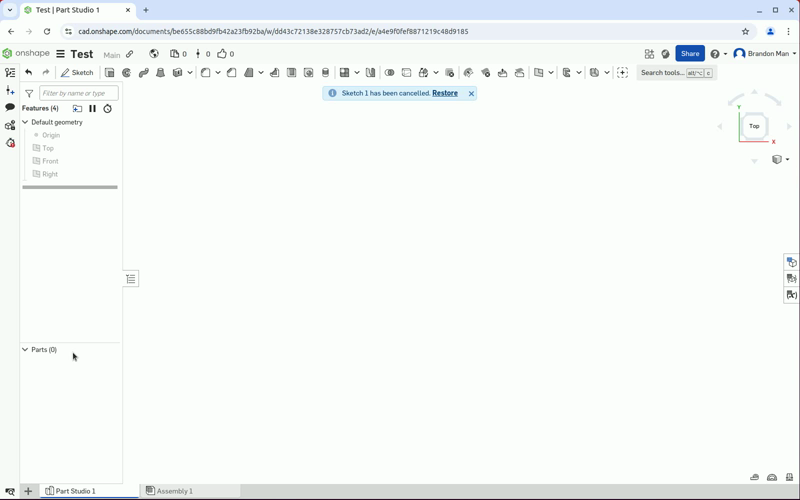
key_down(shift)
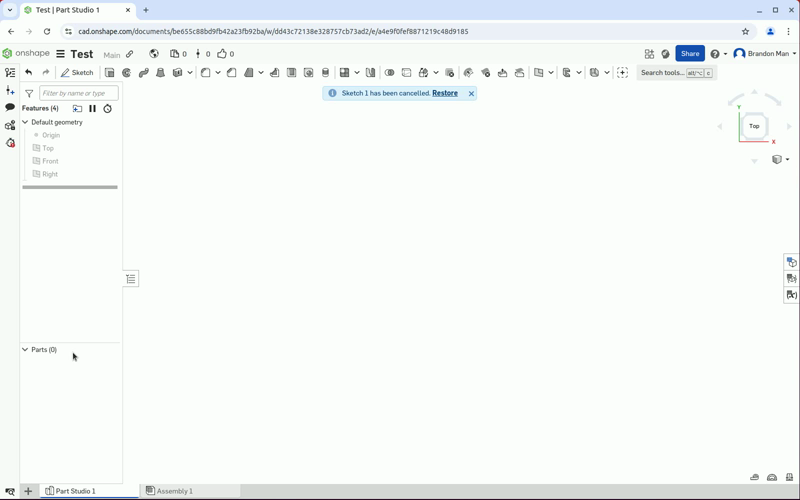
key(up)
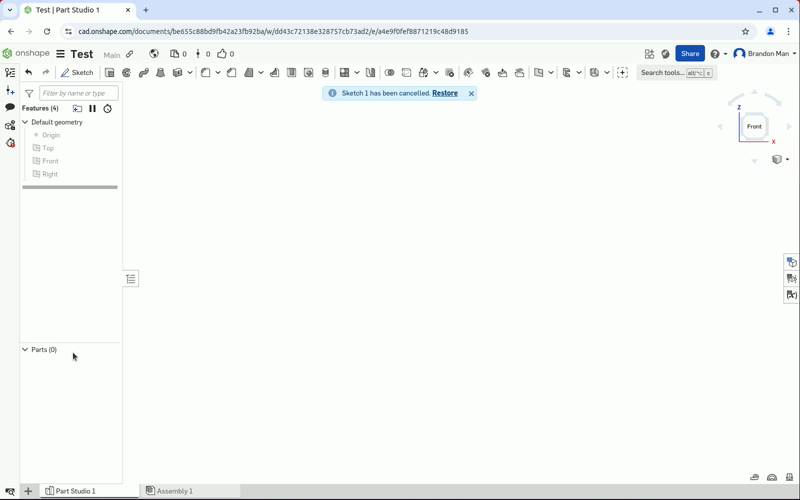
key_up(shift)
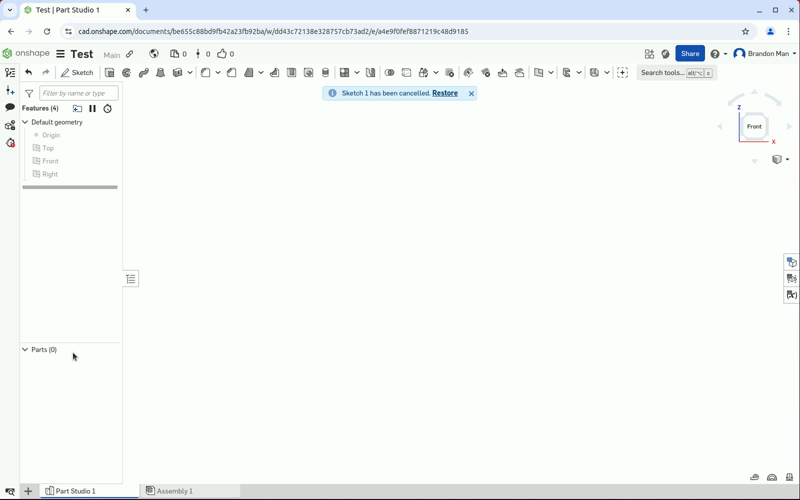
mouse_move(73, 352)
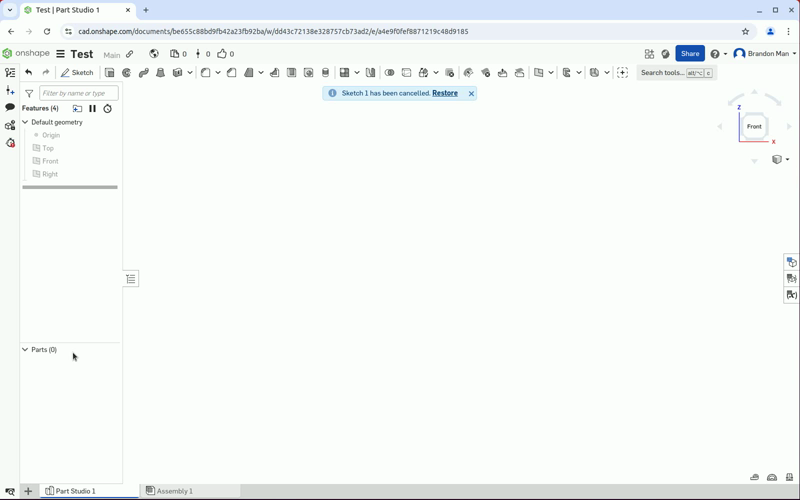
key(shift+y)
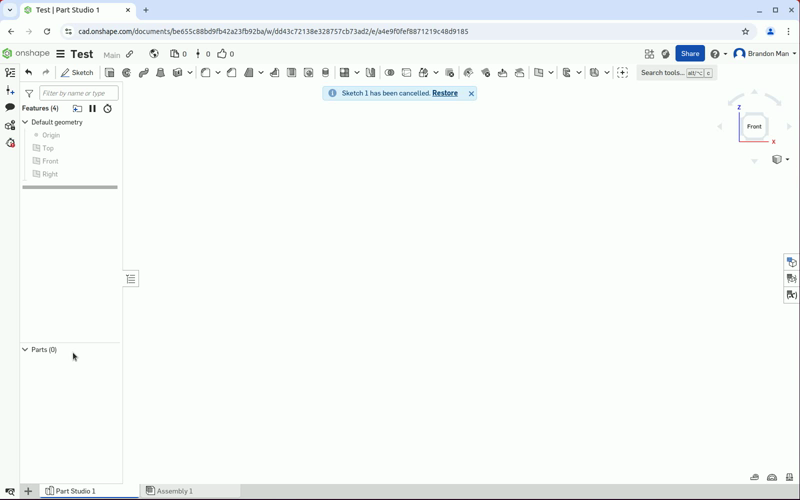
key(shift+s)
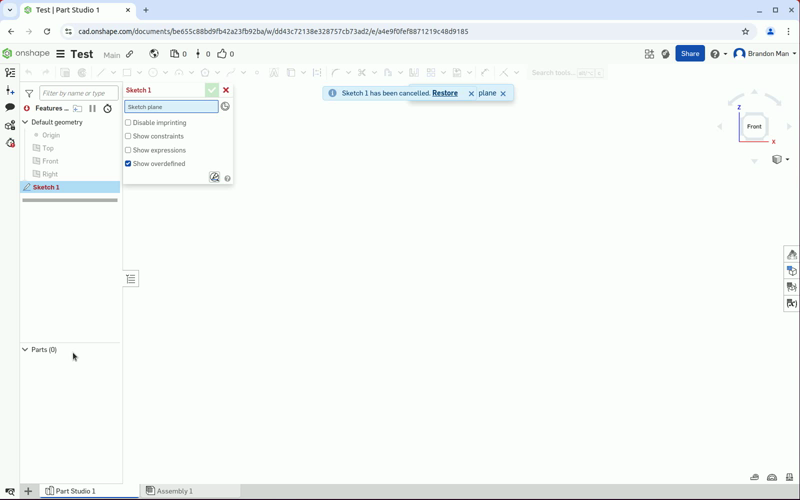
mouse_move(73, 163)
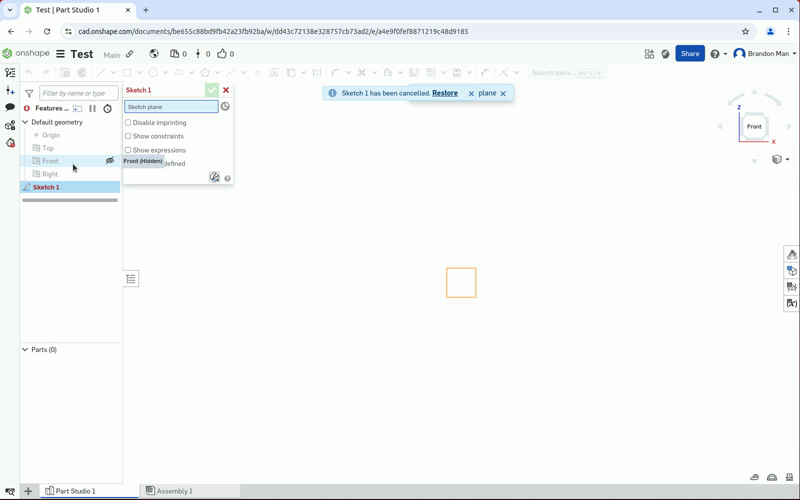
click(73, 163)
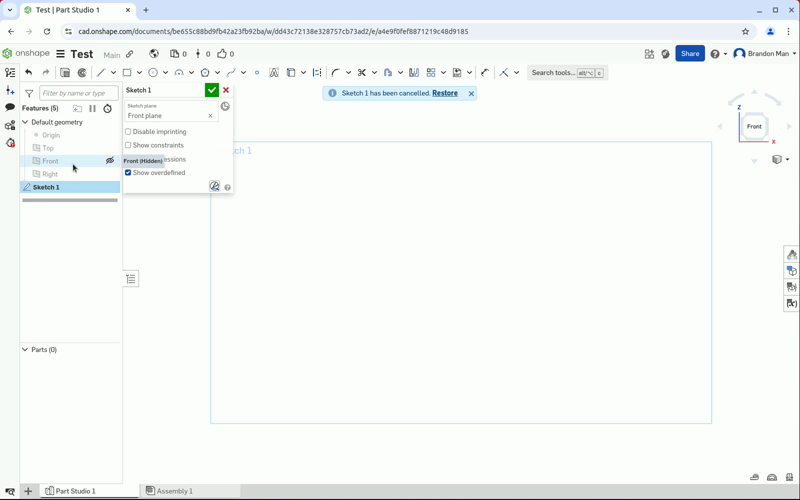
mouse_move(73, 352)
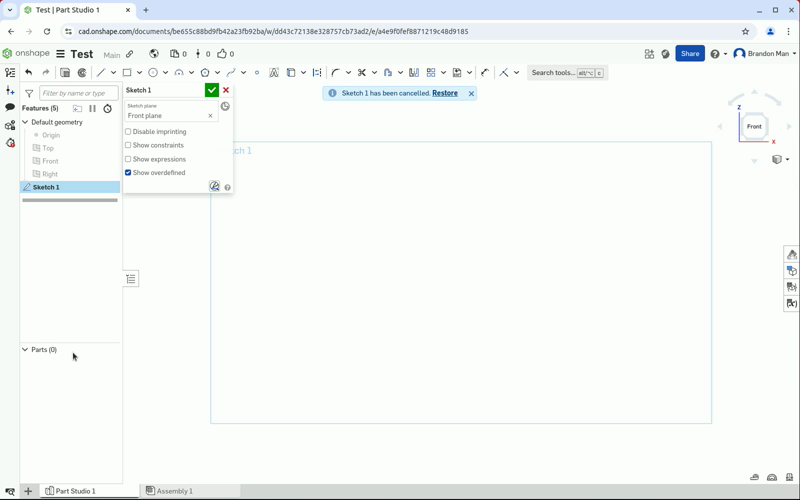
key(y)
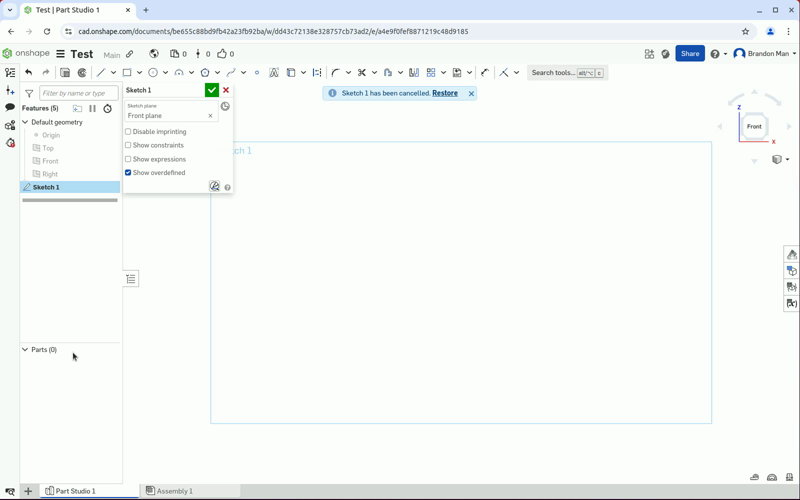
key(a)
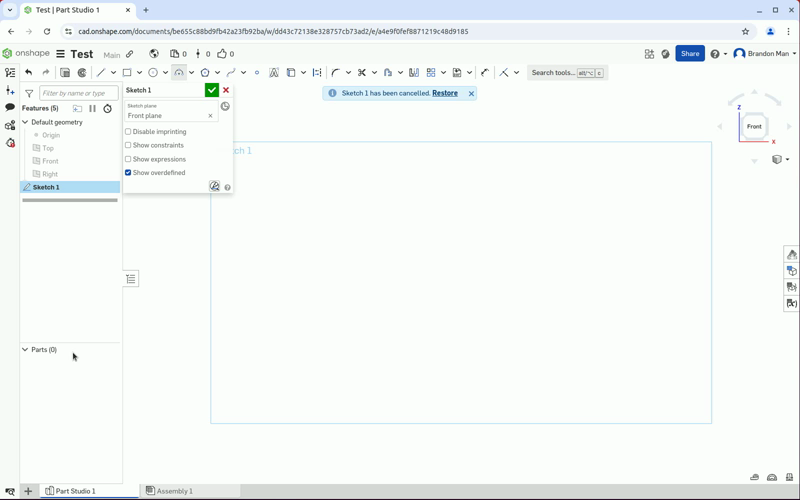
key_down(shift)
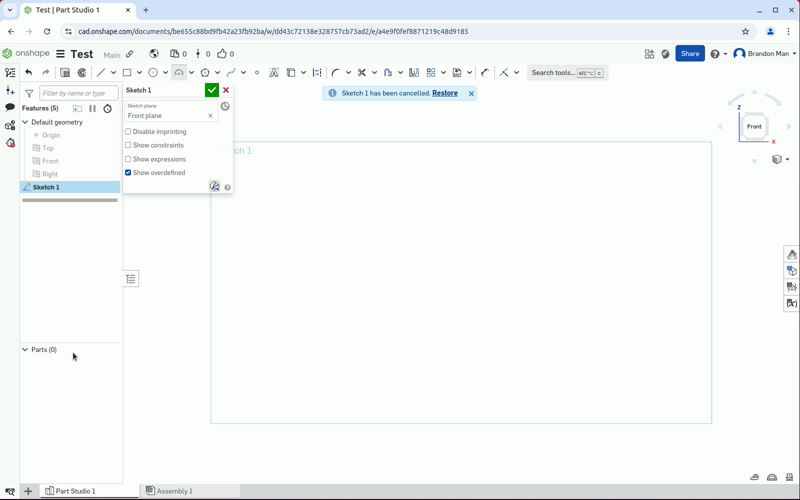
mouse_move(423, 282)
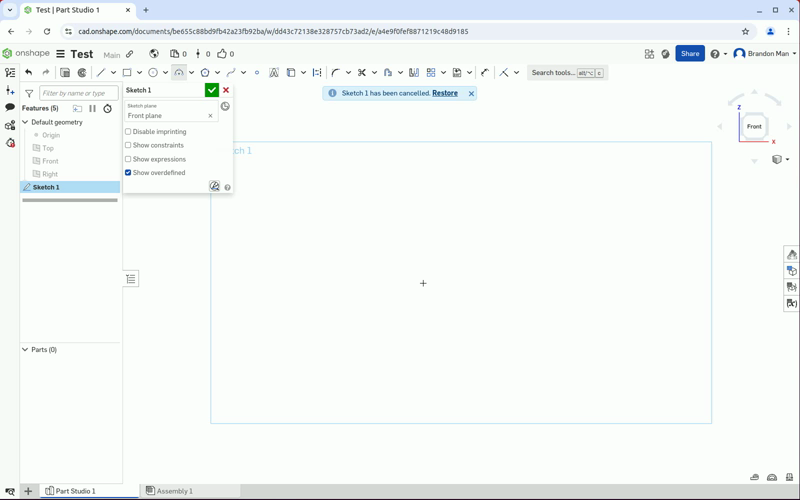
click(423, 282)
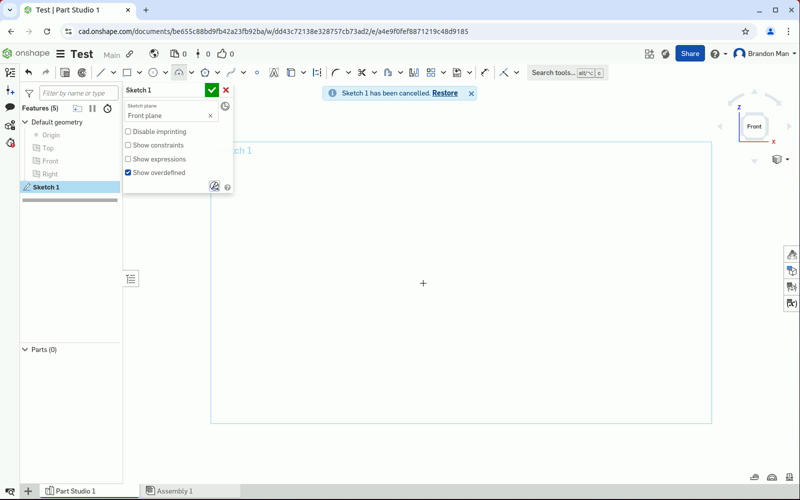
key_up(shift)
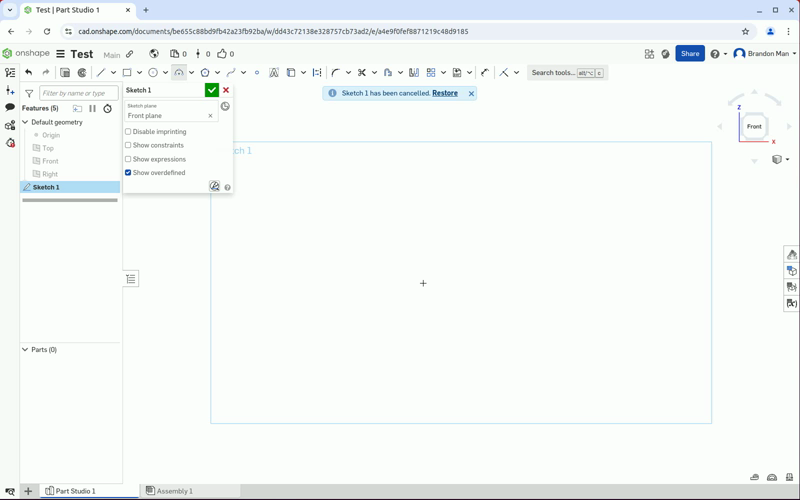
key_down(shift)
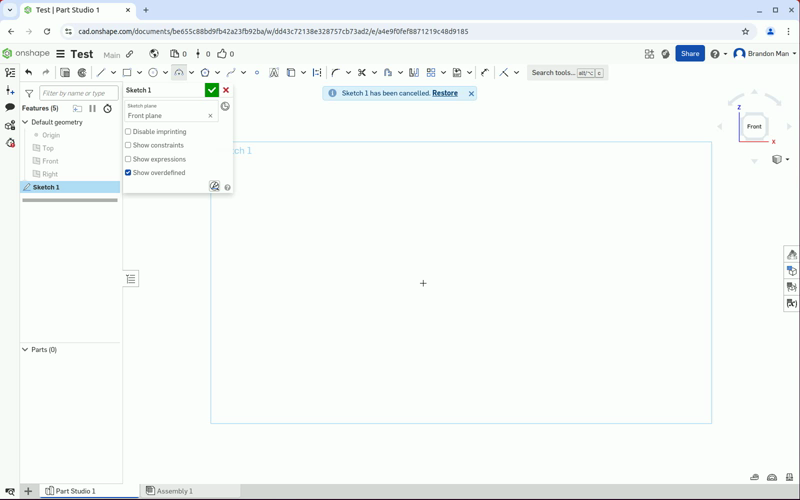
mouse_move(461, 395)
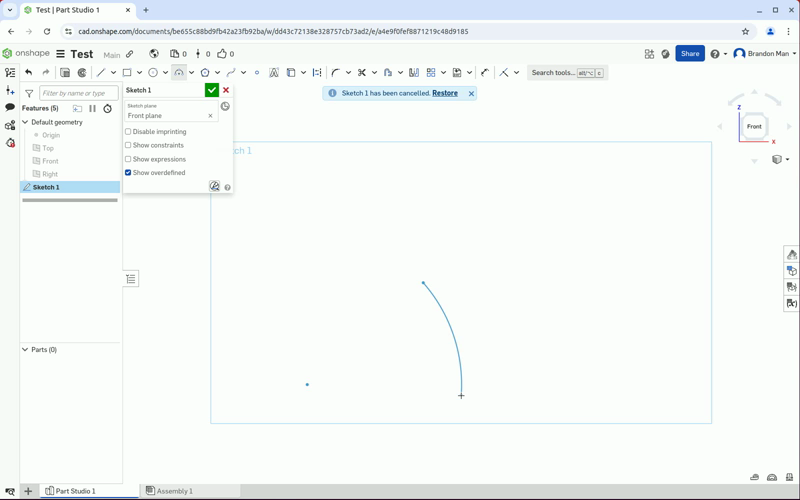
click(461, 395)
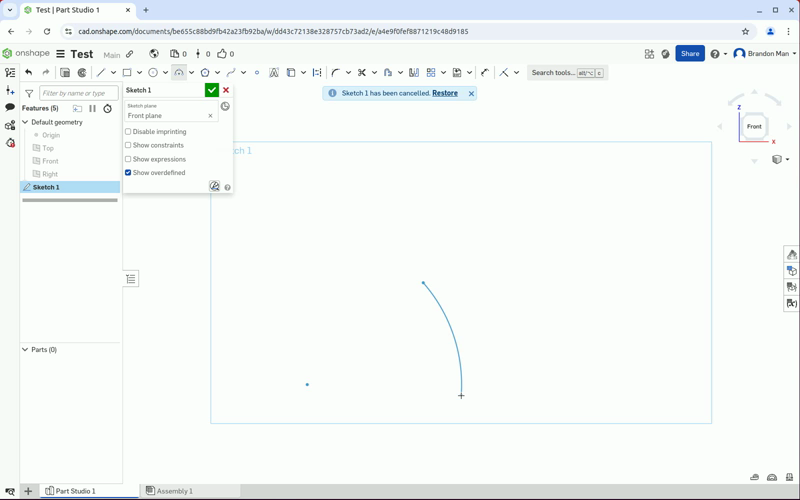
mouse_move(433, 342)
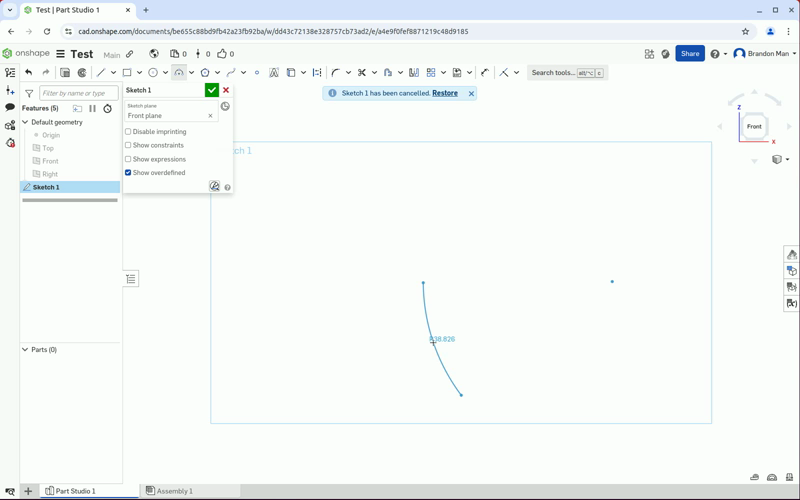
click(433, 342)
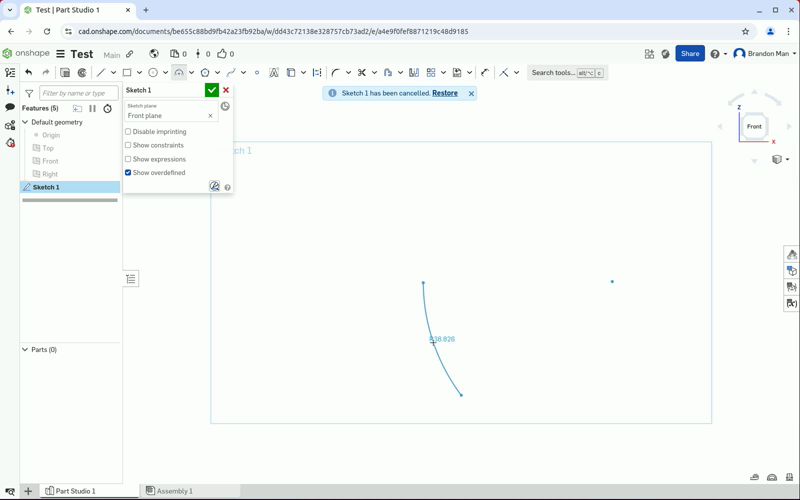
key_up(shift)
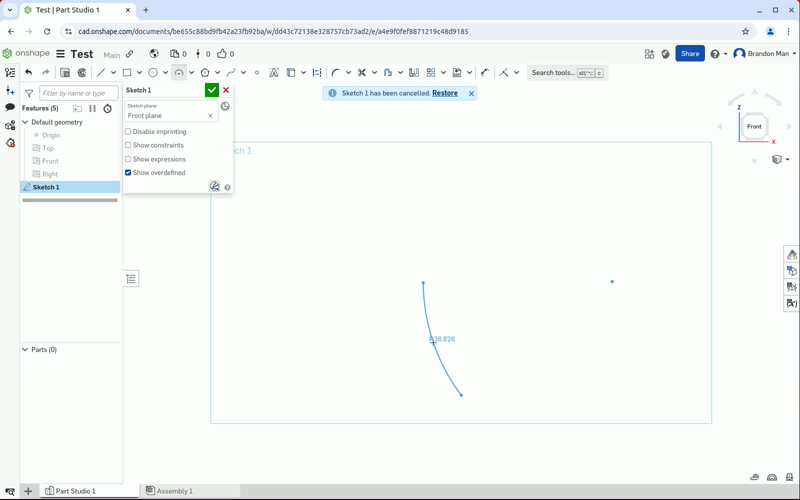
key(esc)
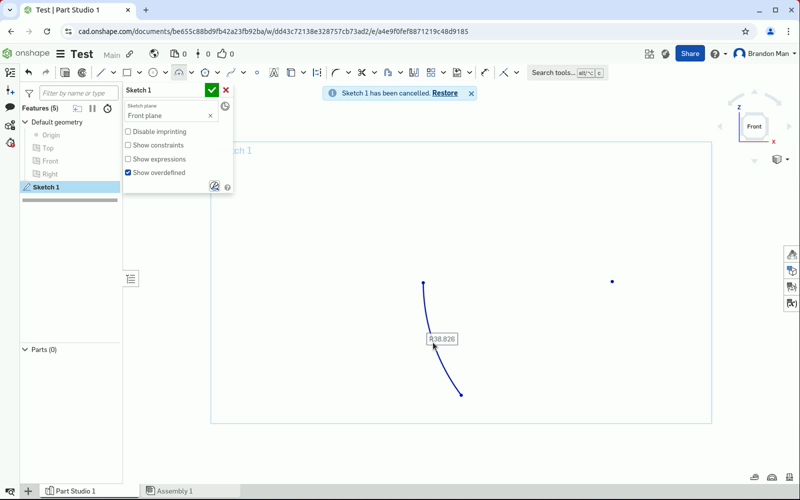
key(l)
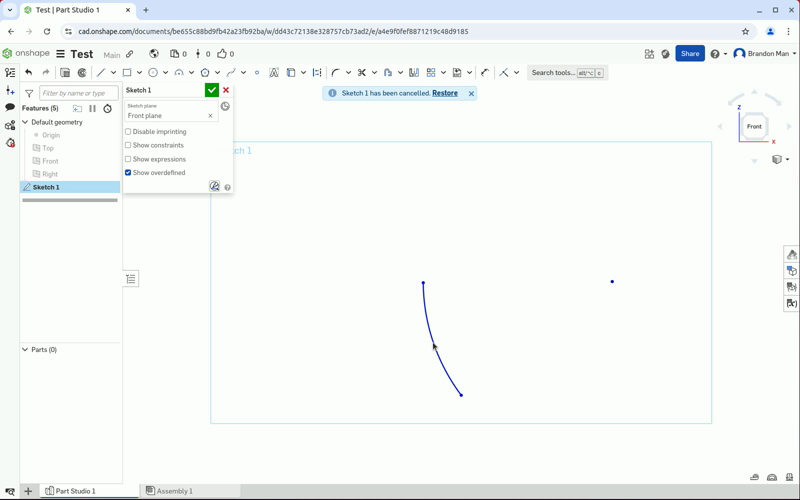
mouse_move(461, 395)
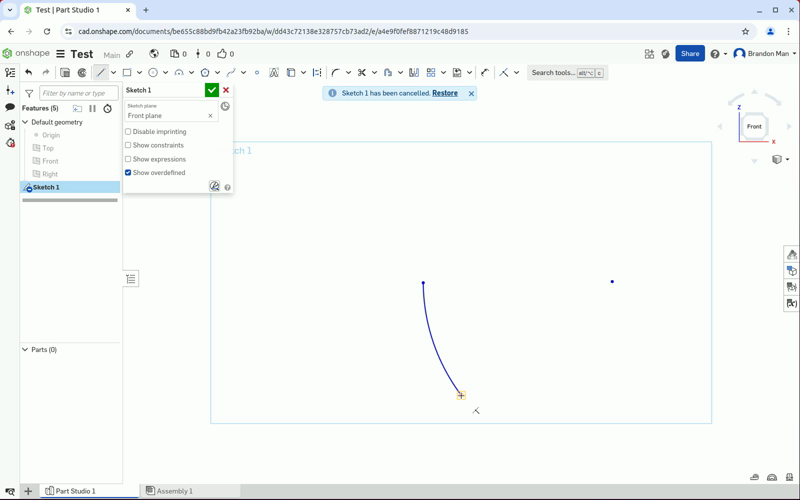
click(461, 395)
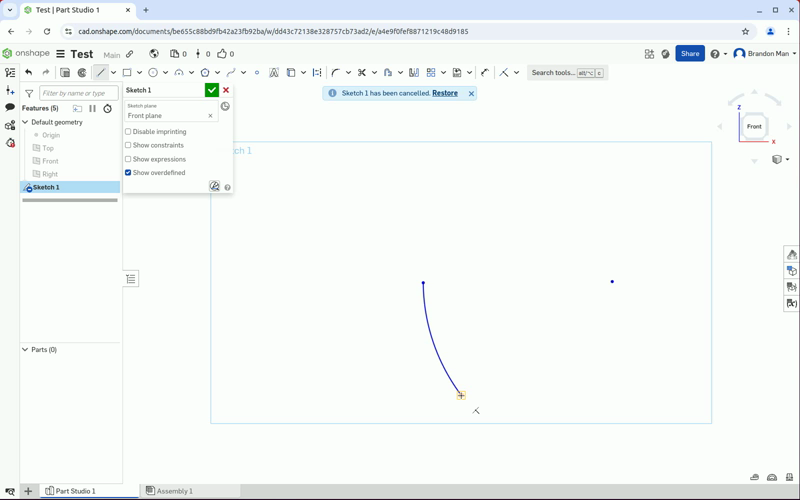
key_down(shift)
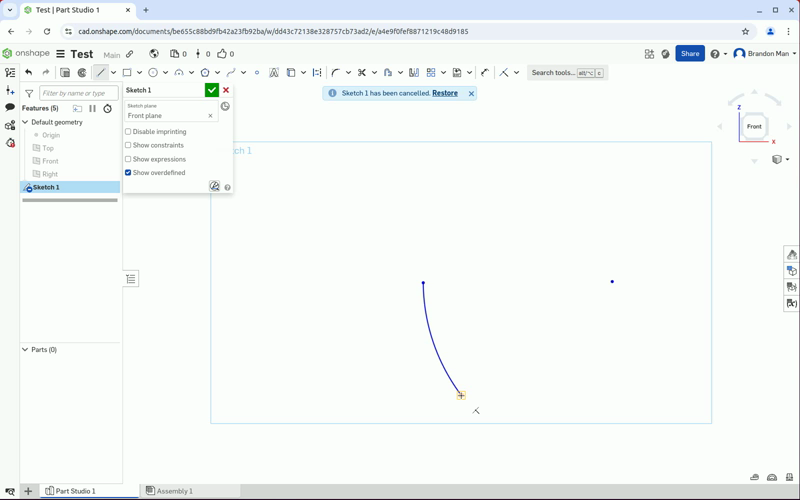
mouse_move(461, 320)
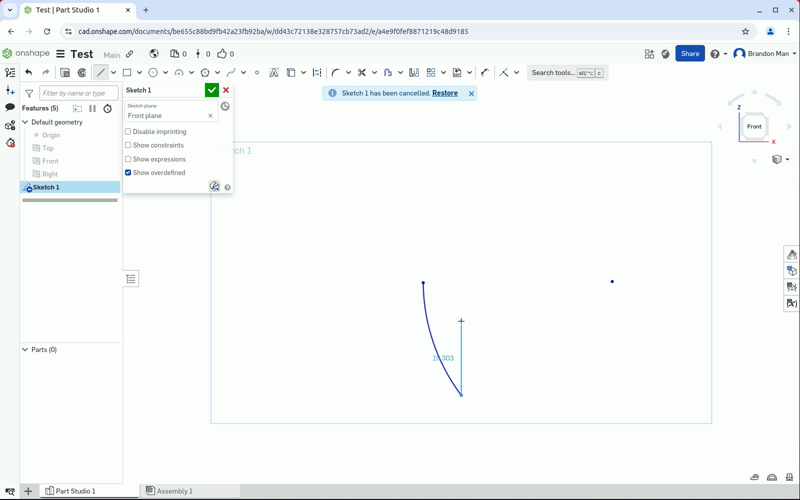
click(461, 320)
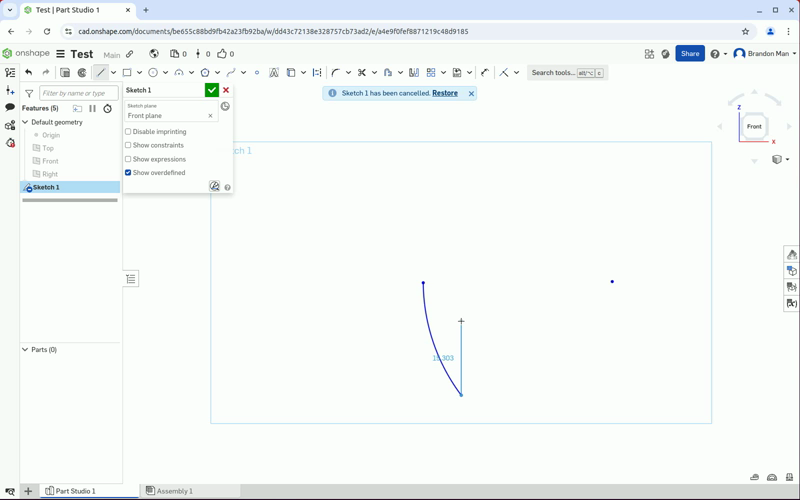
key_up(shift)
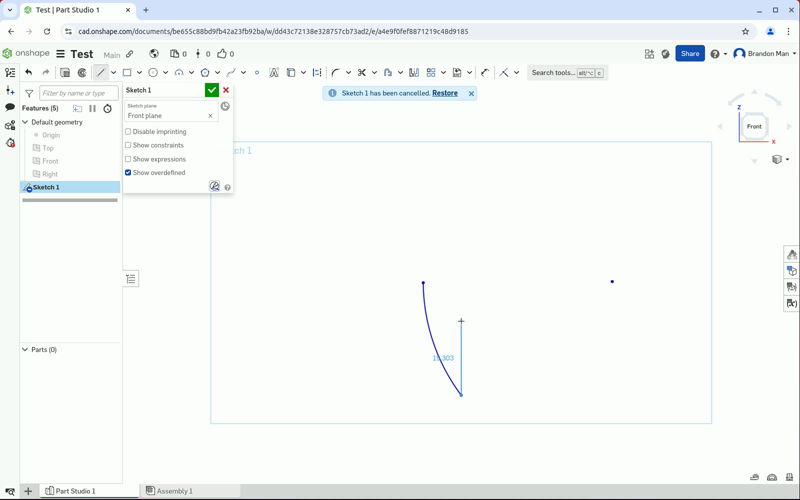
key_down(shift)
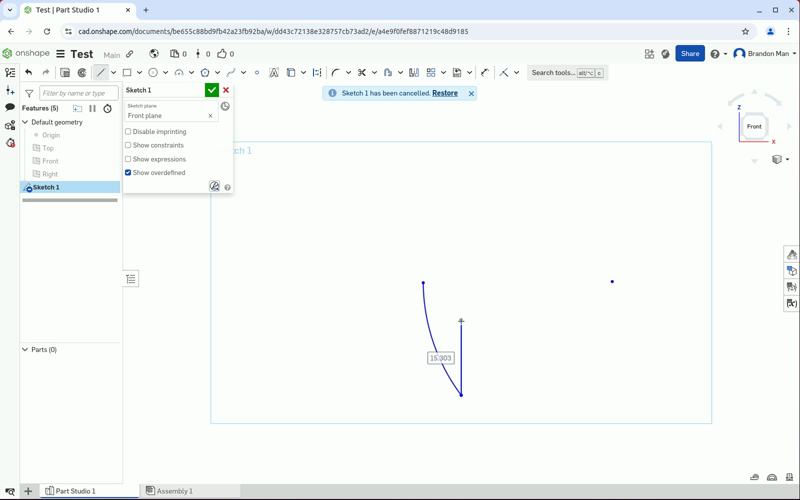
mouse_move(491, 320)
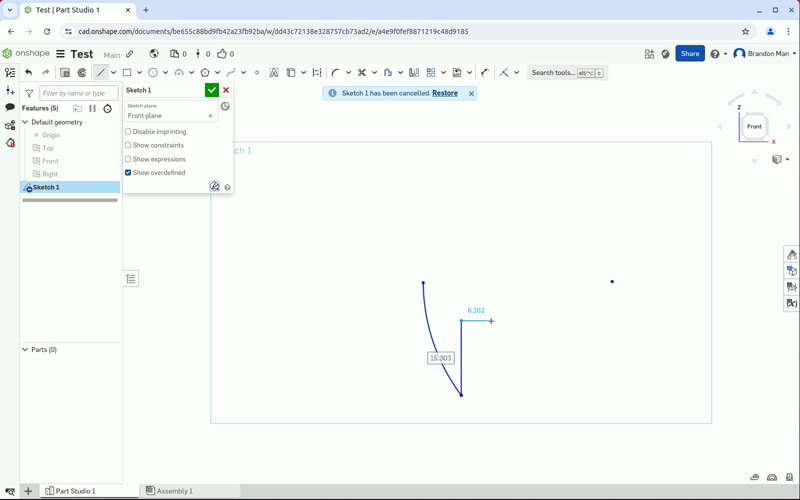
mouse_move(461, 282)
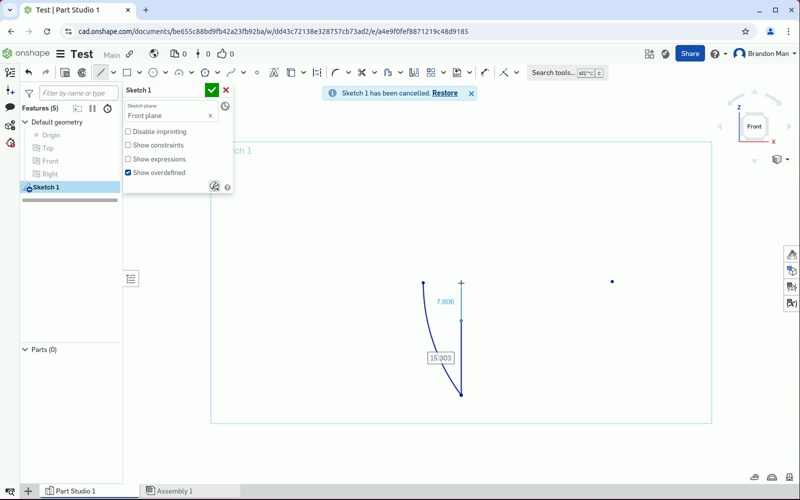
click(461, 282)
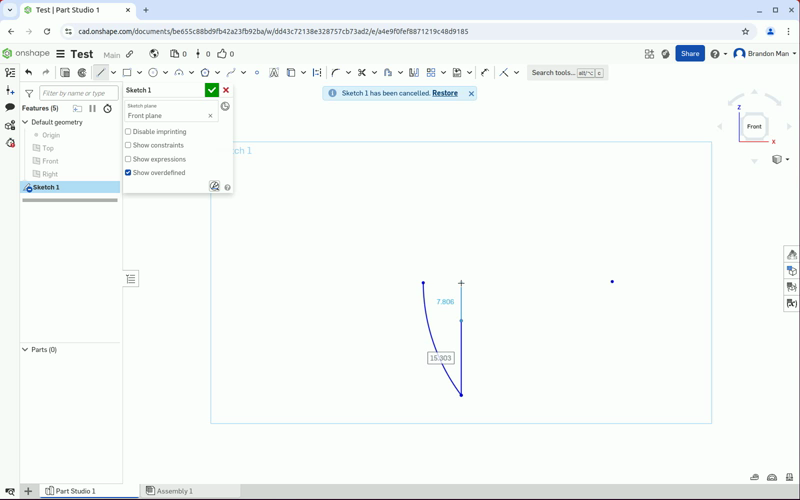
key_up(shift)
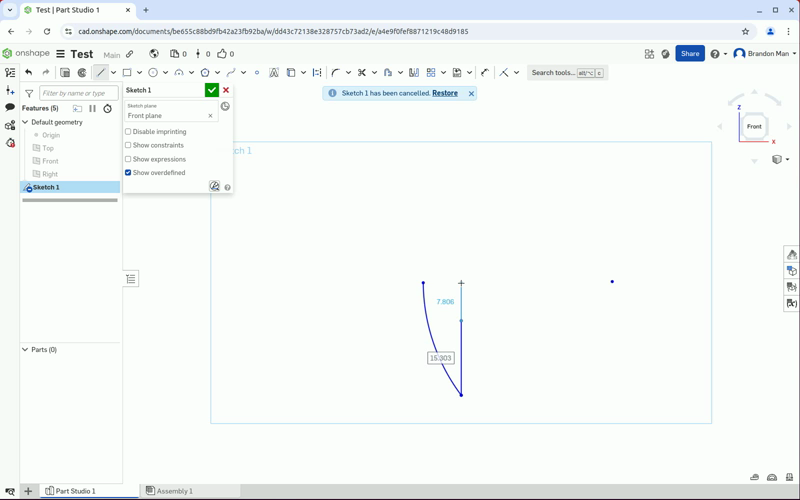
mouse_move(491, 282)
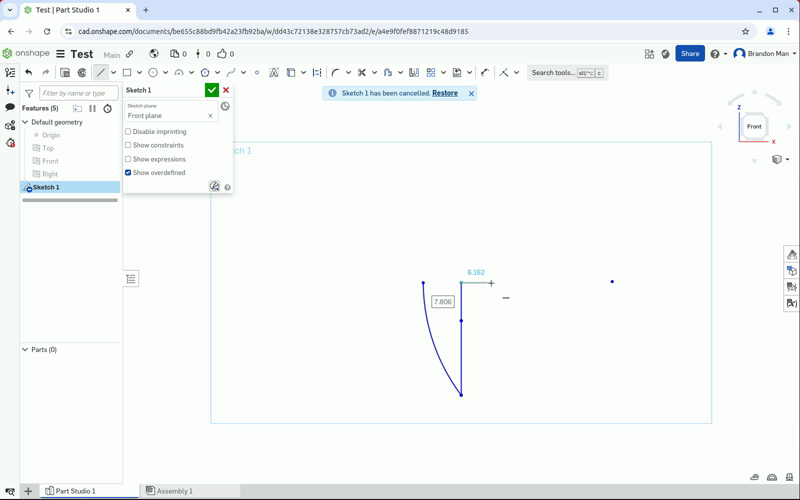
key_down(shift)
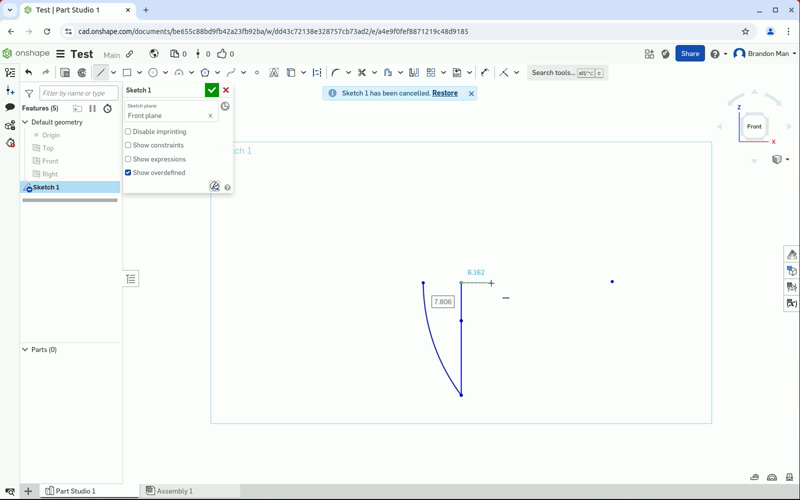
mouse_move(423, 282)
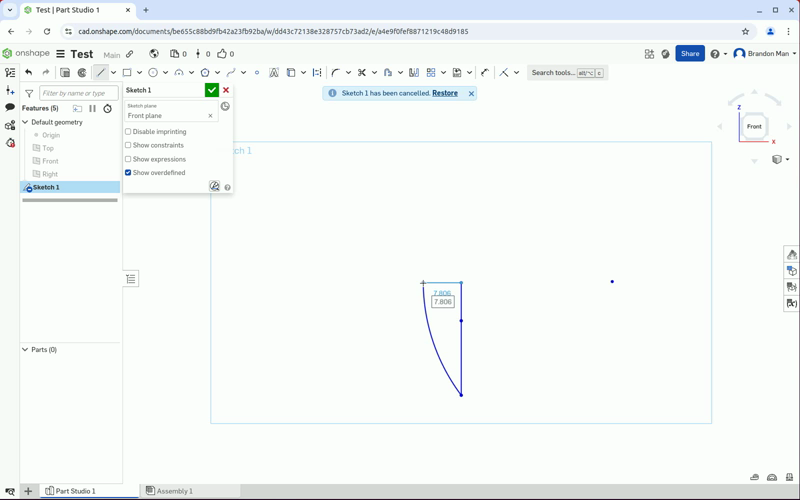
key_up(shift)
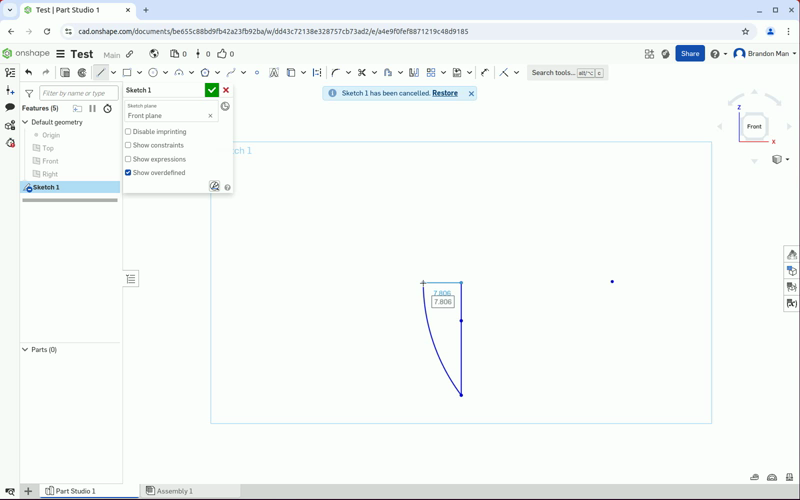
click(423, 282)
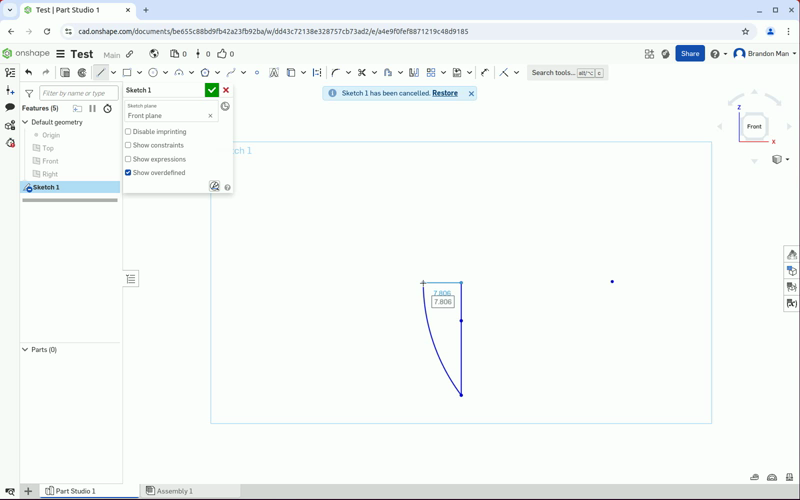
key(esc)
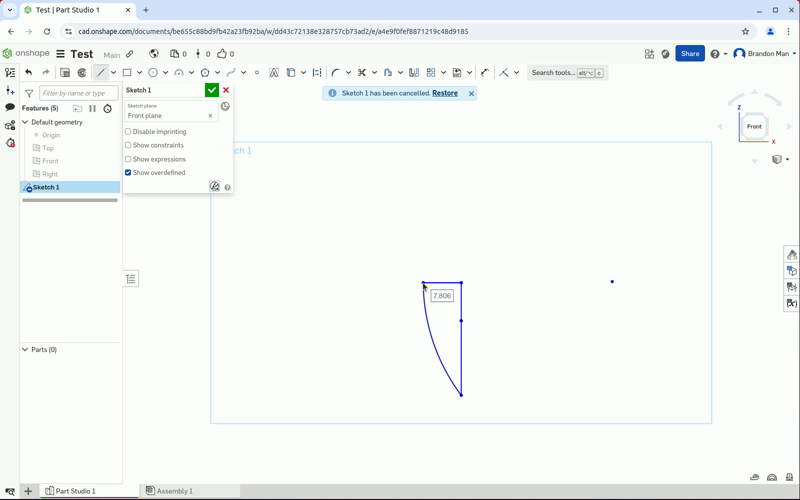
mouse_move(431, 325)
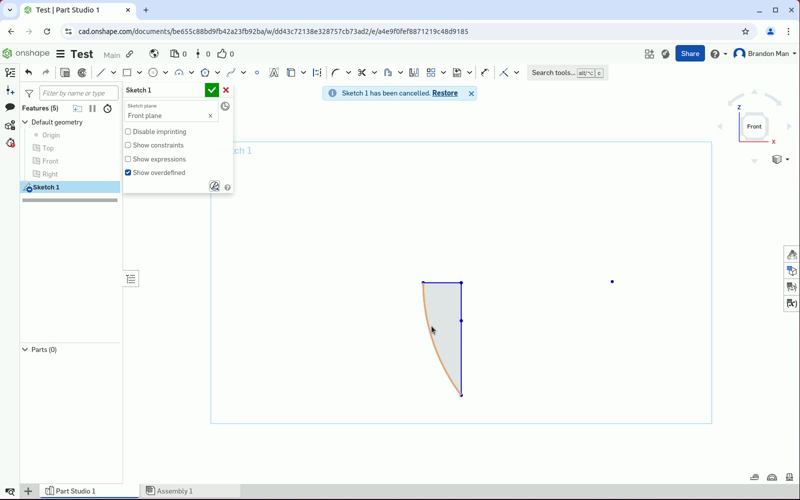
click(431, 325)
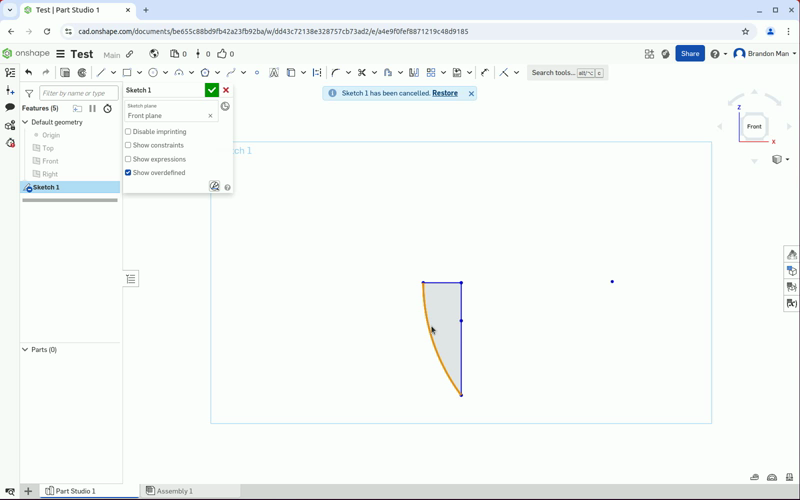
mouse_move(73, 352)
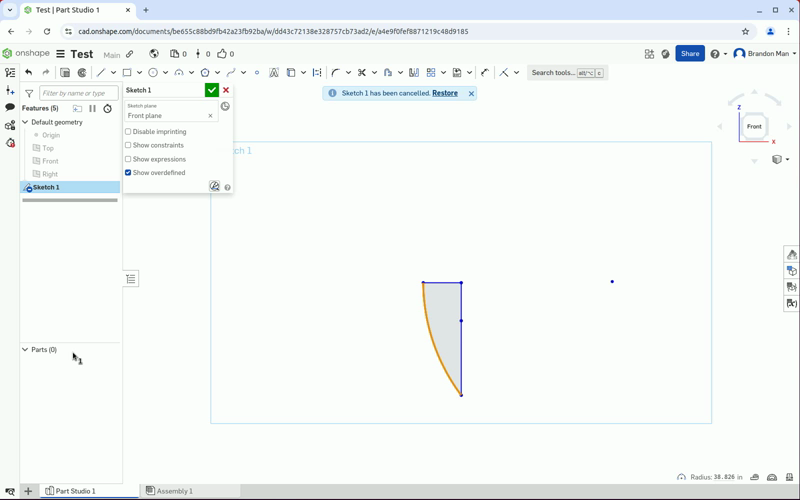
key(shift+y)
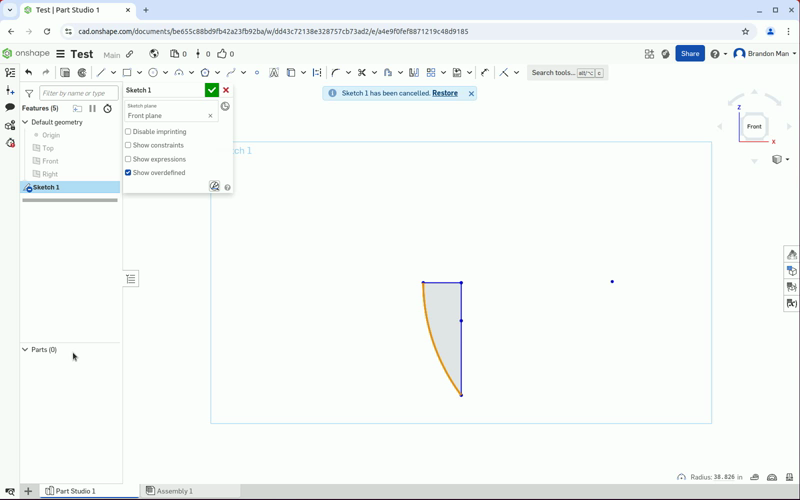
key(shift+e)
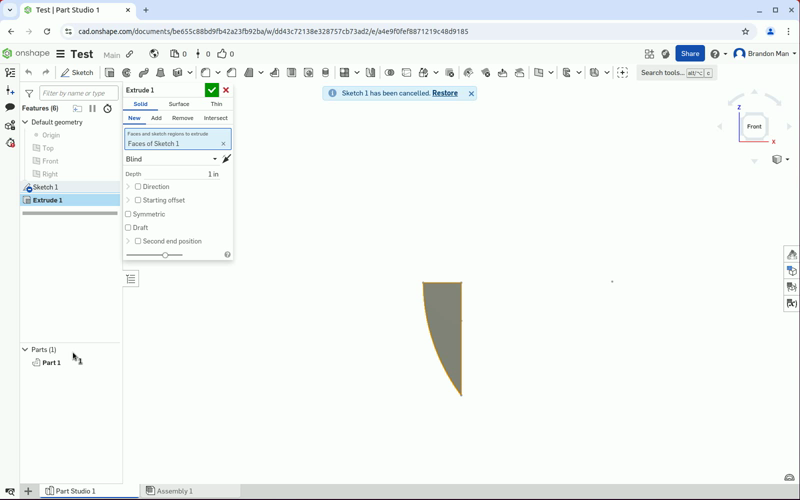
mouse_move(143, 106)
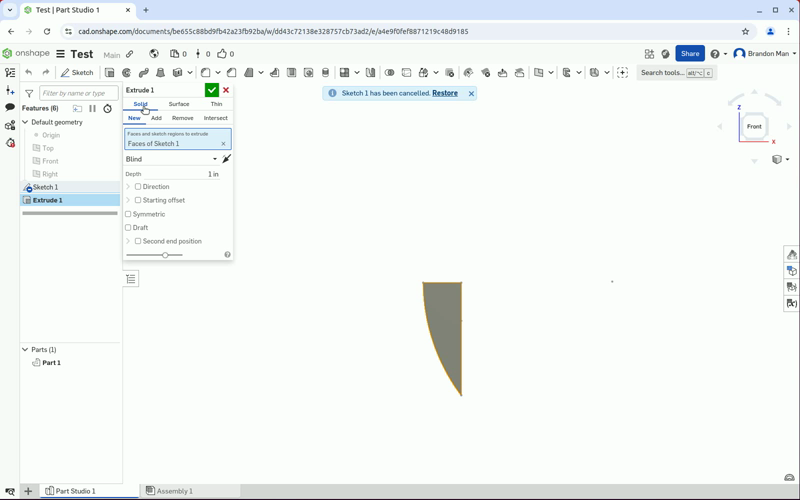
click(143, 106)
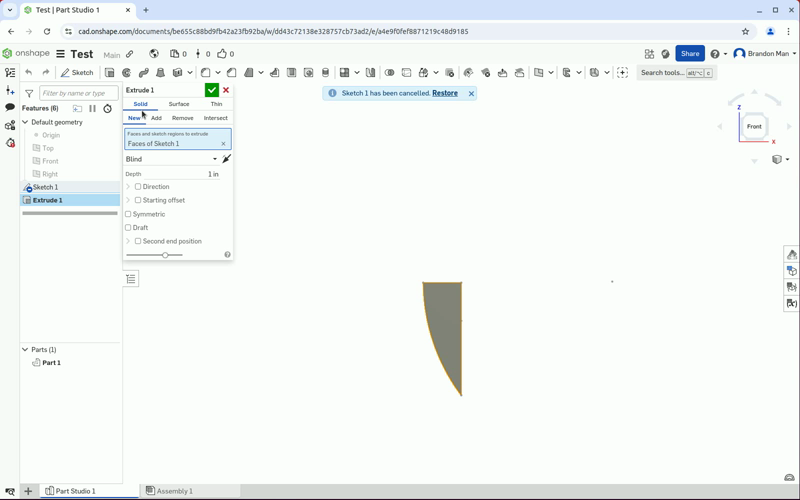
mouse_move(137, 120)
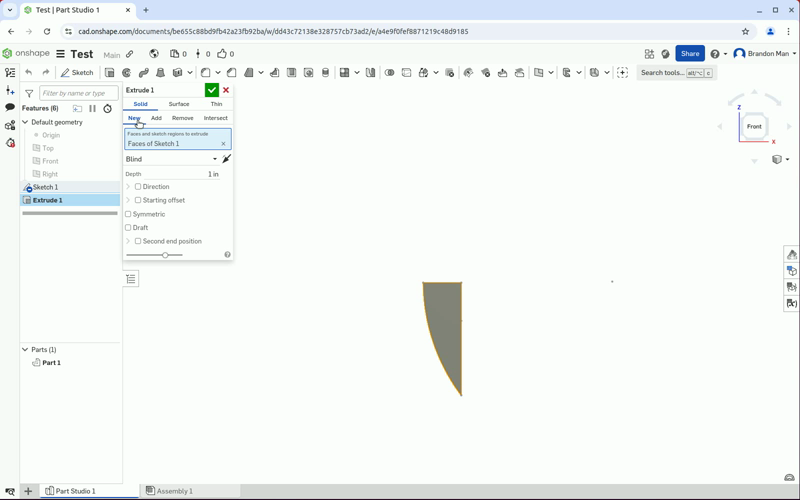
click(137, 120)
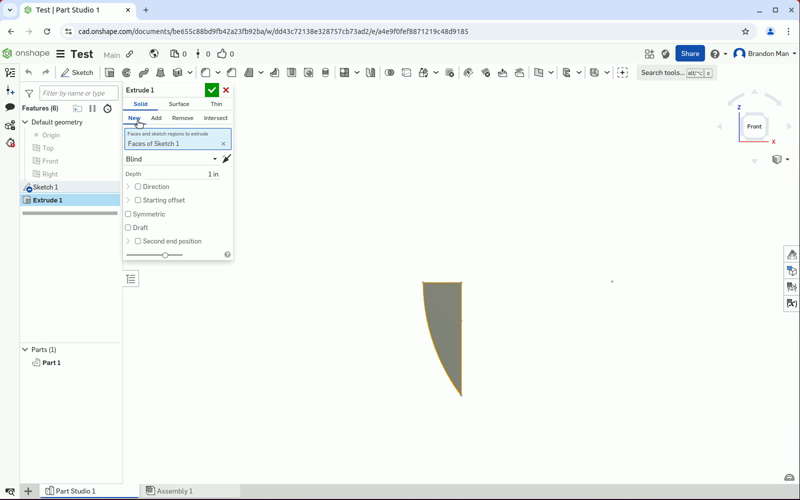
key(tab, 4)
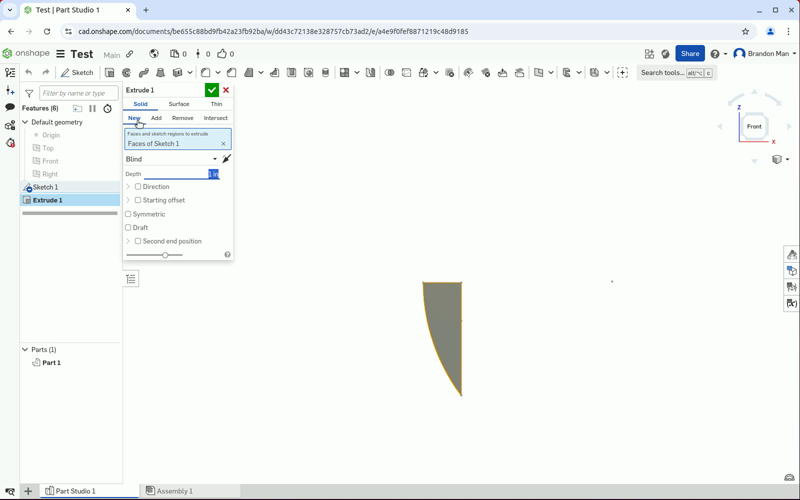
text(2.648)
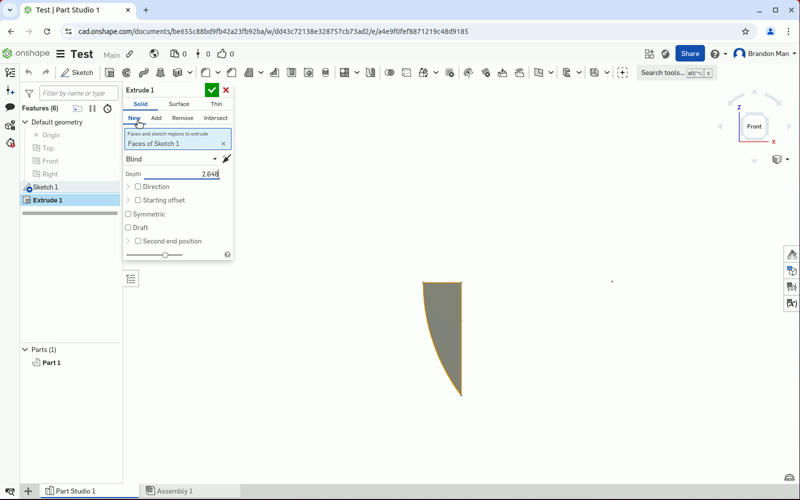
key(enter)
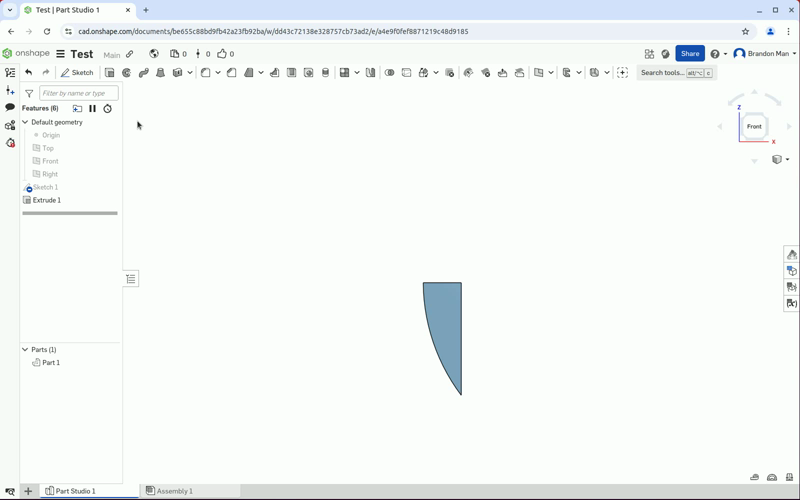
key(shift+h)
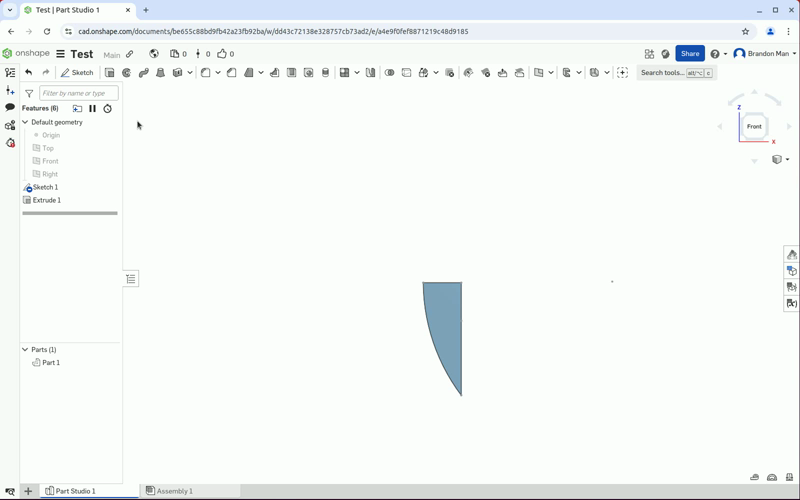
key(shift+h)
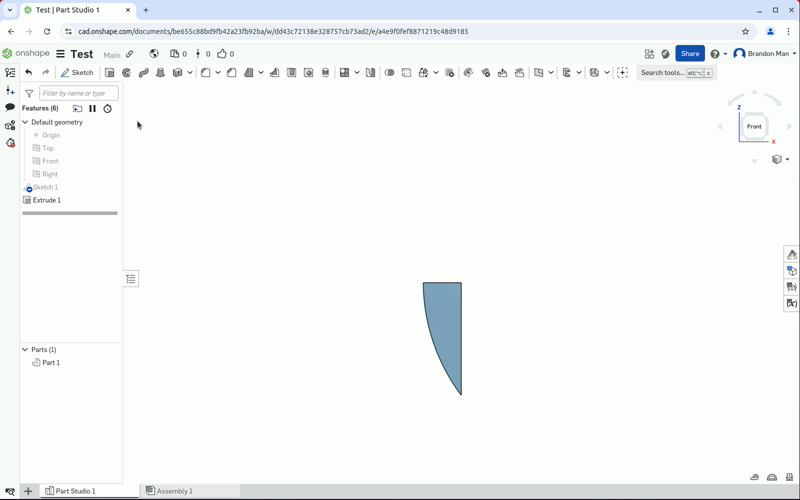
mouse_move(73, 189)
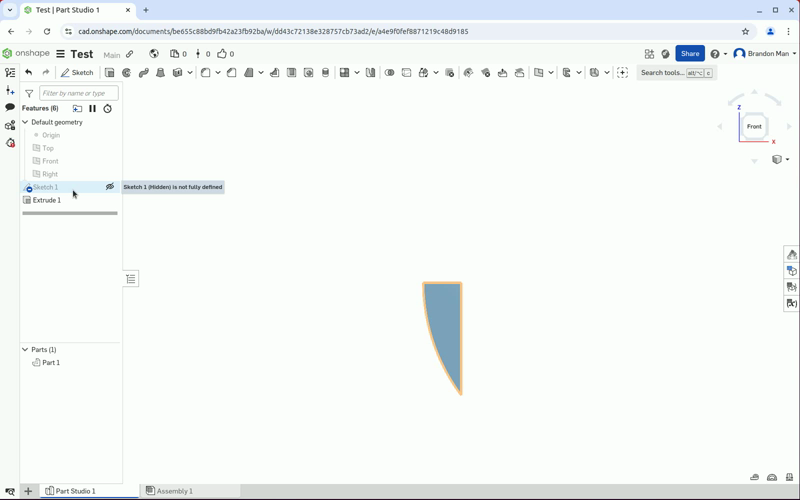
click(73, 189)
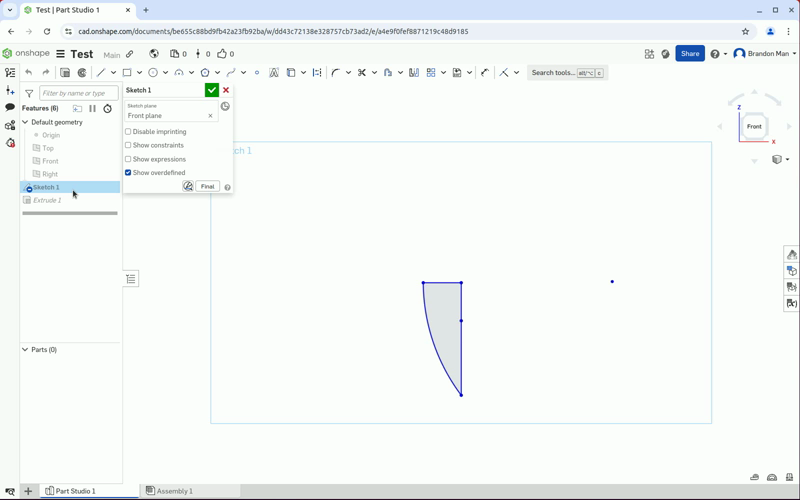
mouse_move(229, 92)
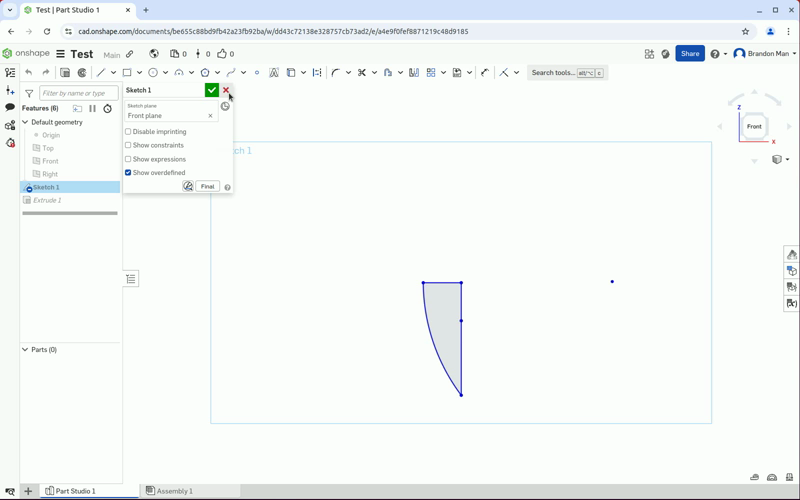
click(229, 92)
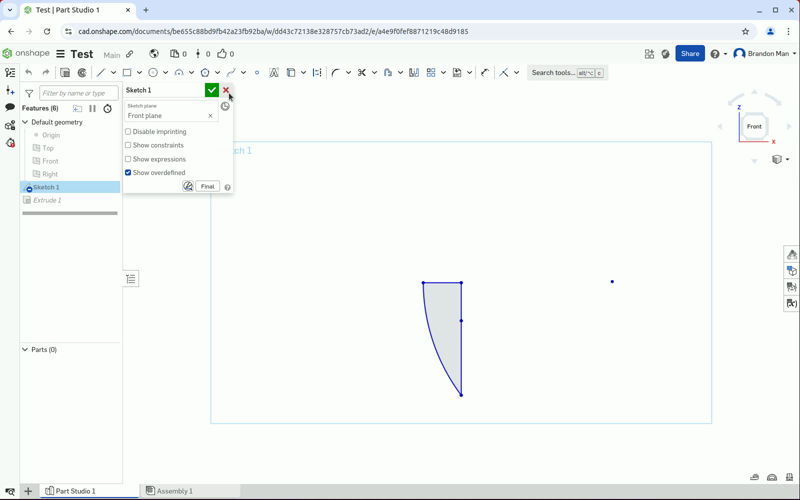
key(shift+s)
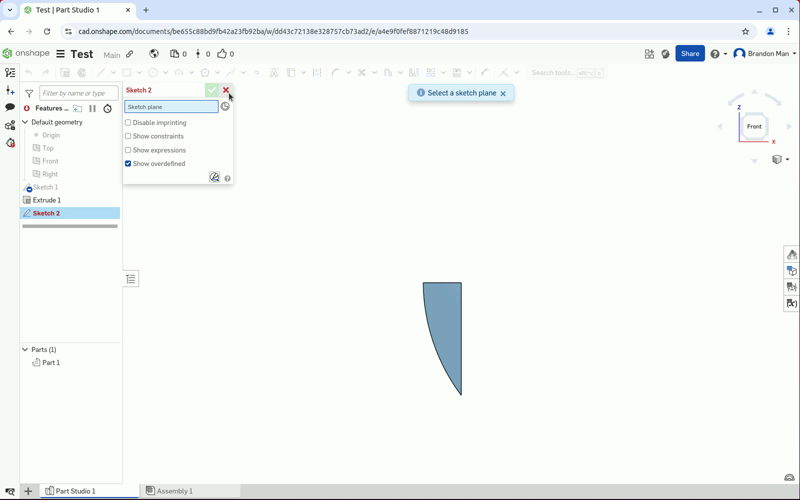
mouse_move(73, 163)
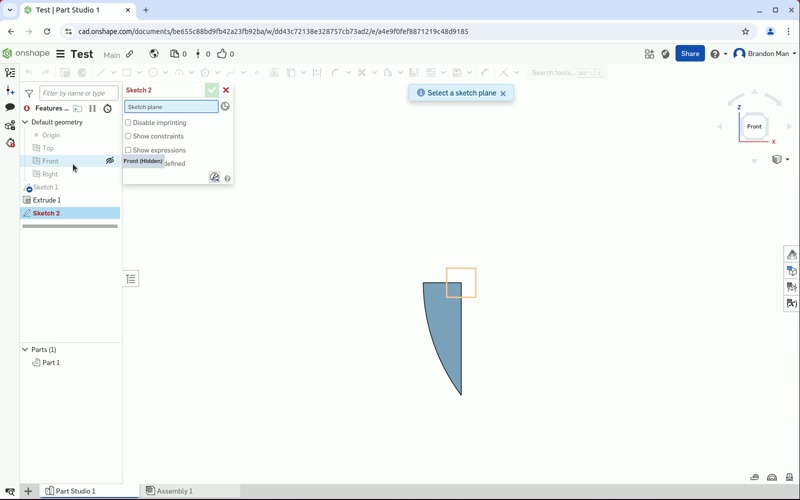
click(73, 163)
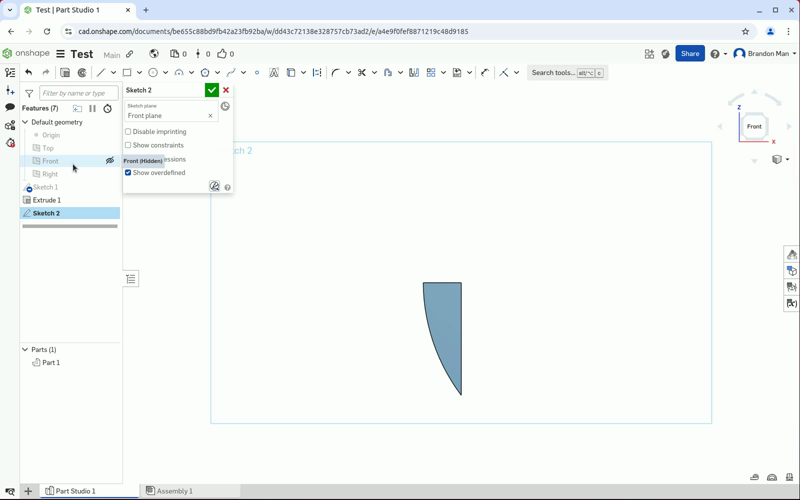
mouse_move(73, 352)
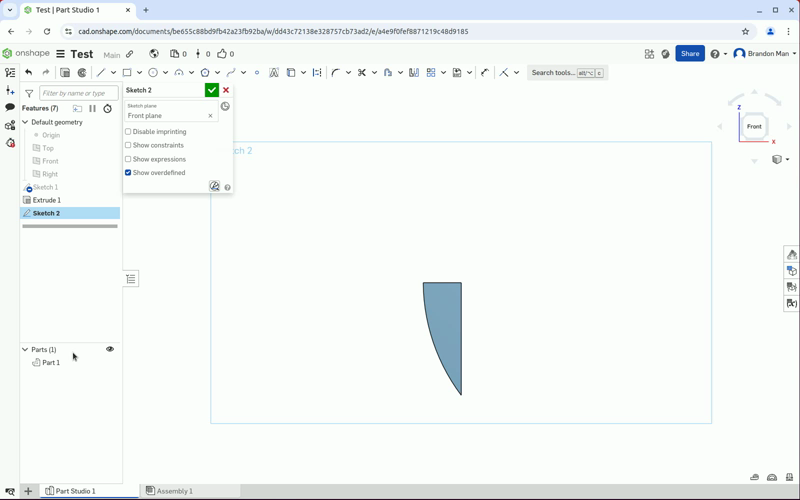
key(y)
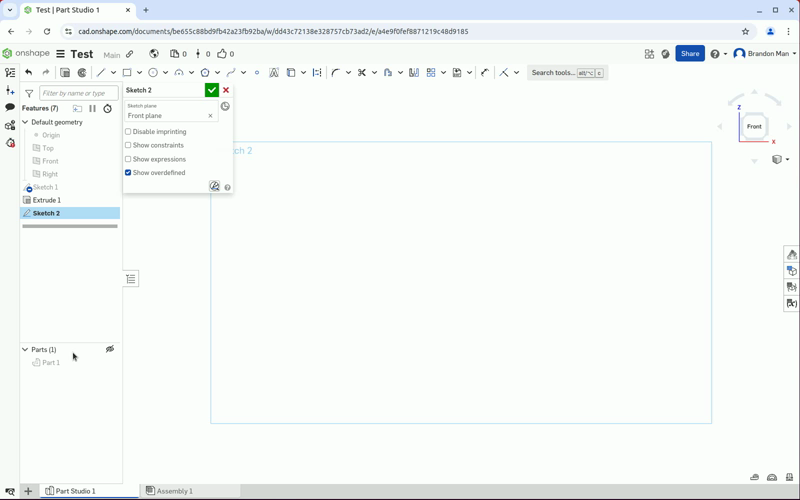
key(a)
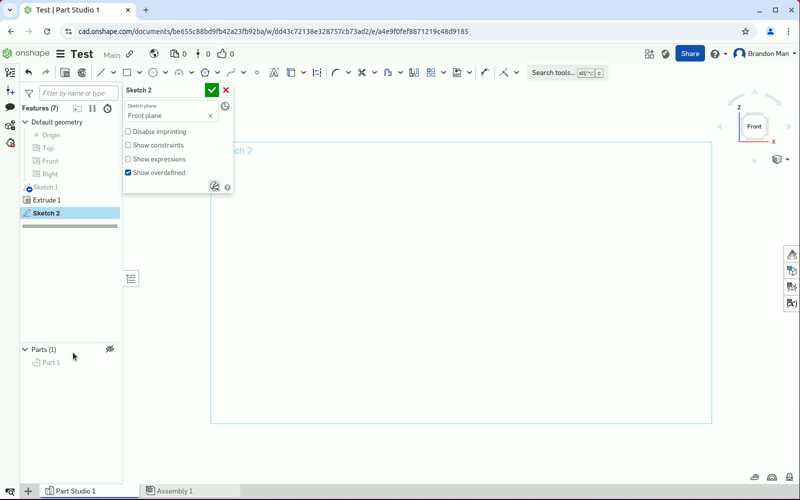
key_down(shift)
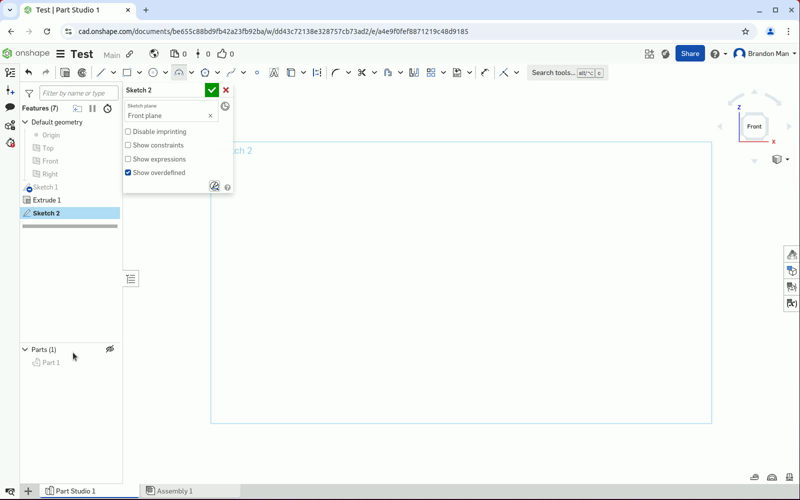
mouse_move(460, 395)
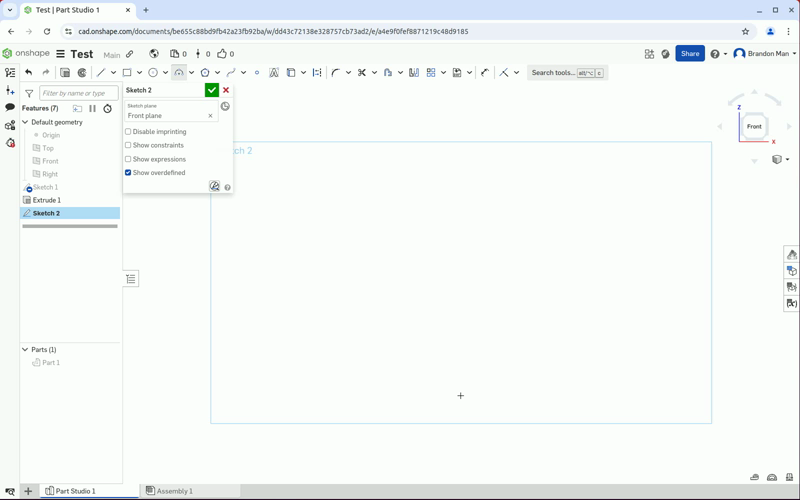
click(460, 395)
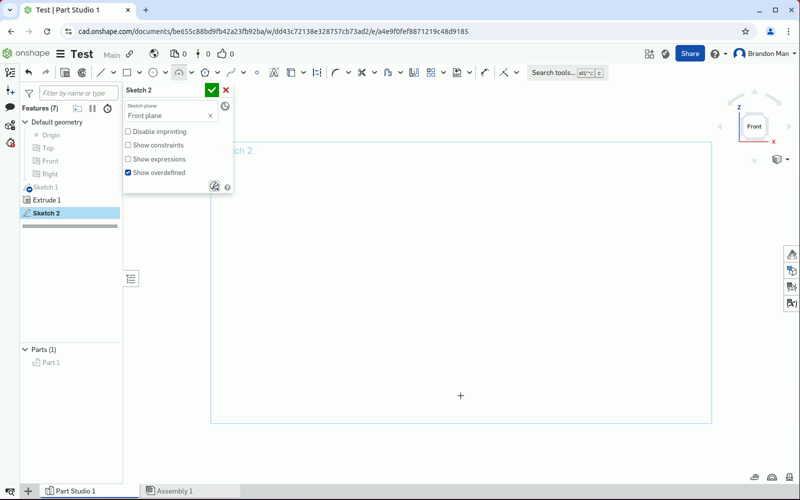
key_up(shift)
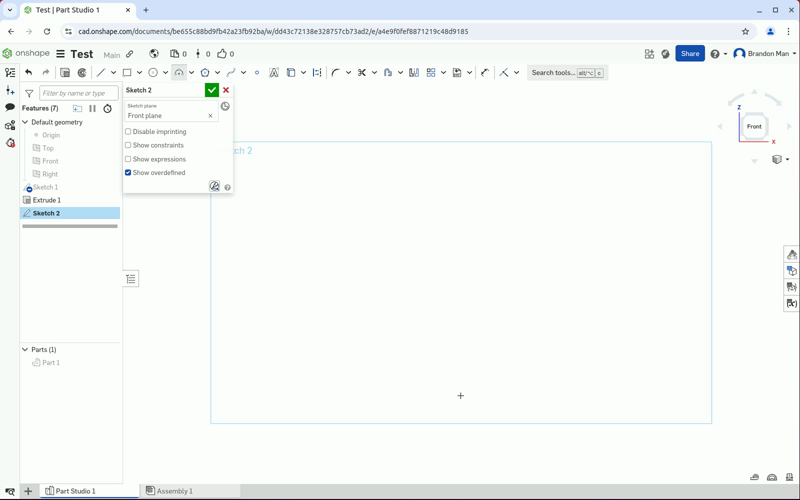
key_down(shift)
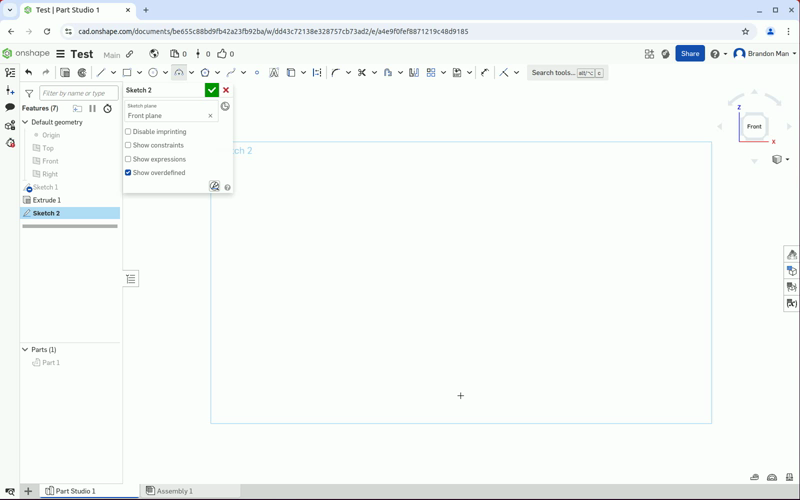
mouse_move(498, 282)
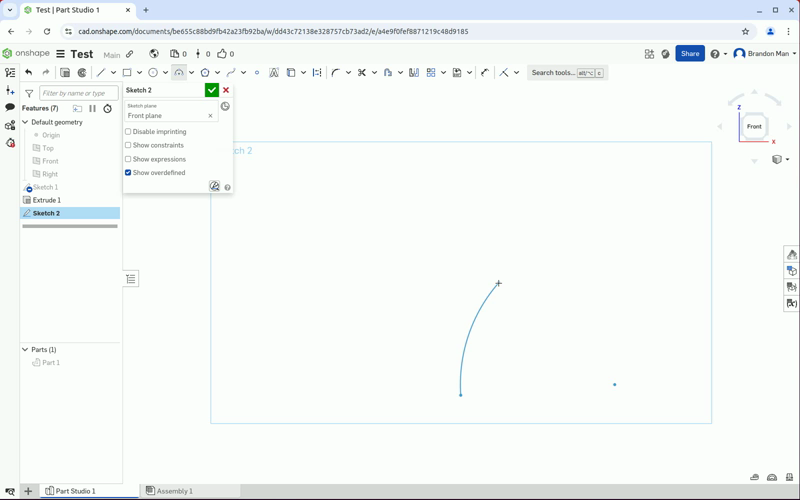
click(498, 282)
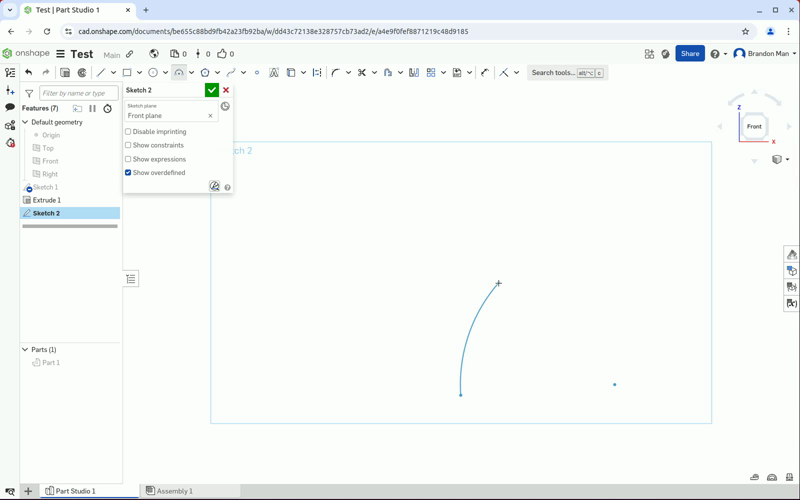
mouse_move(488, 342)
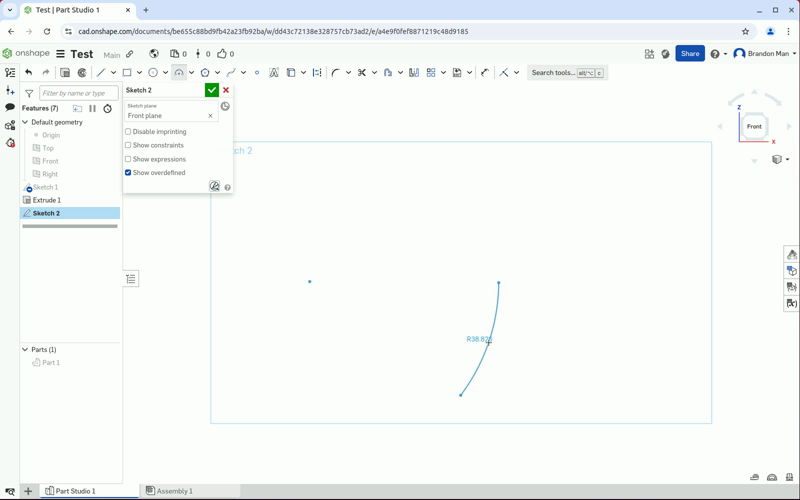
click(488, 342)
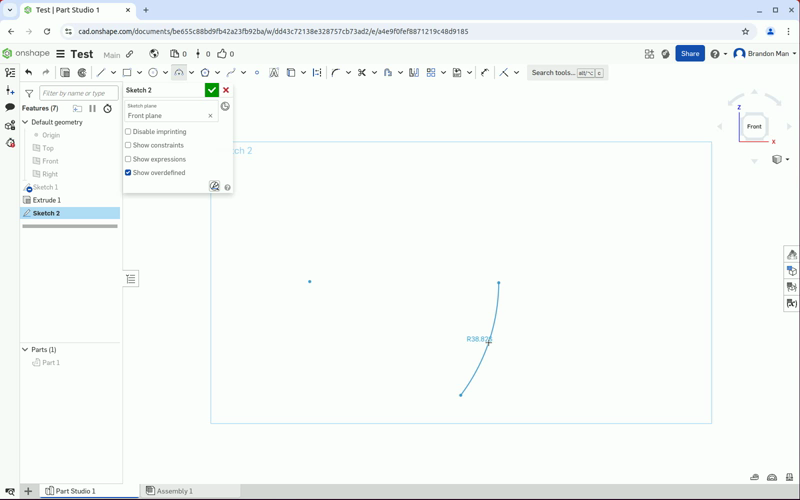
key_up(shift)
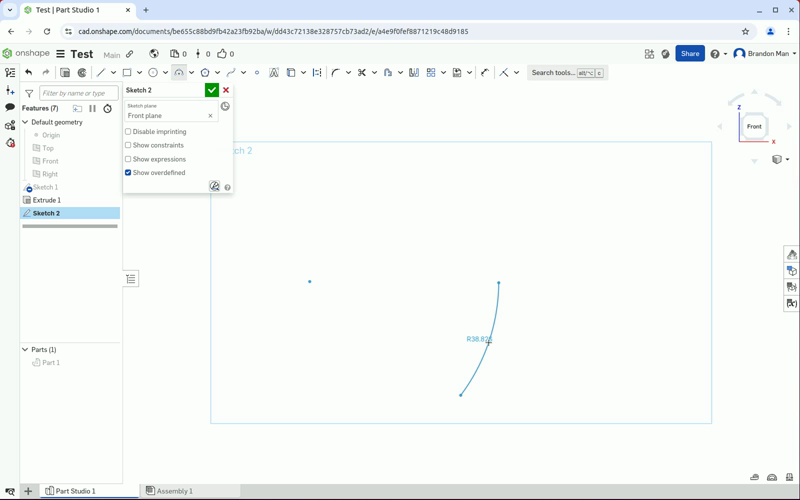
key(esc)
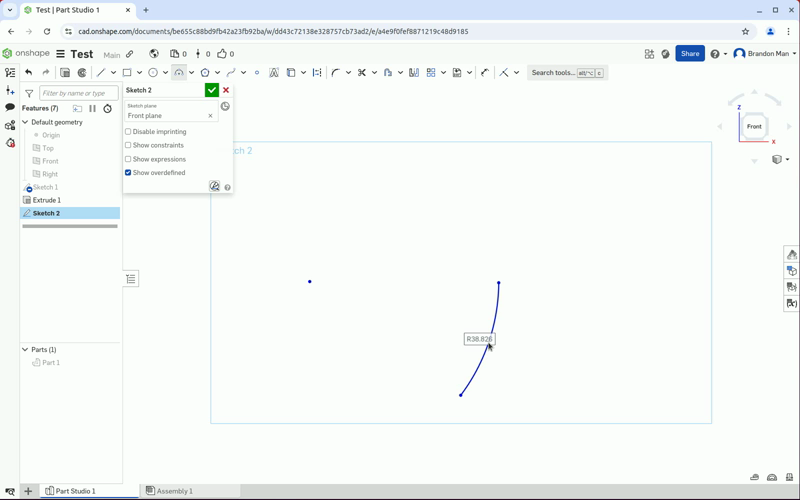
key(l)
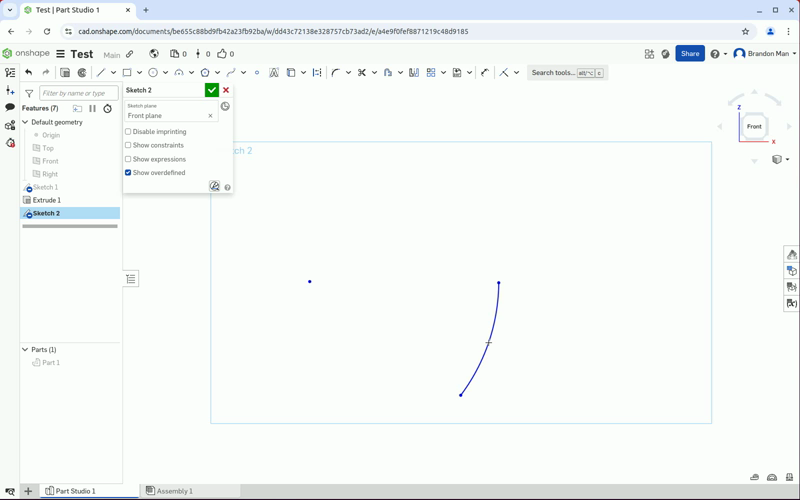
mouse_move(498, 282)
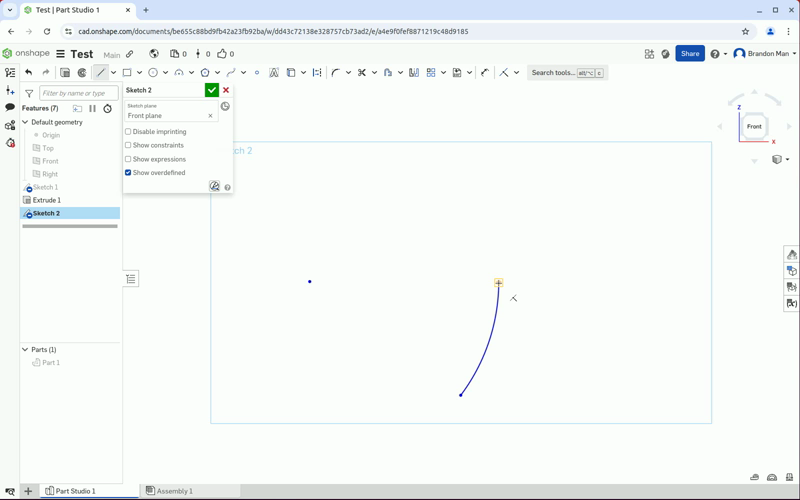
click(498, 282)
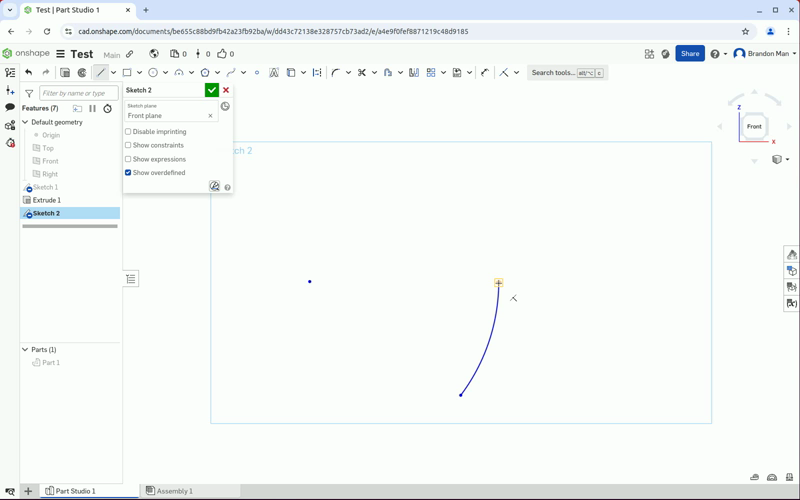
key_down(shift)
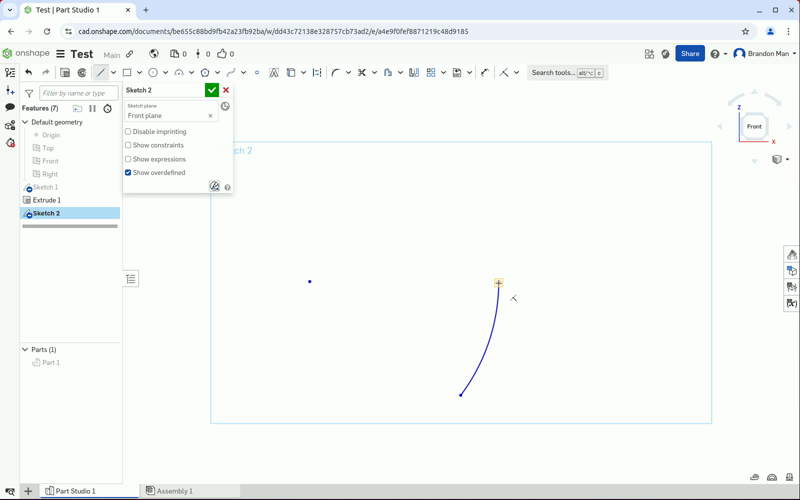
mouse_move(528, 282)
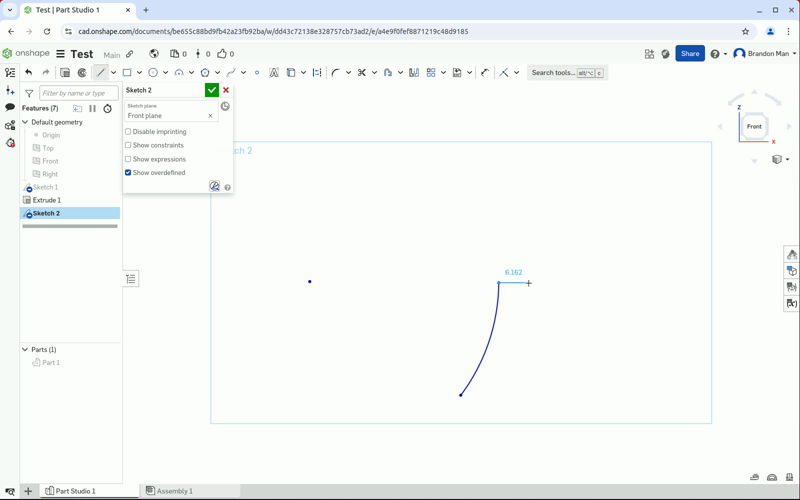
mouse_move(460, 282)
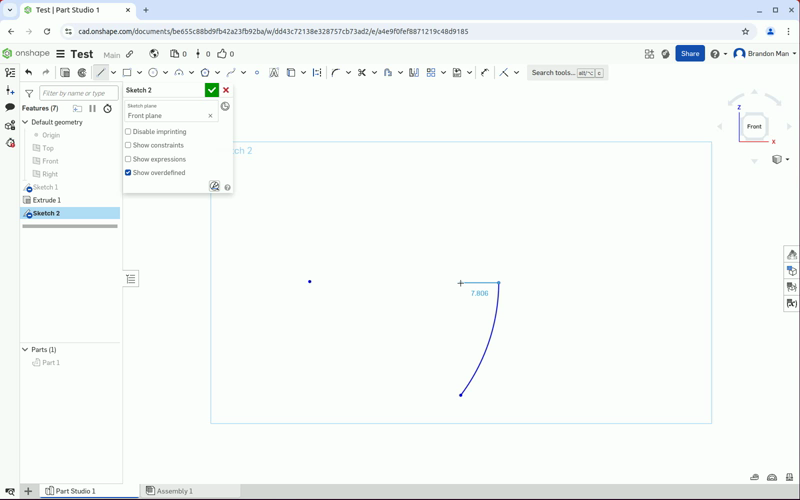
click(460, 282)
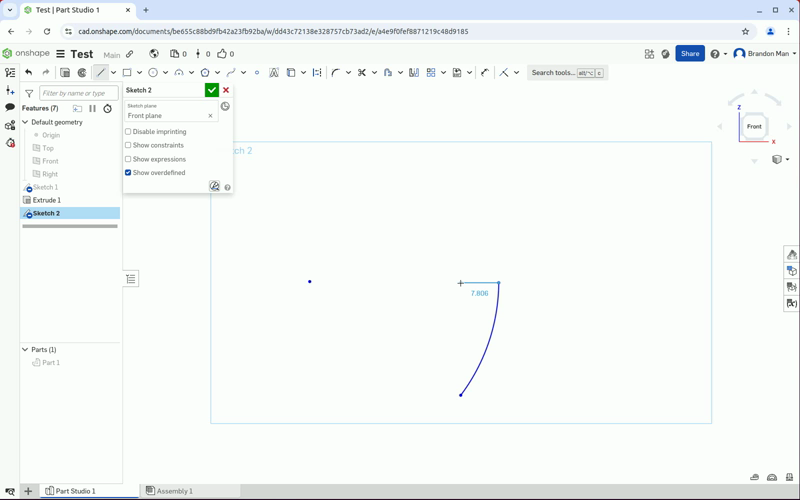
key_up(shift)
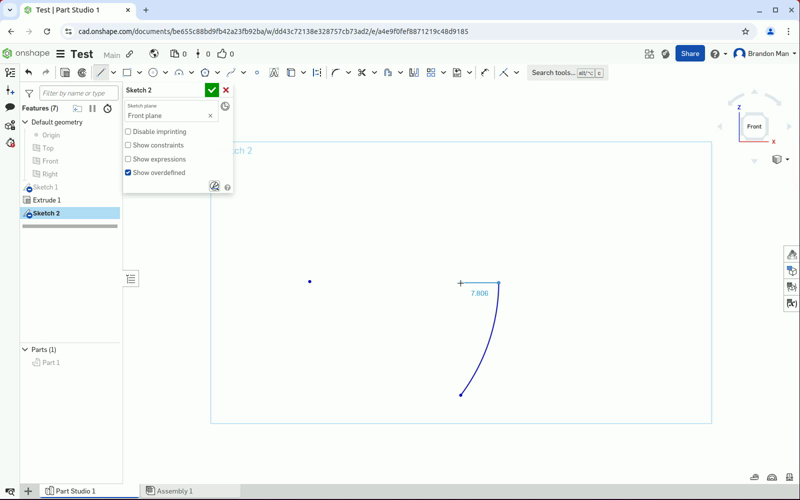
key_down(shift)
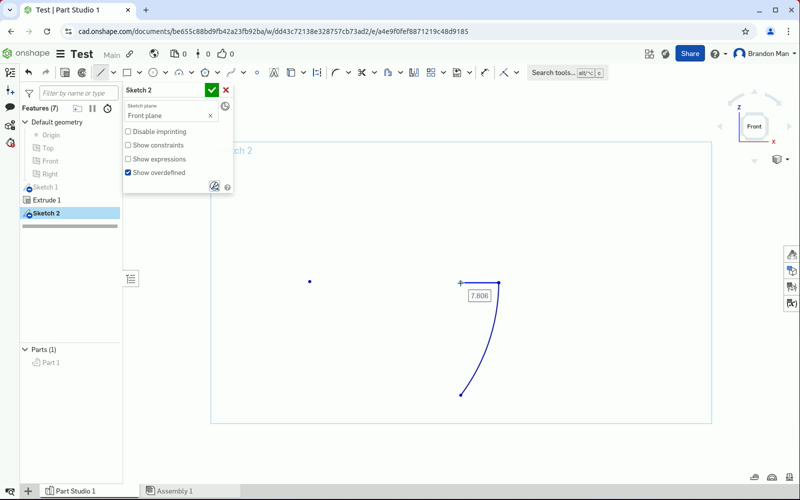
mouse_move(490, 282)
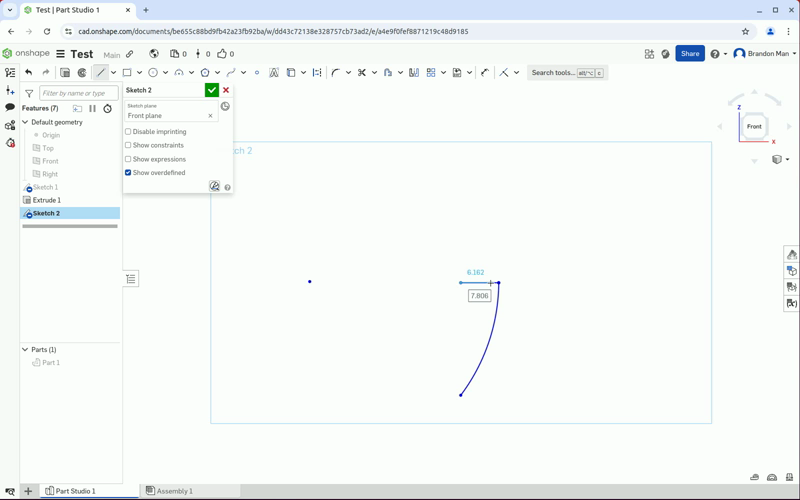
mouse_move(460, 320)
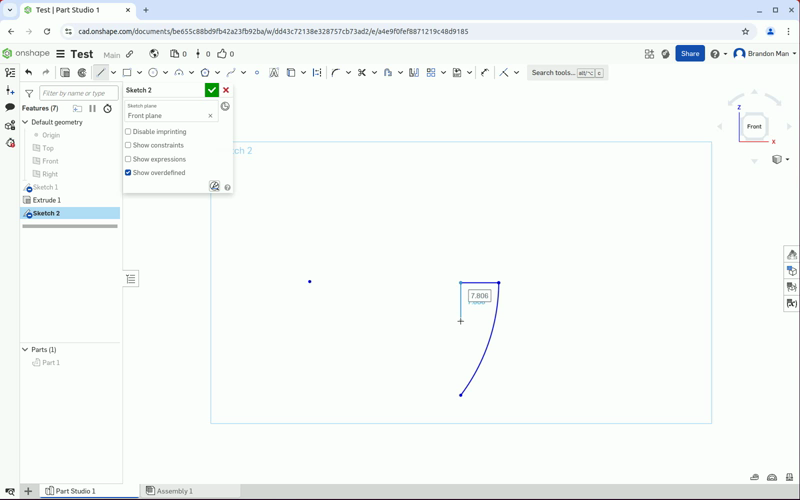
click(460, 320)
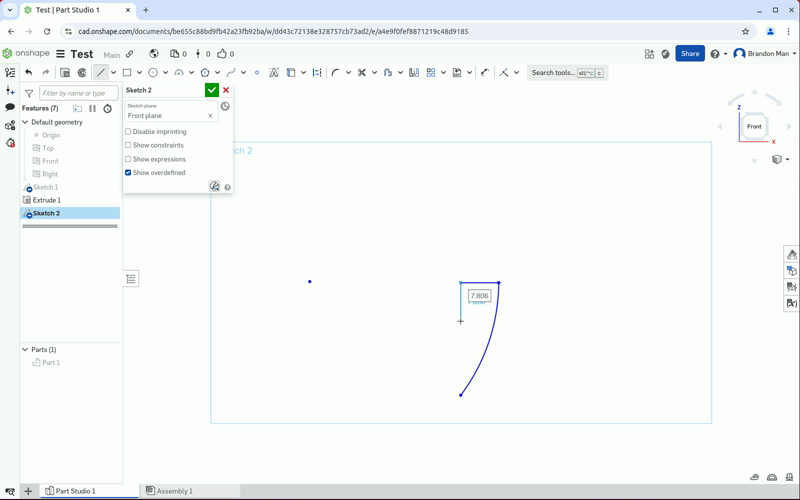
key_up(shift)
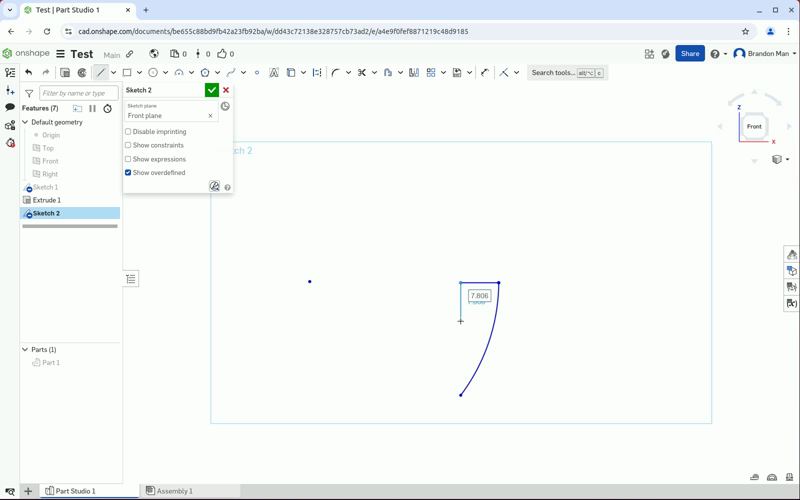
key_down(shift)
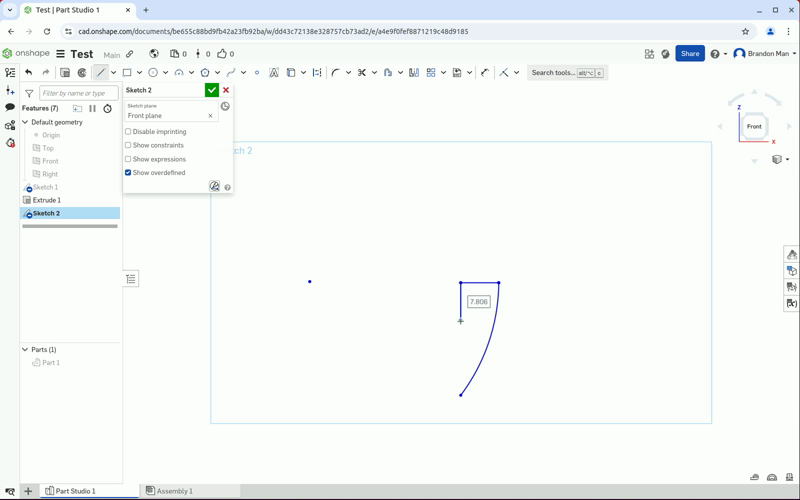
mouse_move(460, 395)
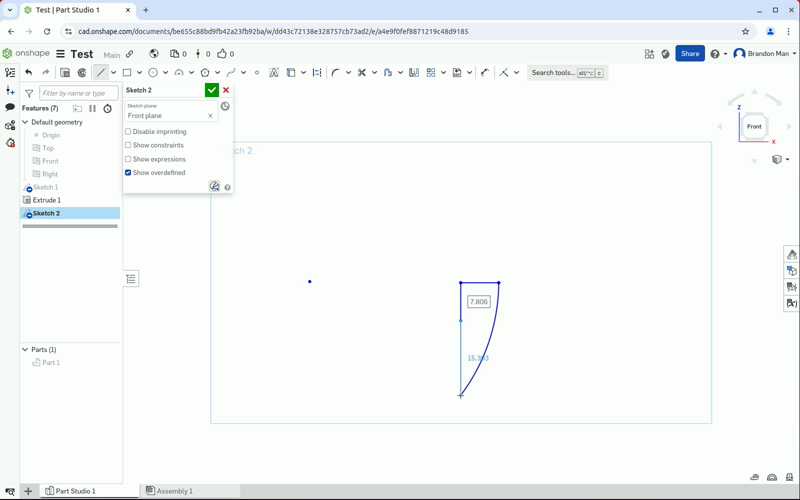
key_up(shift)
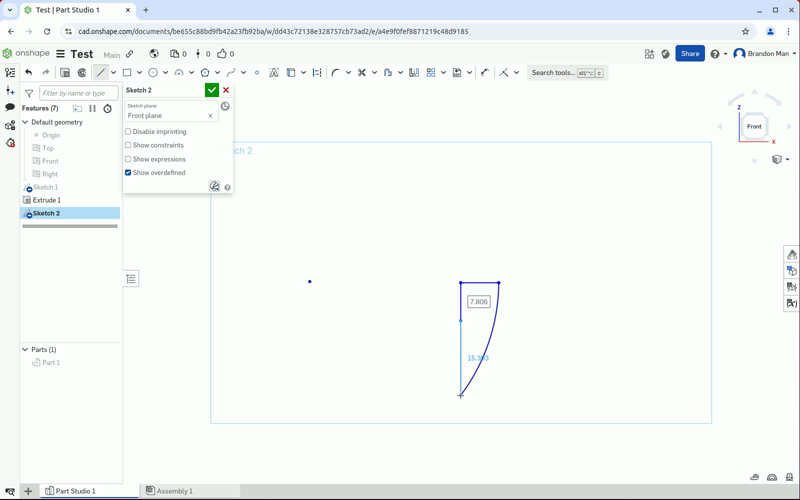
click(460, 395)
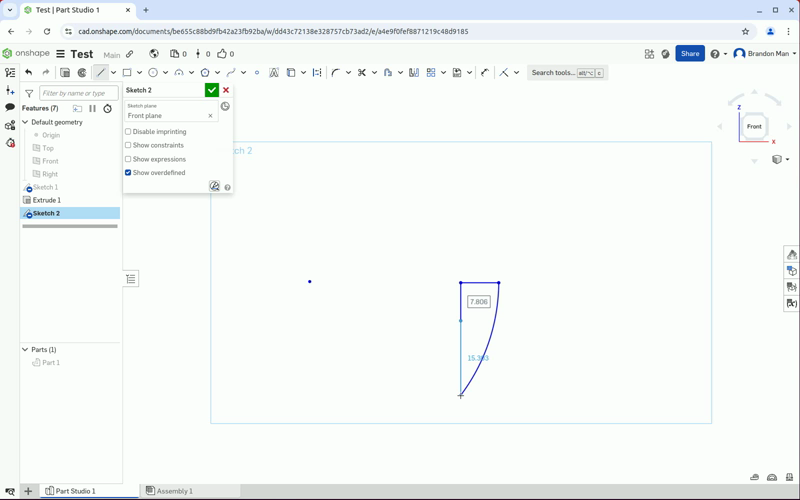
key(esc)
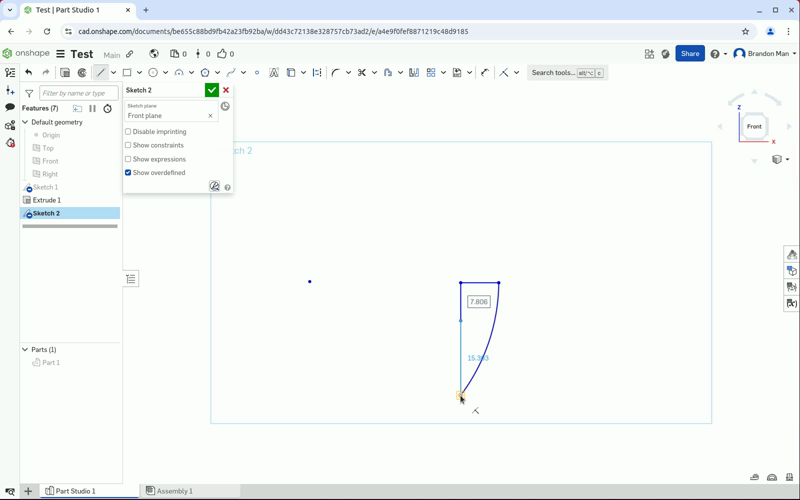
mouse_move(472, 351)
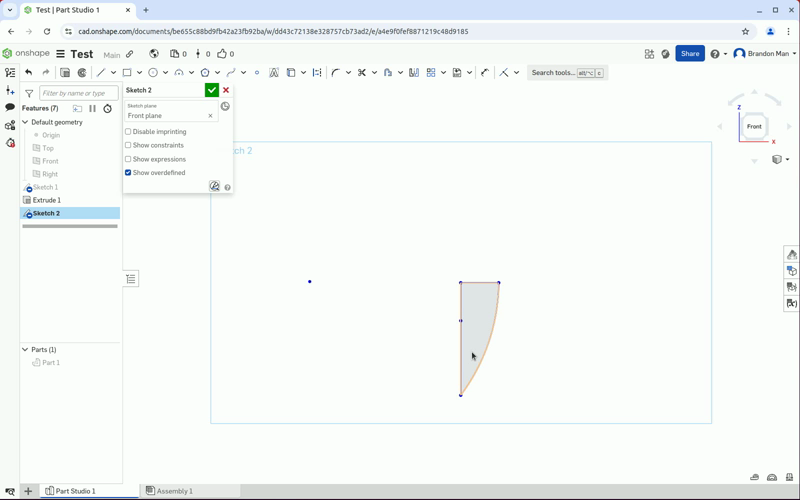
click(472, 351)
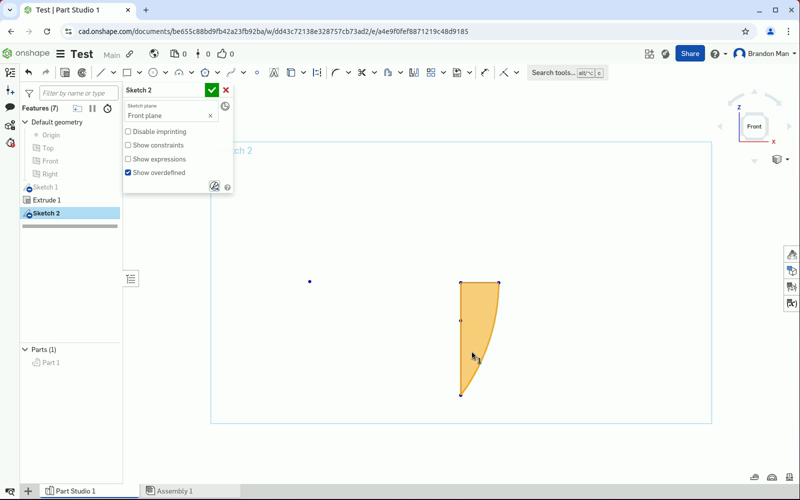
mouse_move(73, 352)
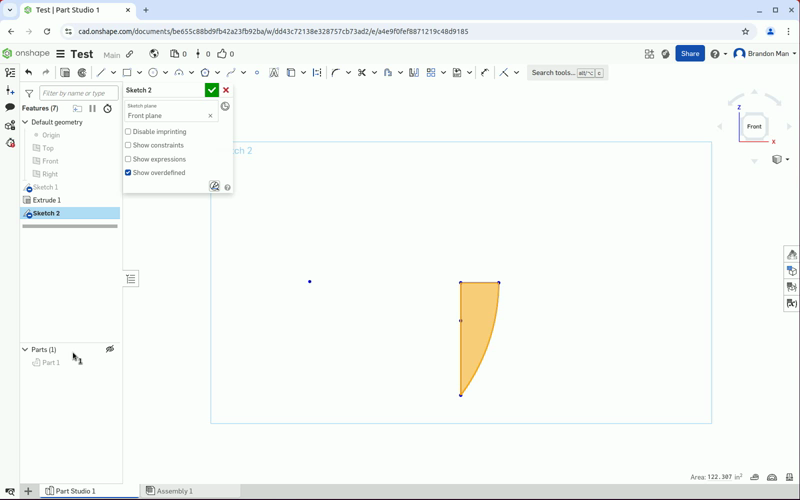
key(shift+y)
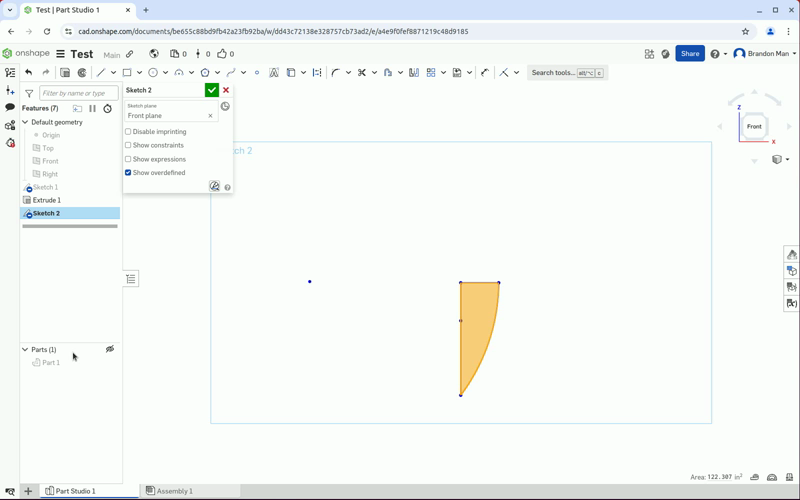
key(shift+e)
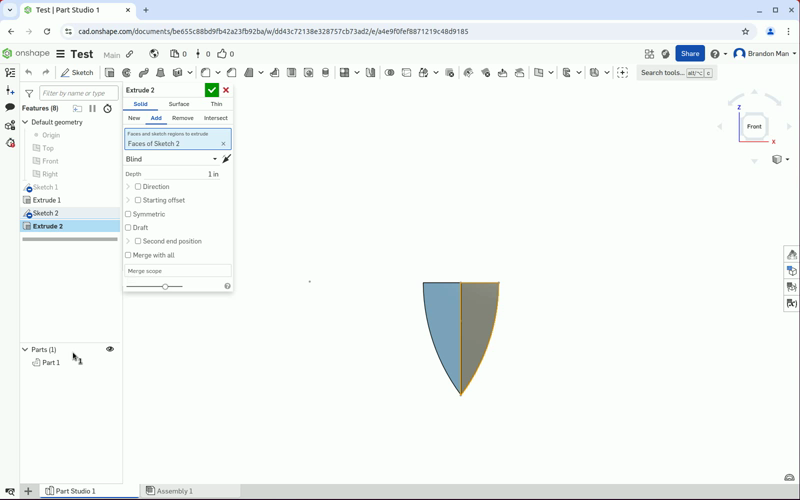
mouse_move(143, 106)
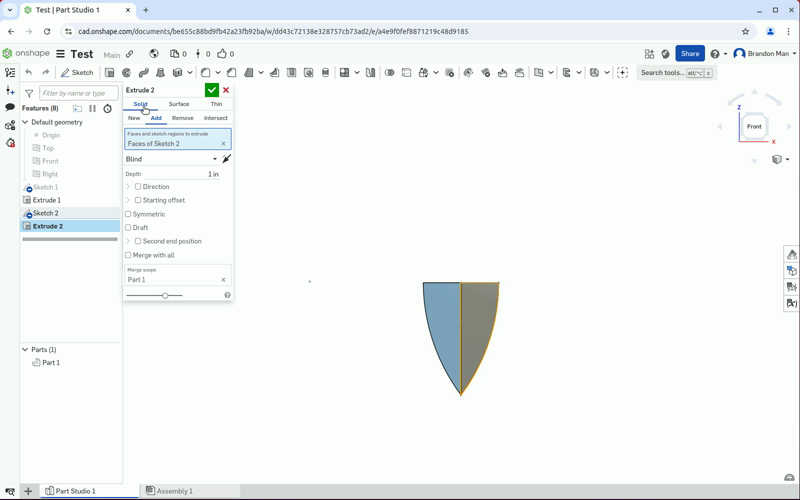
click(143, 106)
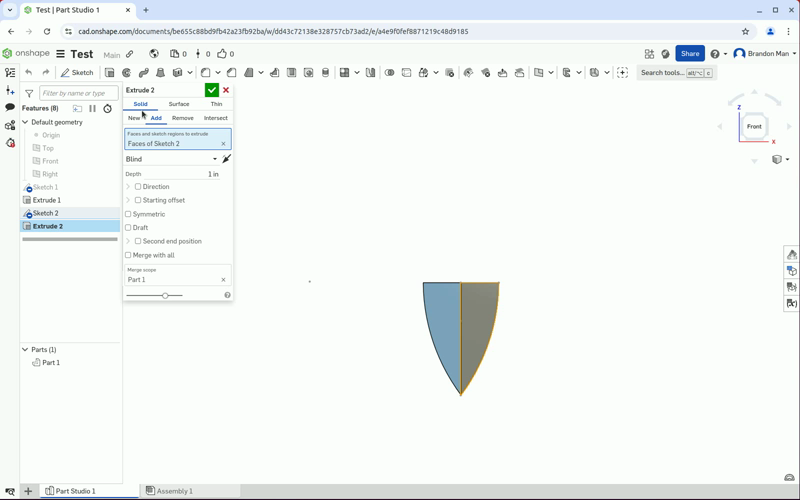
mouse_move(137, 120)
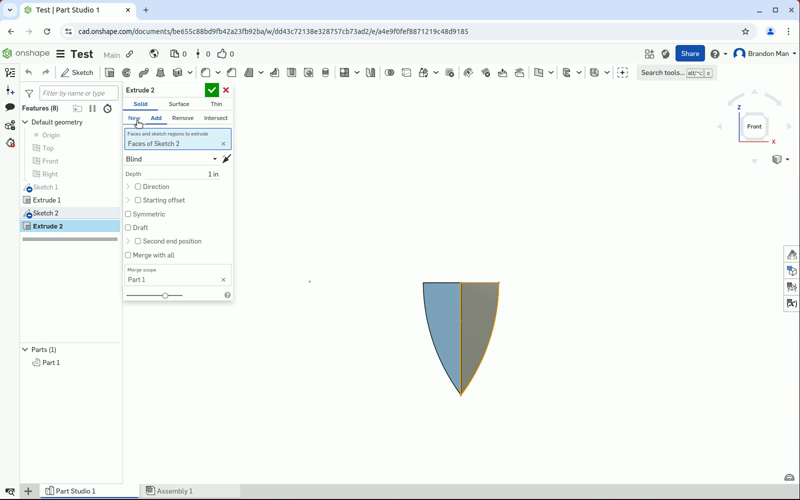
click(137, 120)
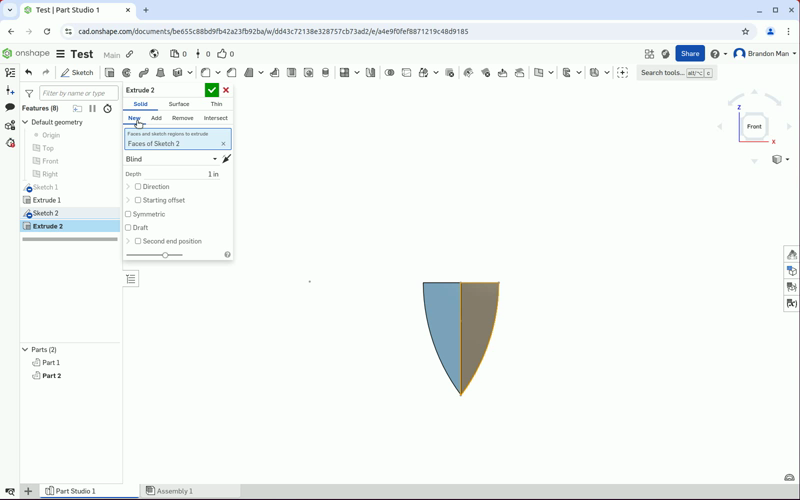
key(tab, 4)
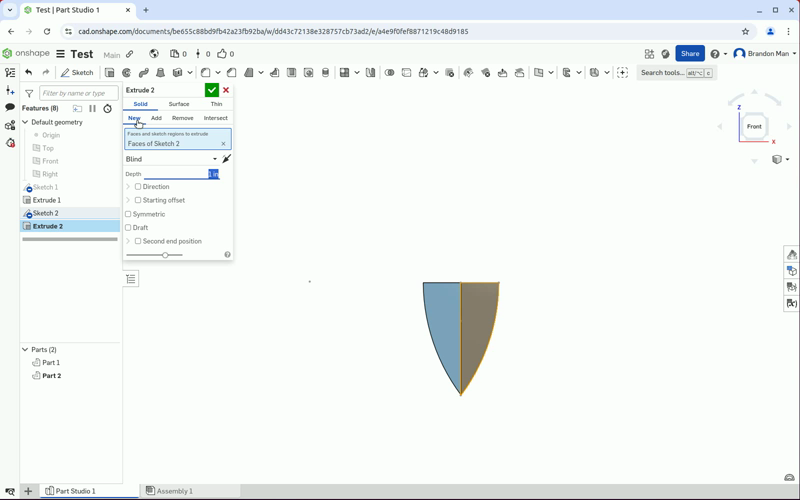
text(2.648)
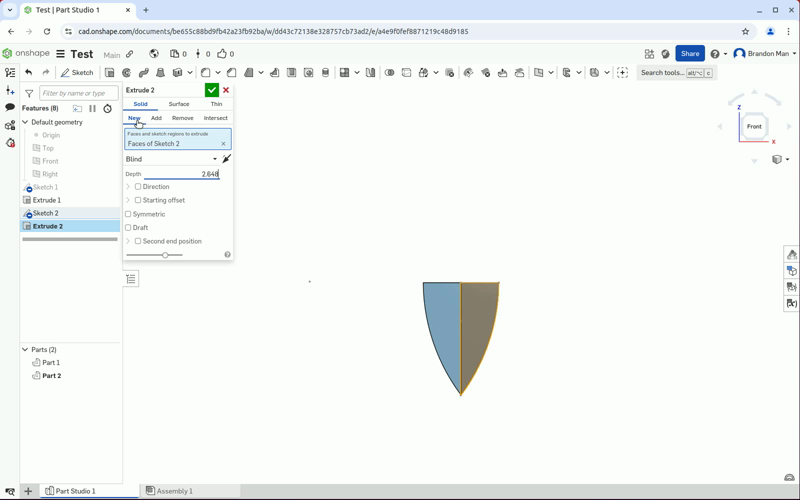
key(enter)
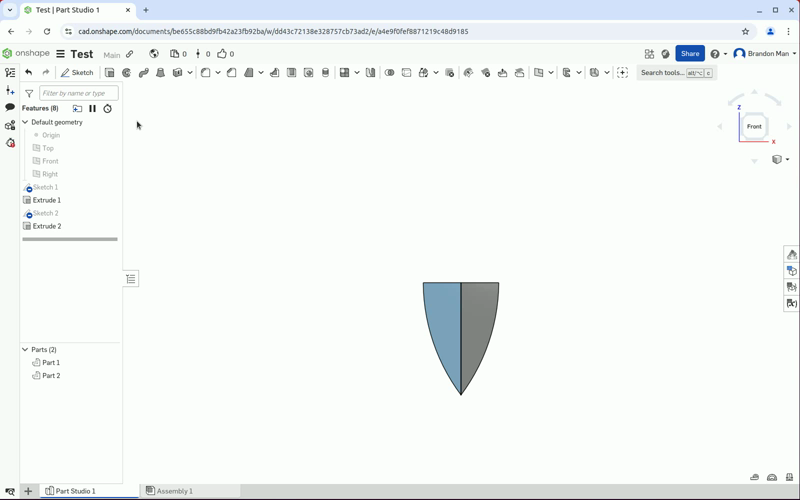
key(shift+h)
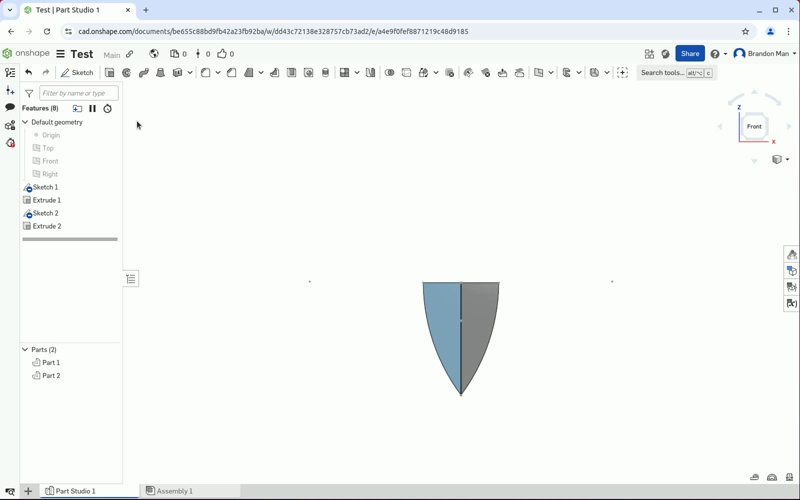
key(shift+h)
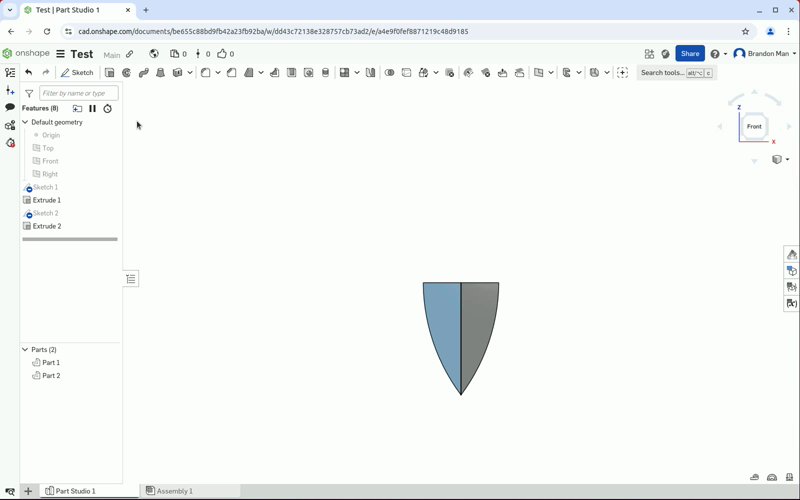
mouse_move(73, 189)
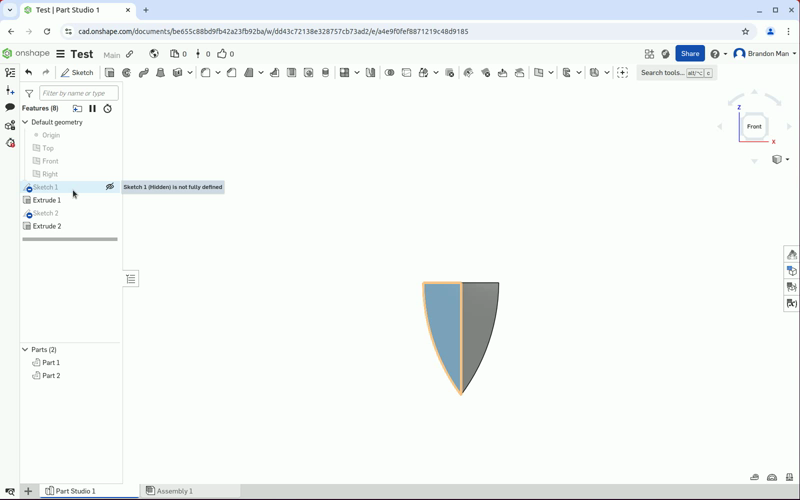
click(73, 189)
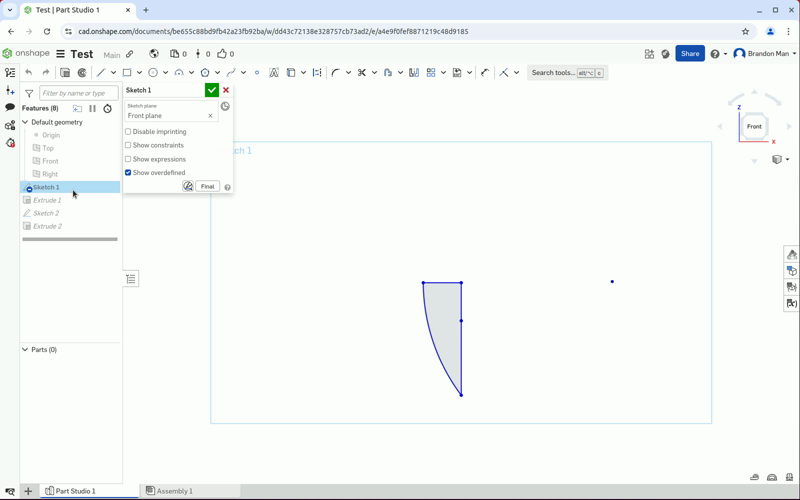
mouse_move(229, 92)
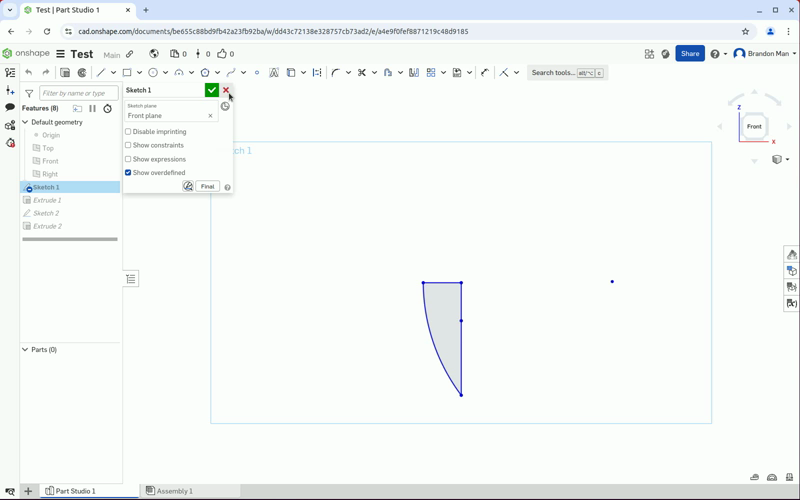
click(229, 92)
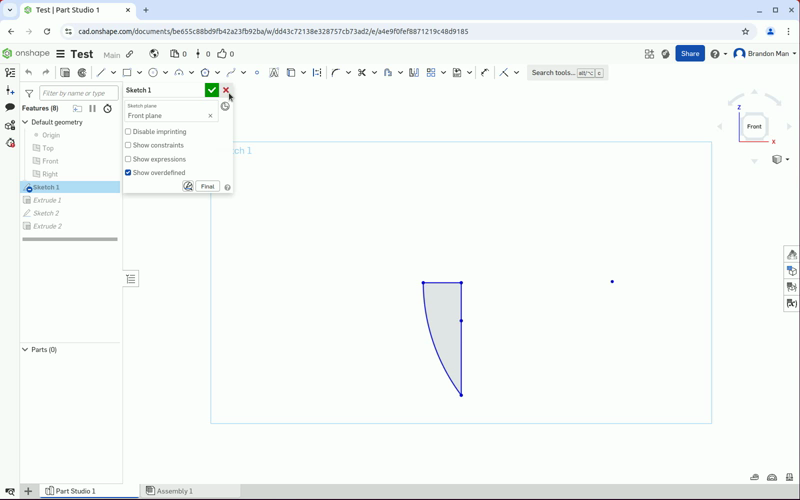
key(shift+s)
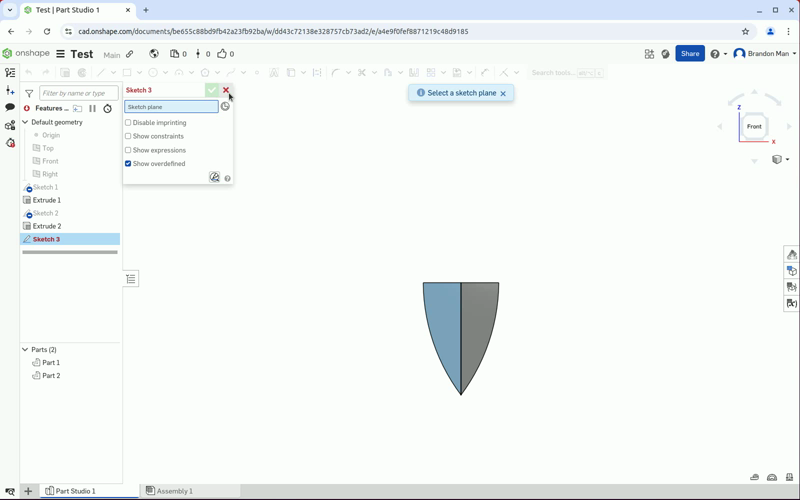
mouse_move(73, 163)
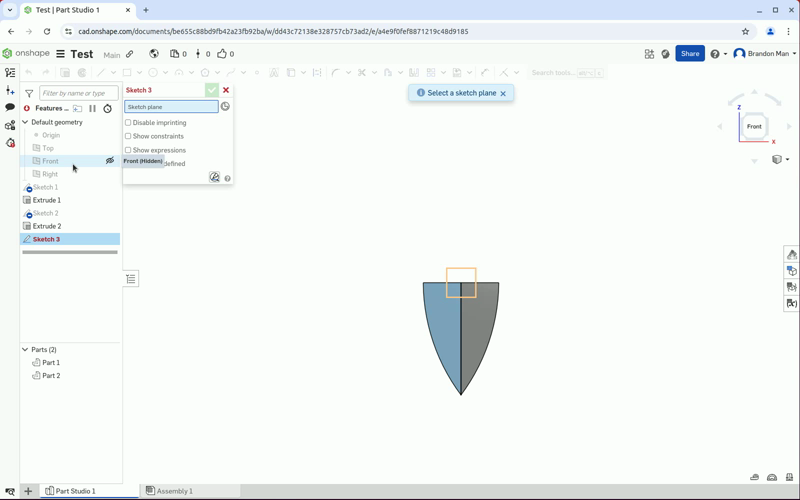
click(73, 163)
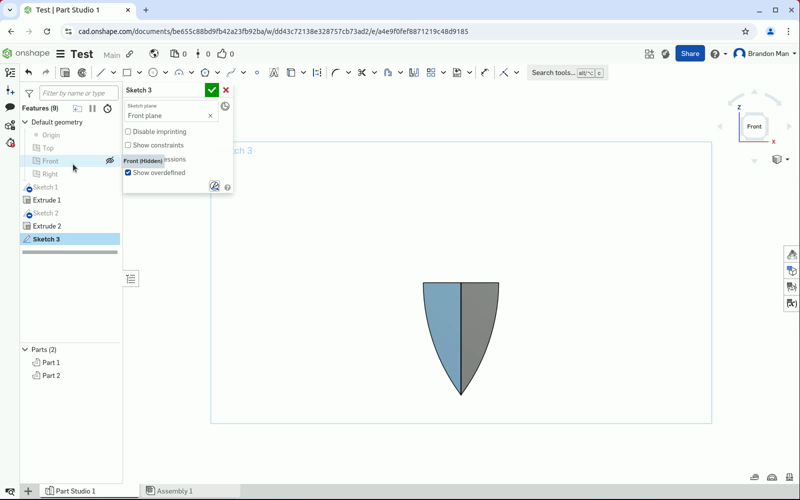
mouse_move(73, 352)
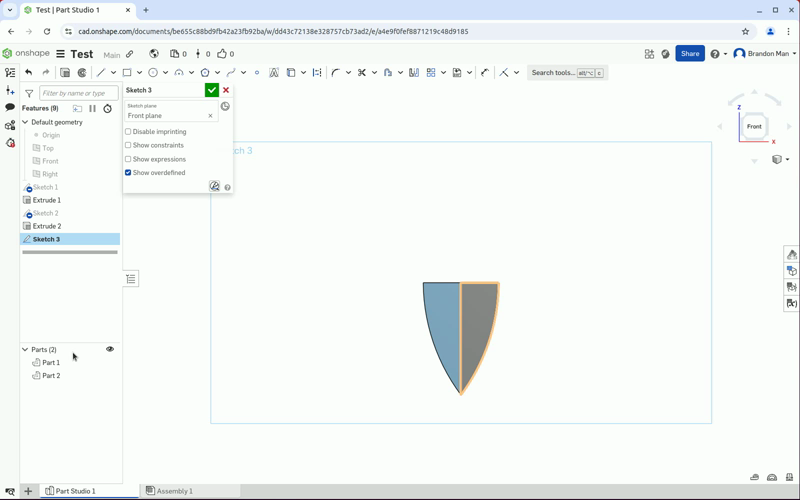
key(y)
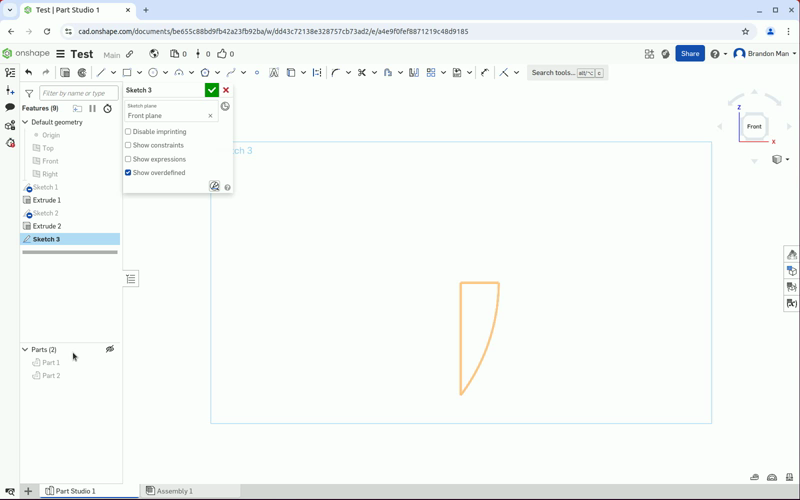
key(l)
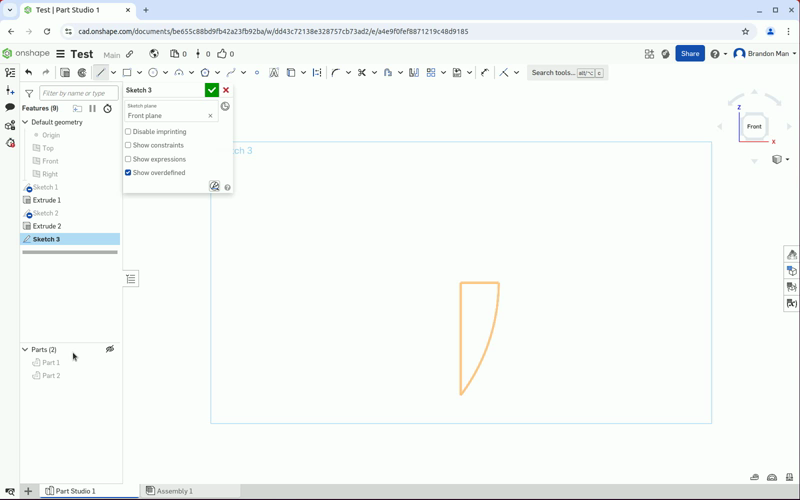
key_down(shift)
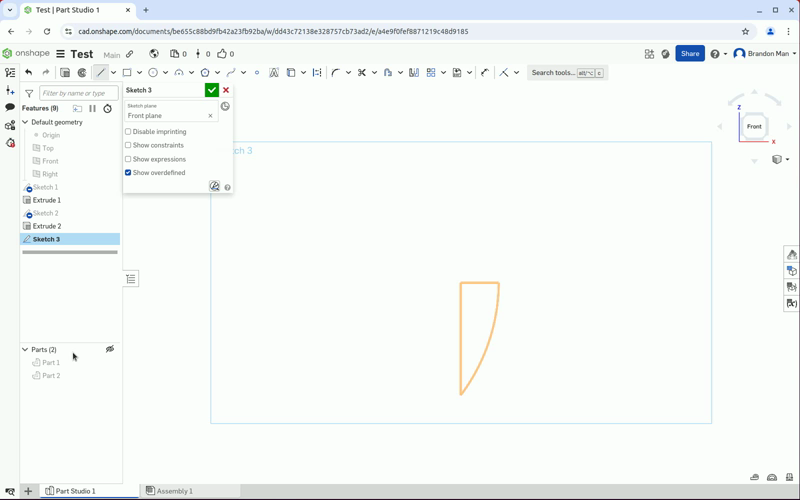
mouse_move(460, 282)
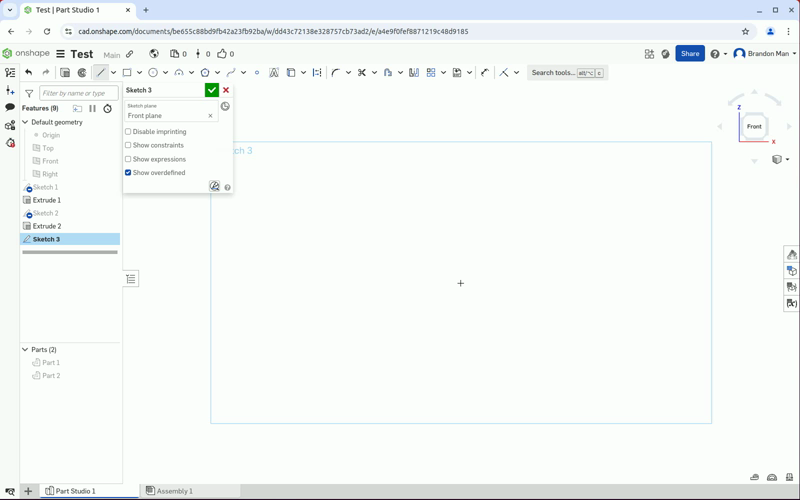
click(460, 282)
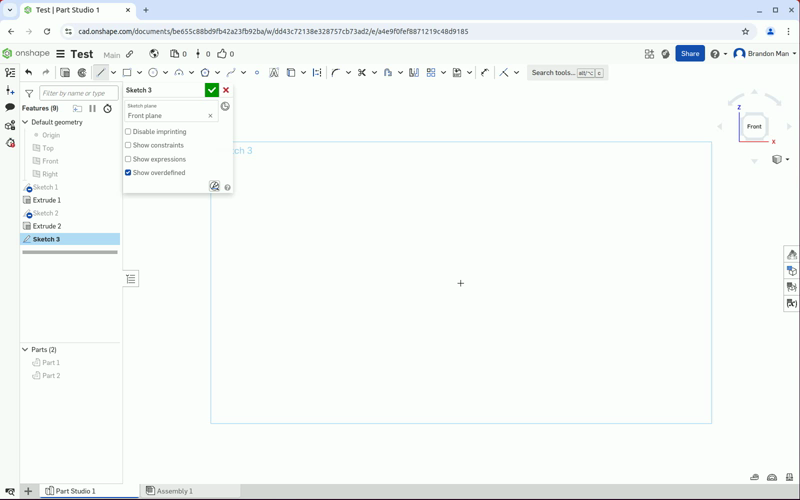
key_up(shift)
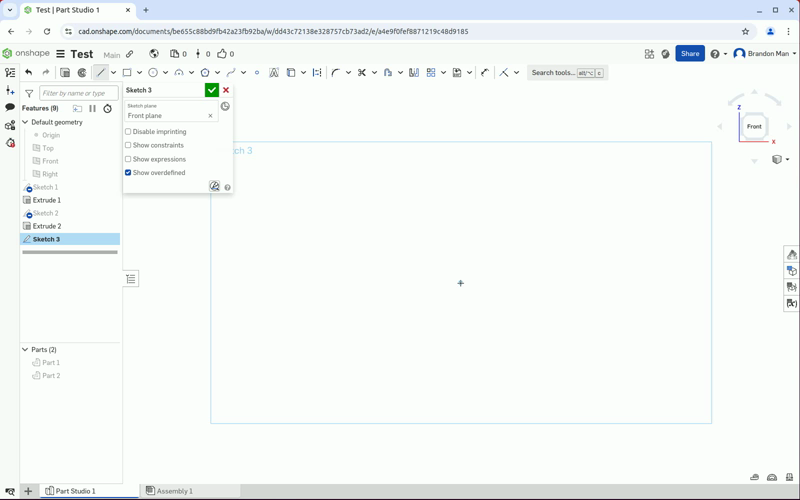
key_down(shift)
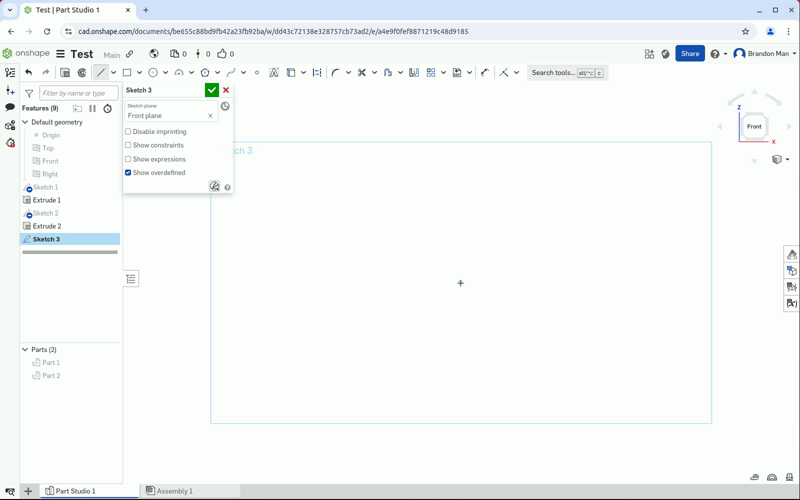
mouse_move(490, 282)
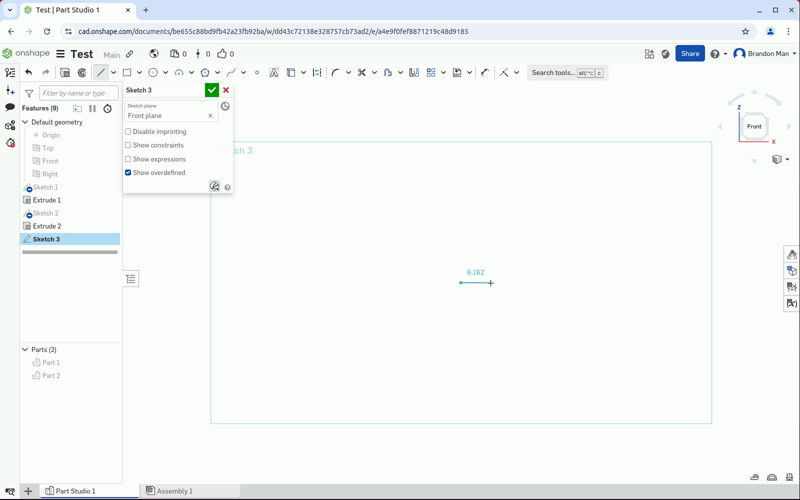
mouse_move(499, 282)
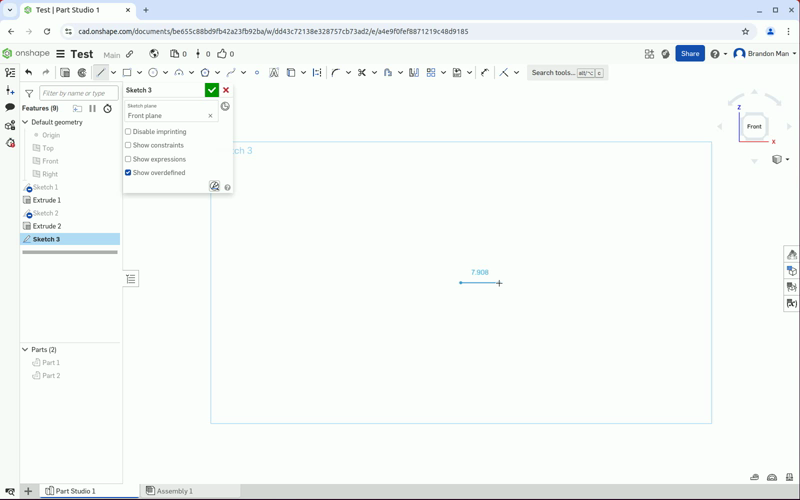
click(499, 282)
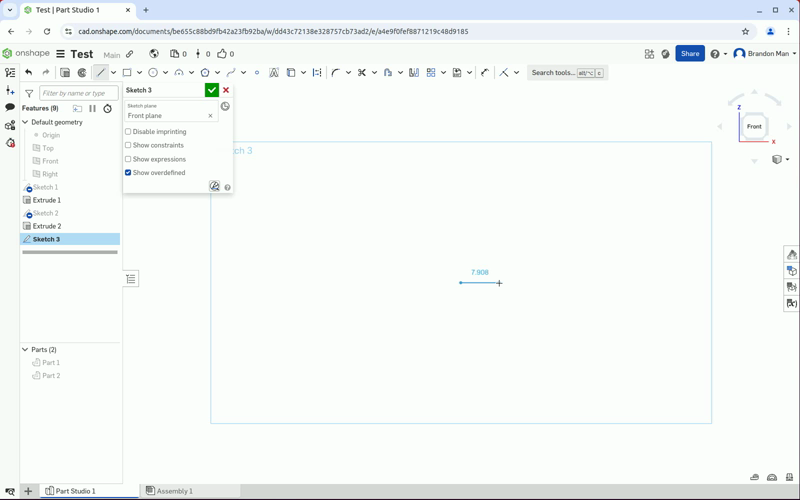
key_up(shift)
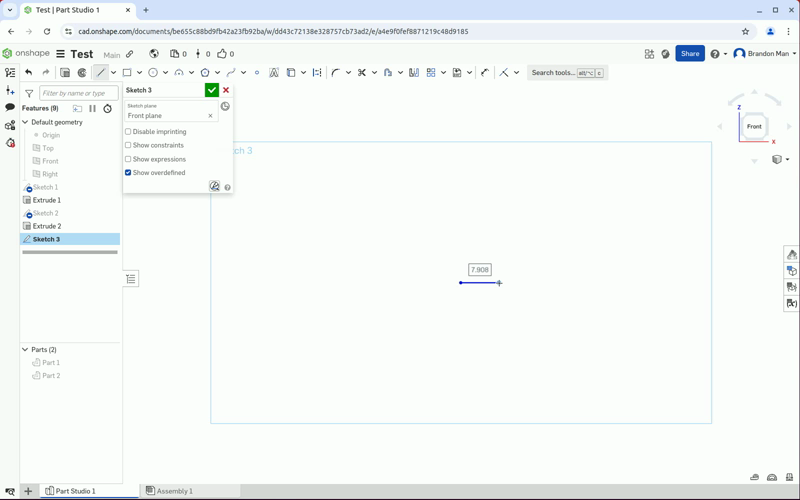
key(esc)
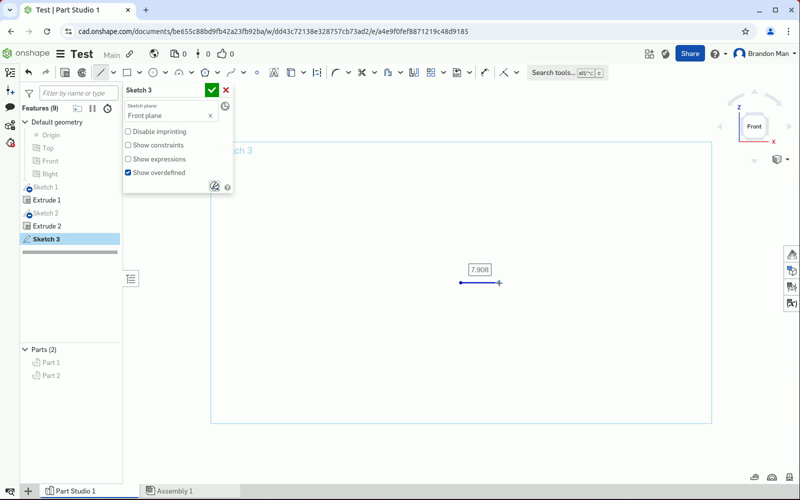
key(a)
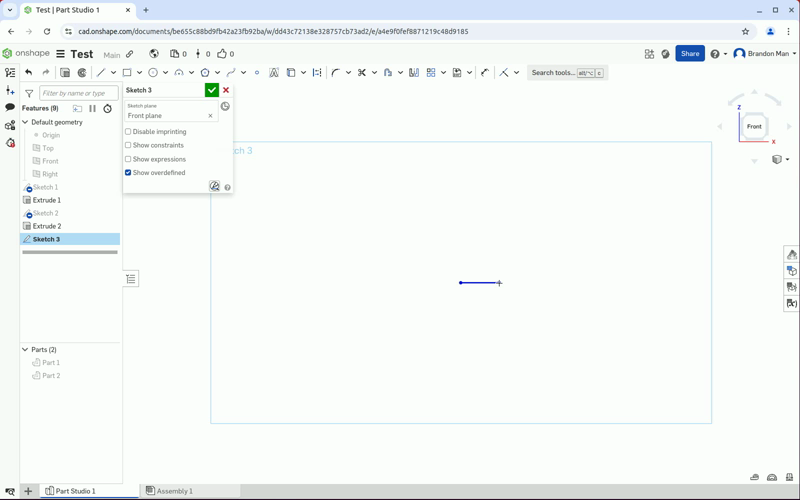
mouse_move(499, 282)
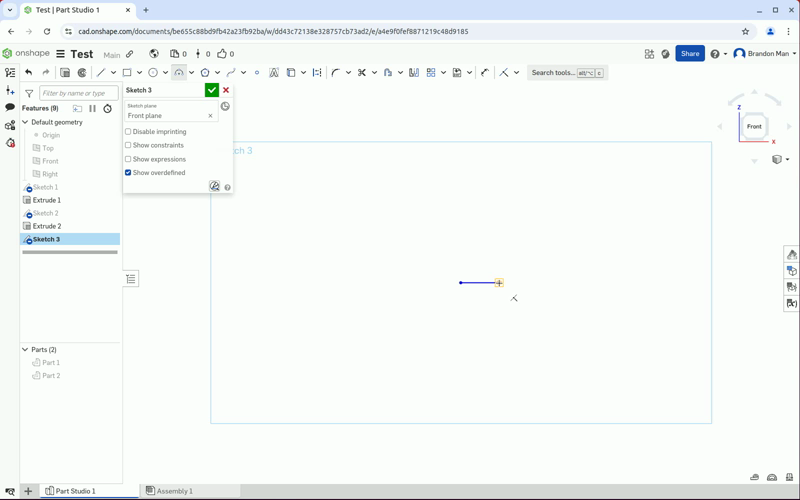
click(499, 282)
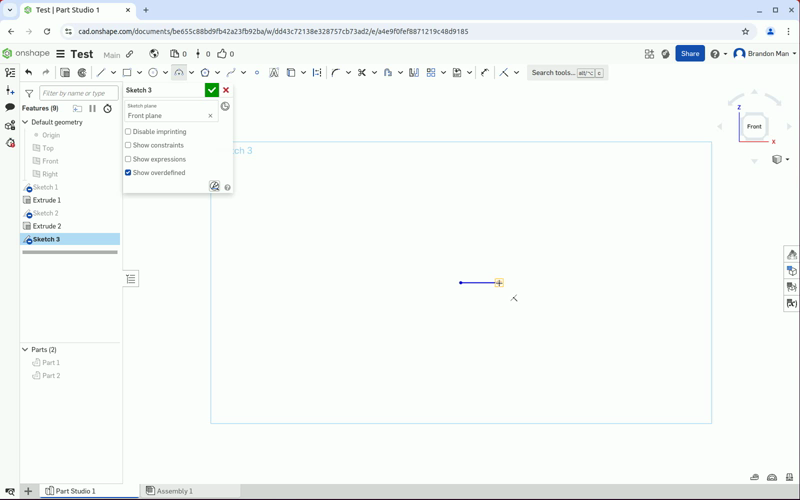
key_down(shift)
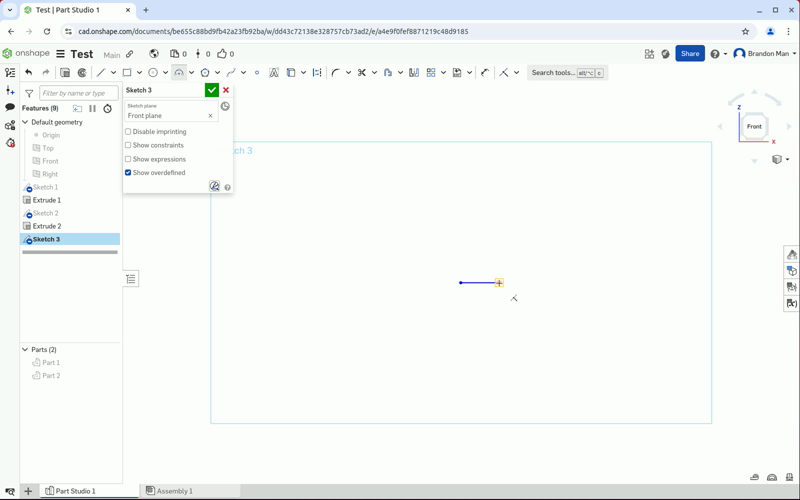
mouse_move(460, 257)
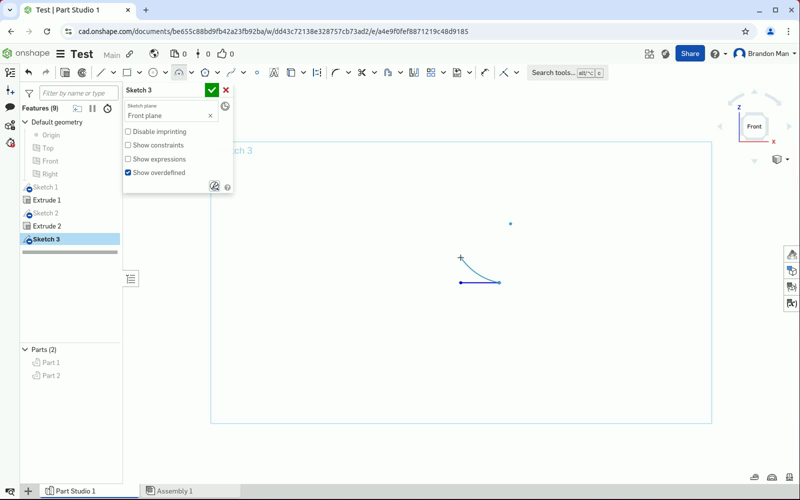
click(460, 257)
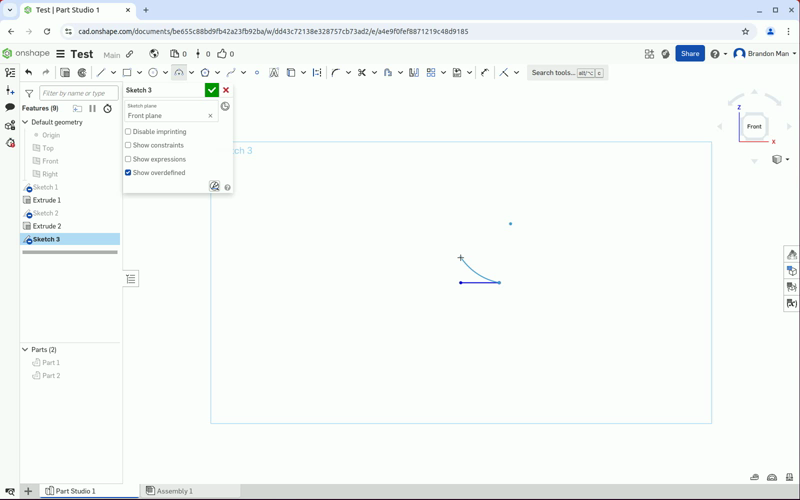
mouse_move(476, 276)
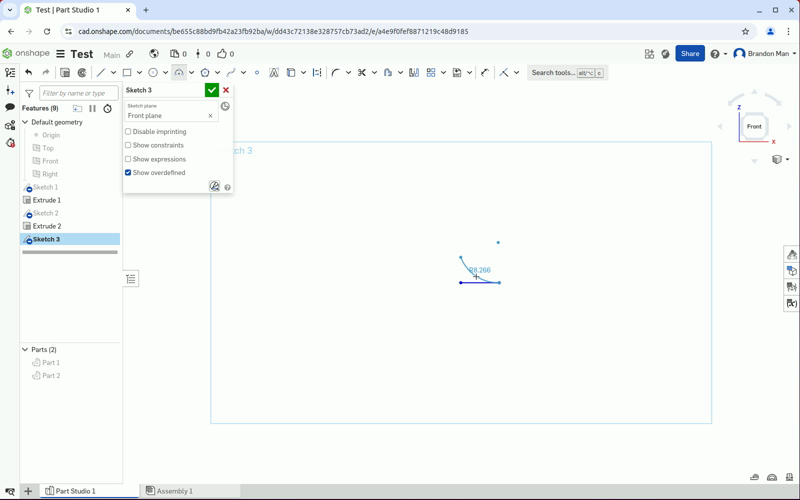
click(476, 276)
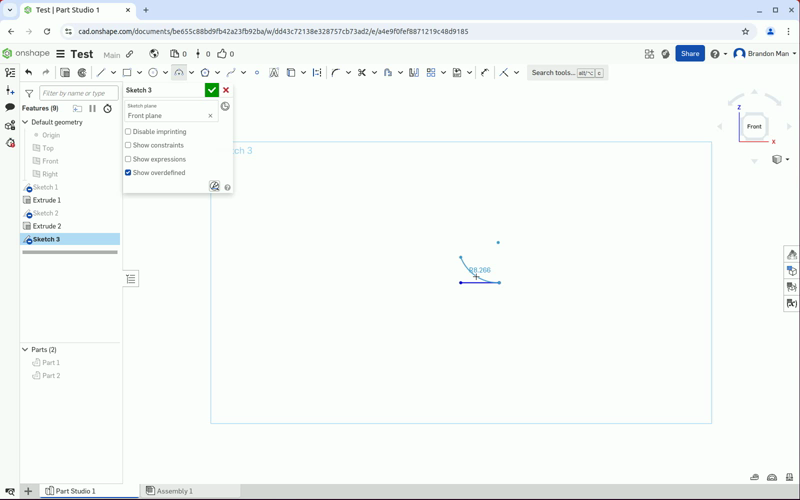
key_up(shift)
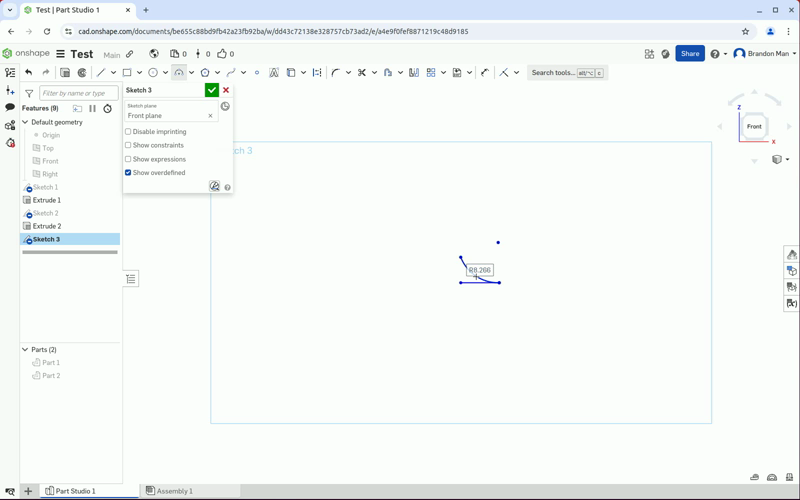
key(esc)
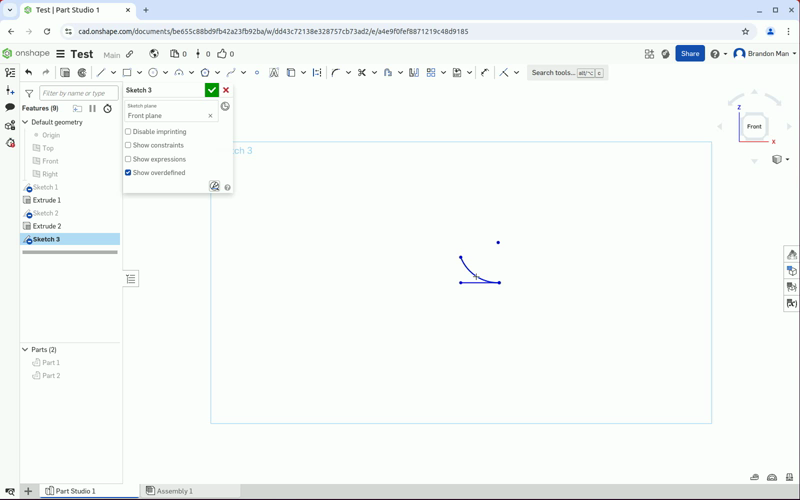
key(l)
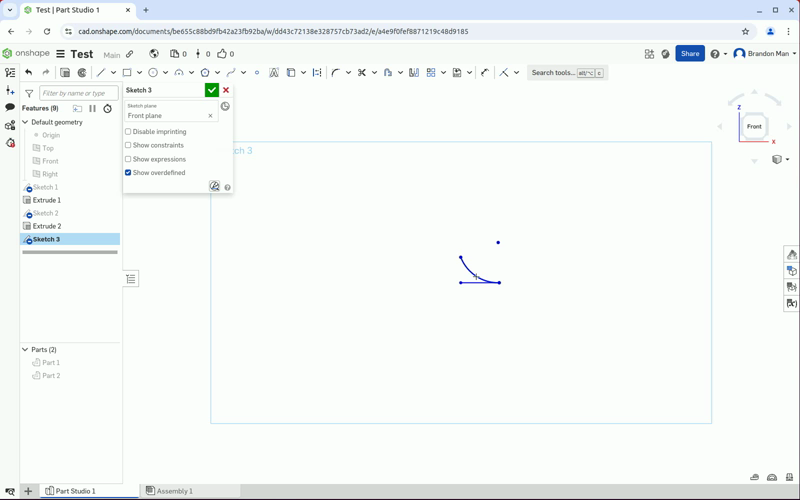
mouse_move(460, 257)
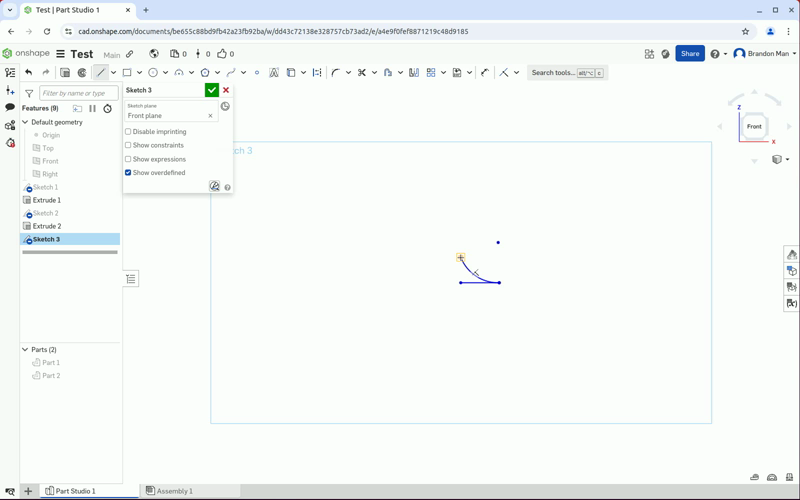
click(460, 257)
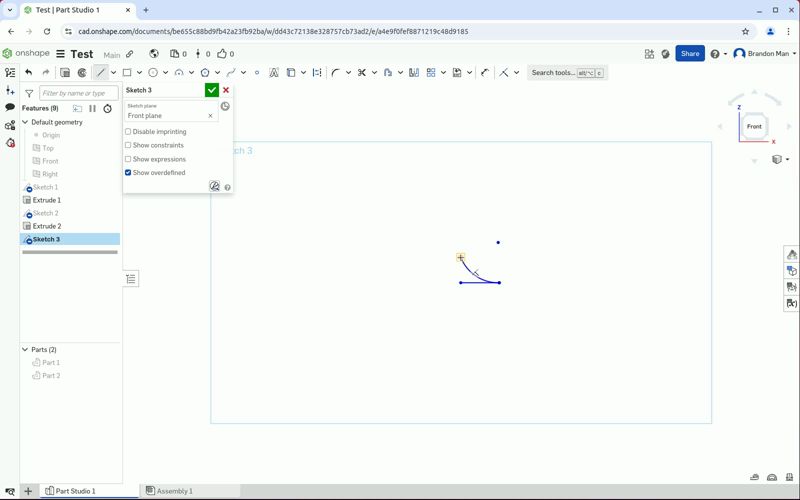
mouse_move(490, 257)
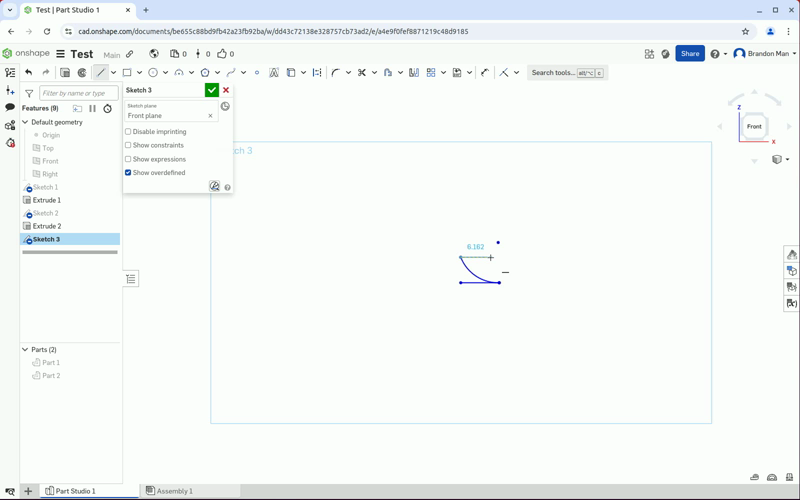
key_down(shift)
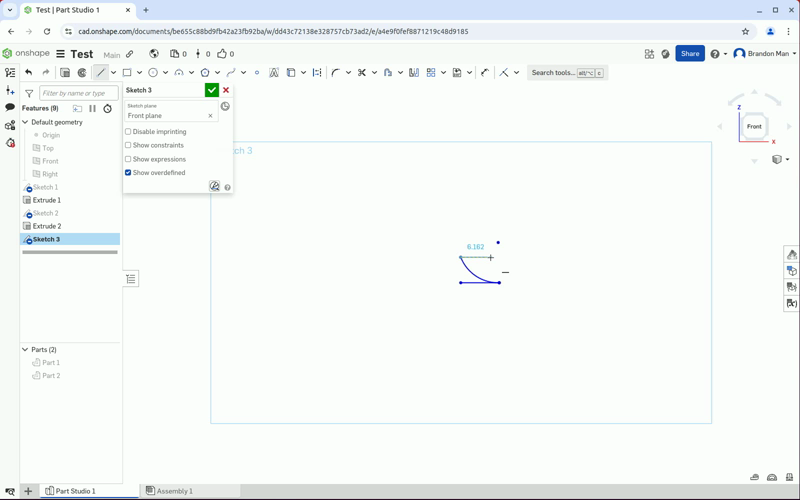
mouse_move(460, 282)
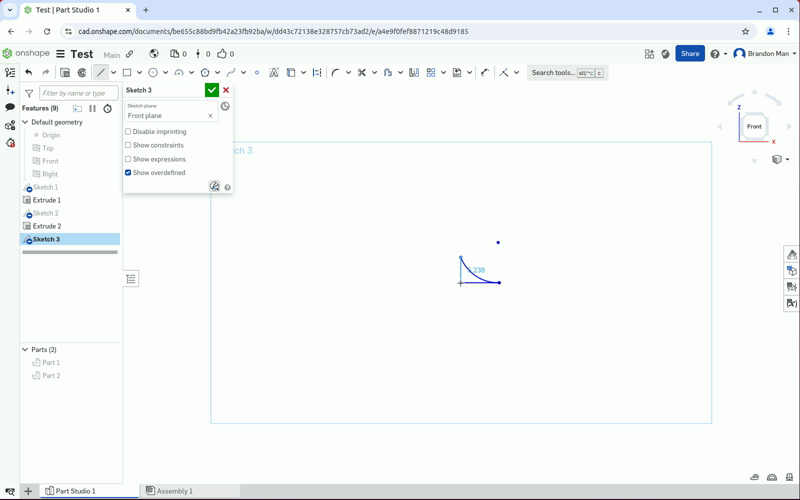
key_up(shift)
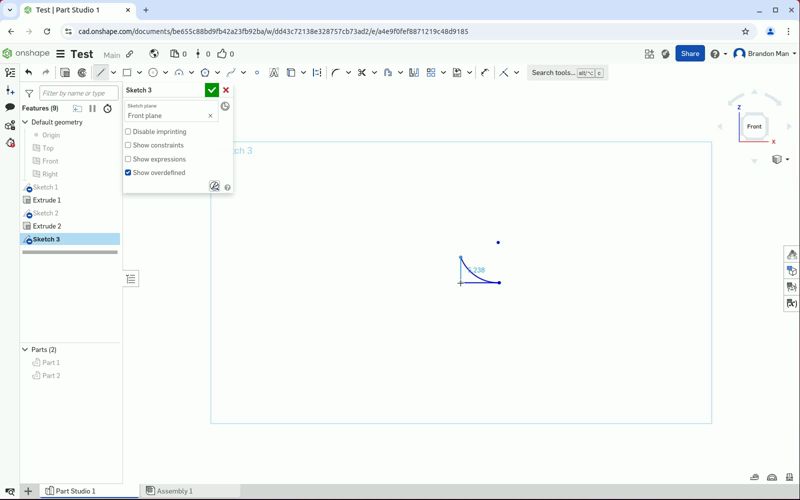
click(460, 282)
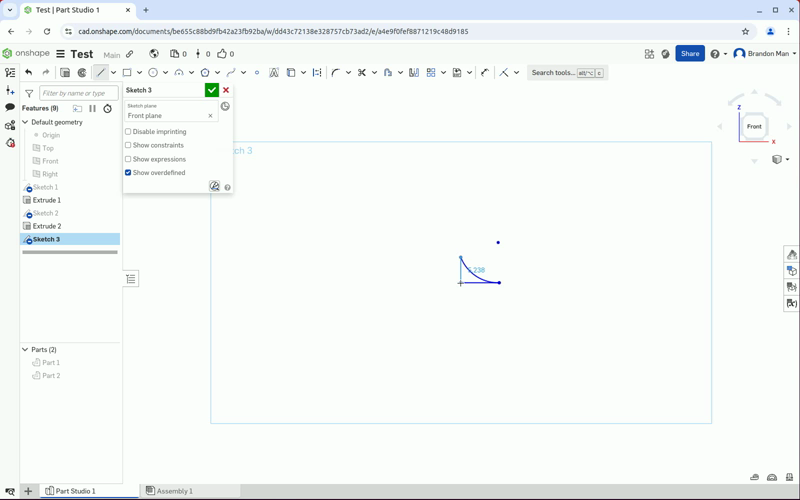
key(esc)
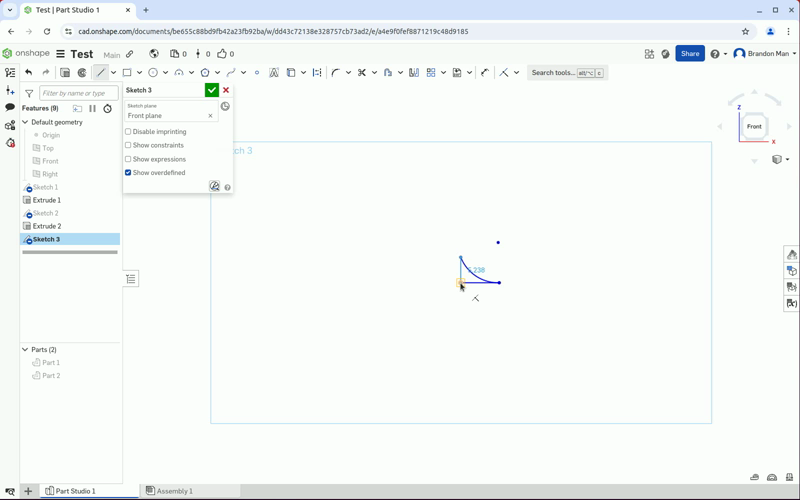
mouse_move(482, 282)
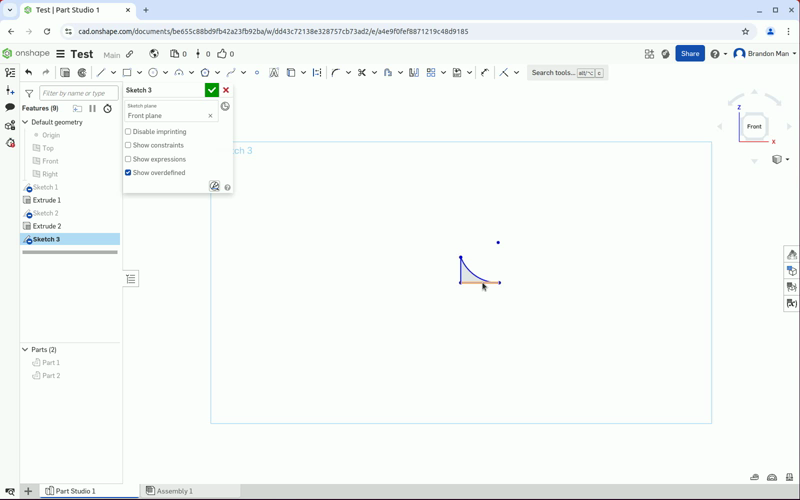
scroll(6)
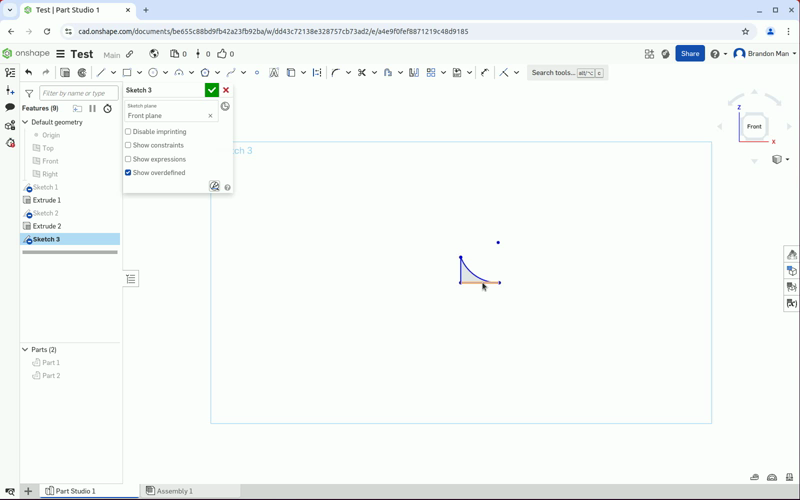
scroll(6)
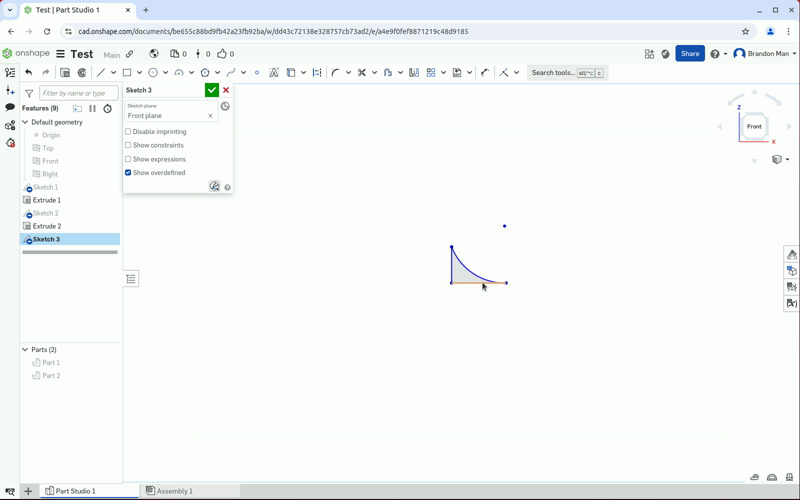
scroll(6)
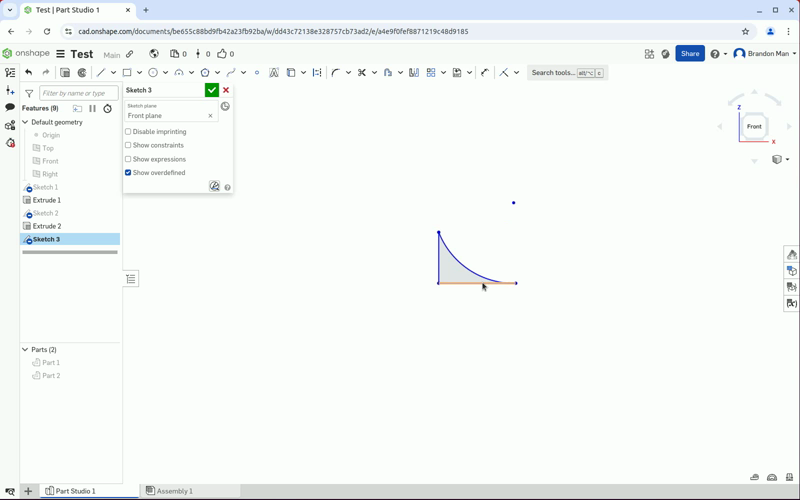
scroll(6)
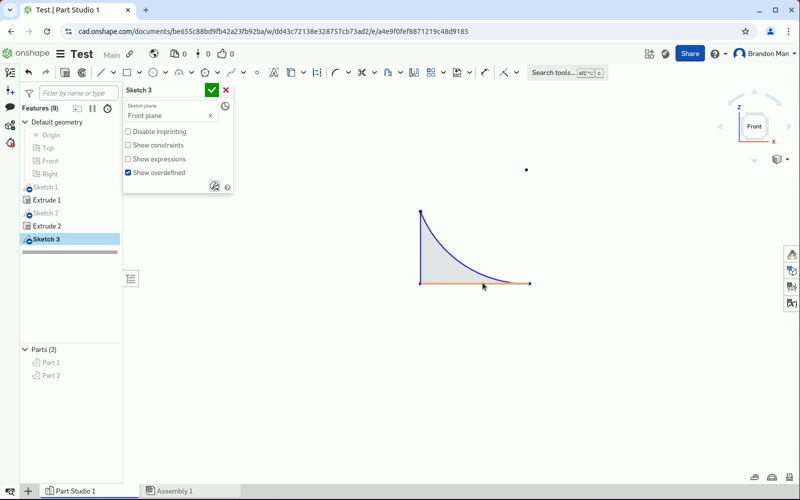
scroll(6)
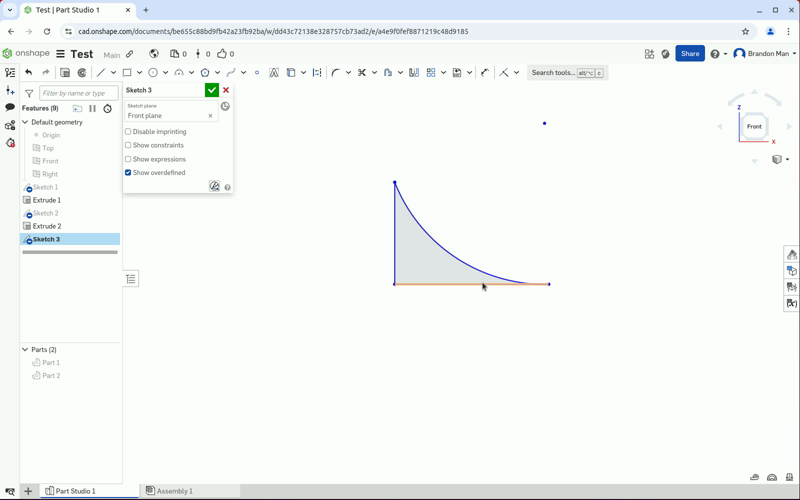
scroll(6)
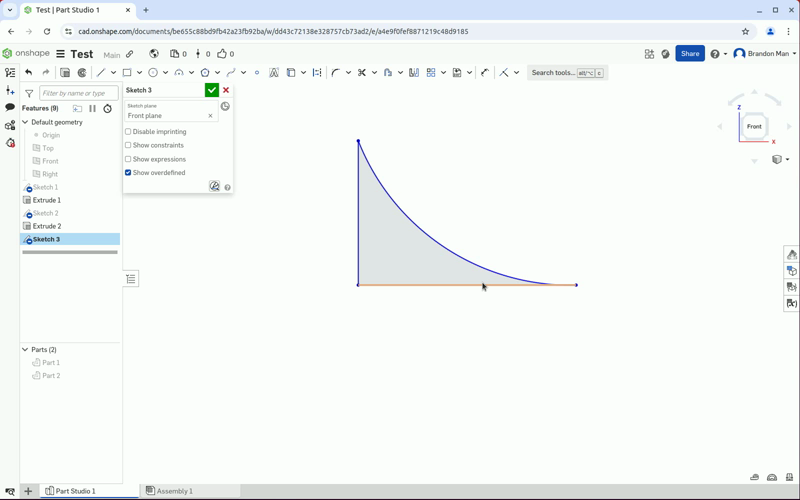
scroll(6)
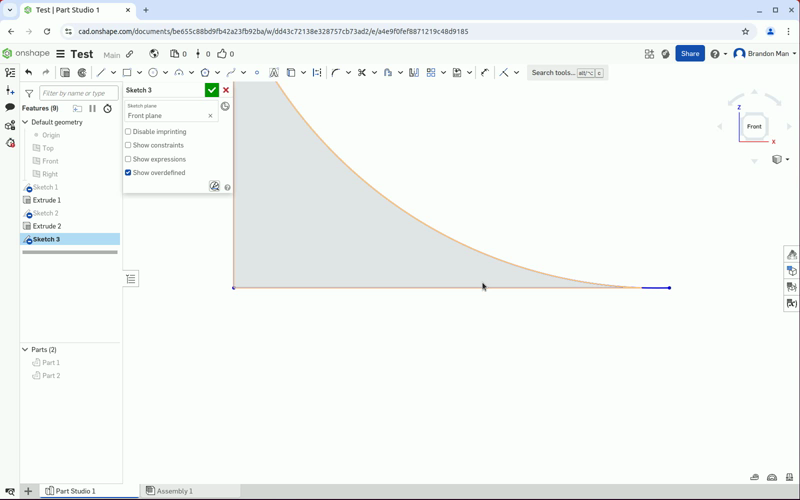
click(482, 282)
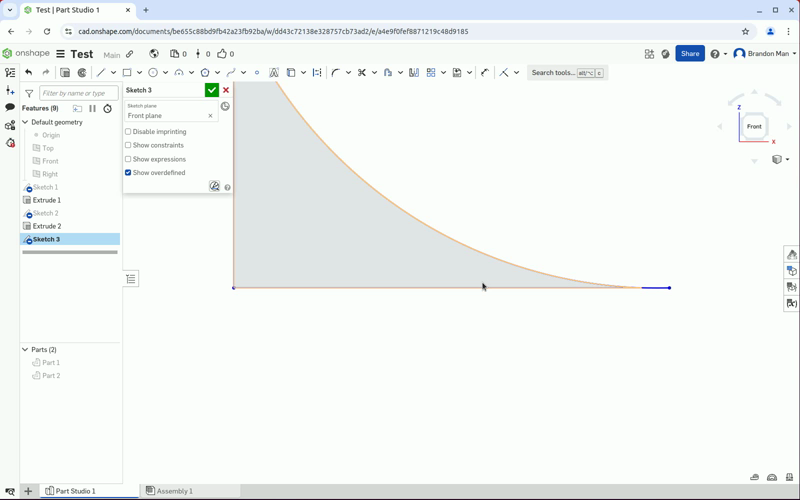
scroll(-6)
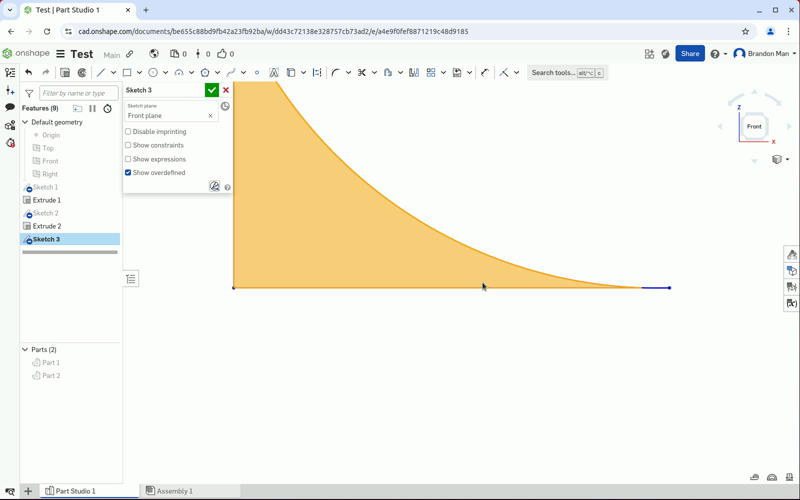
scroll(-6)
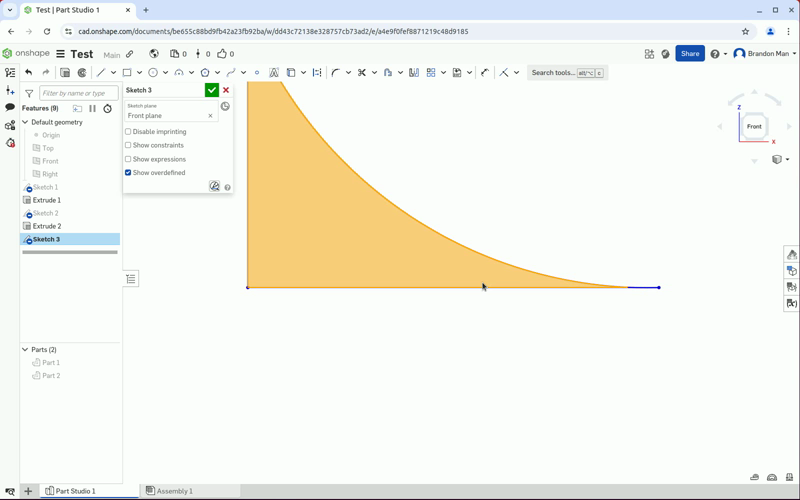
scroll(-6)
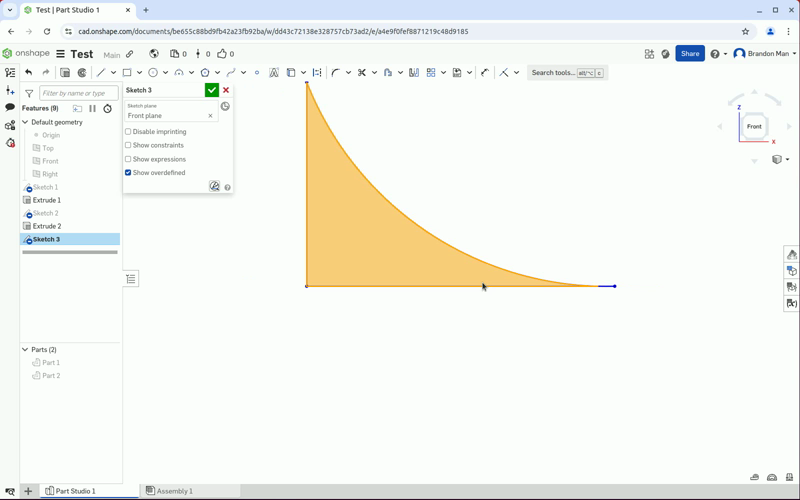
scroll(-6)
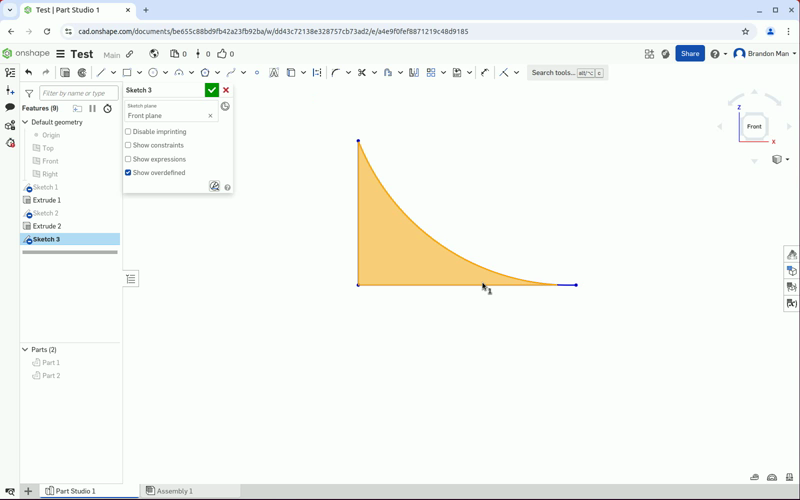
scroll(-6)
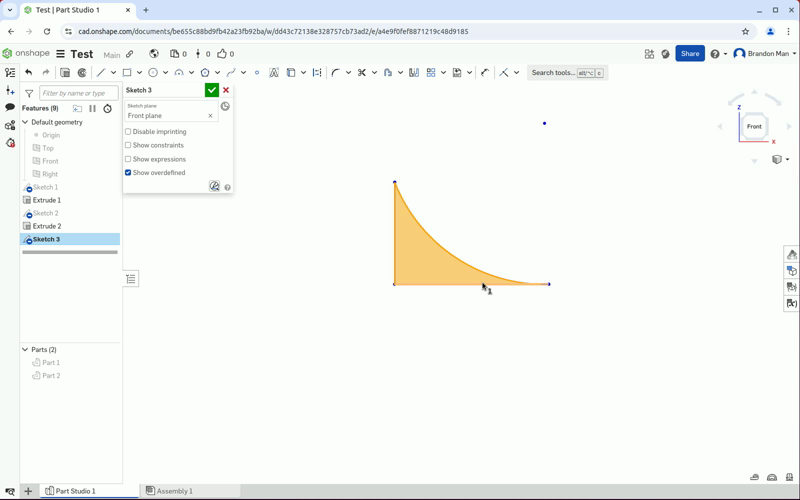
scroll(-6)
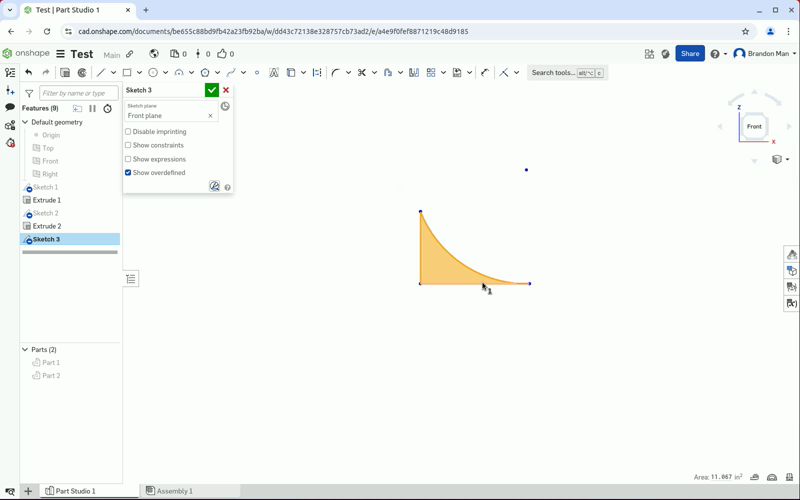
scroll(-6)
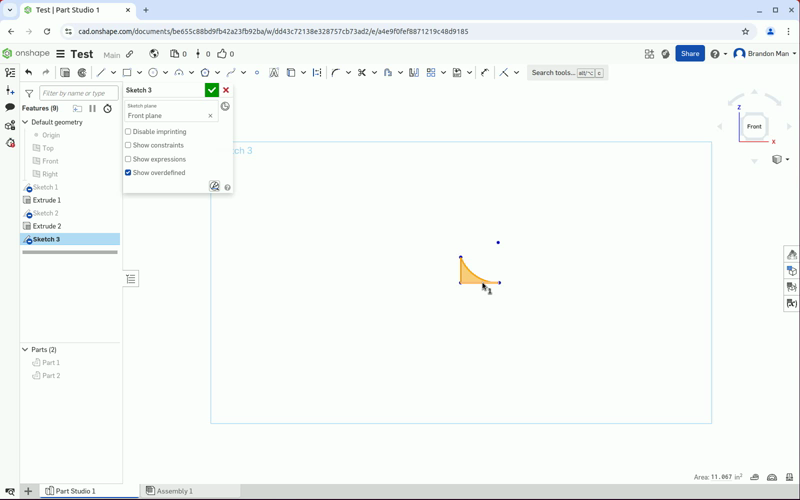
mouse_move(73, 352)
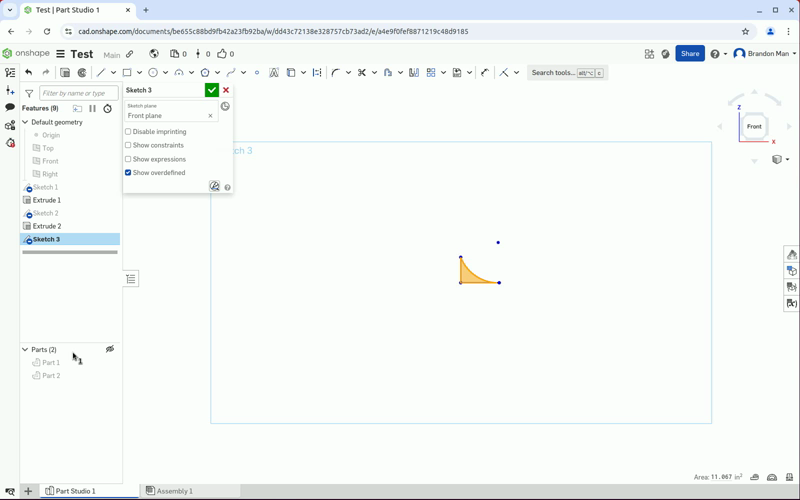
key(shift+y)
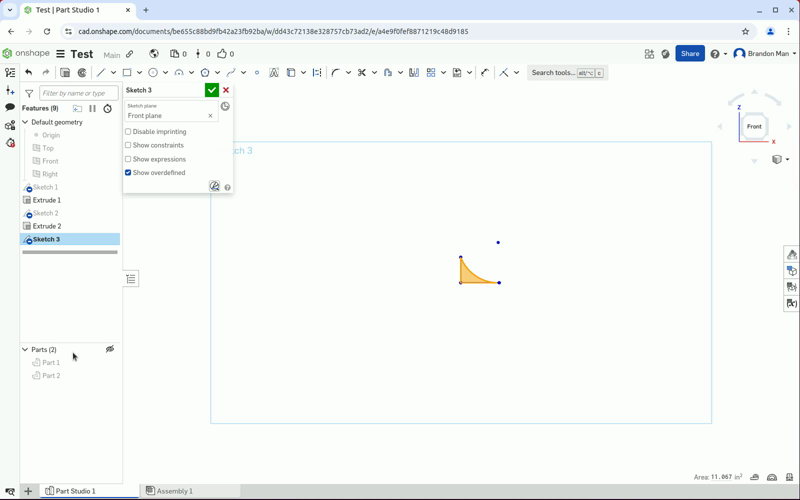
key(shift+e)
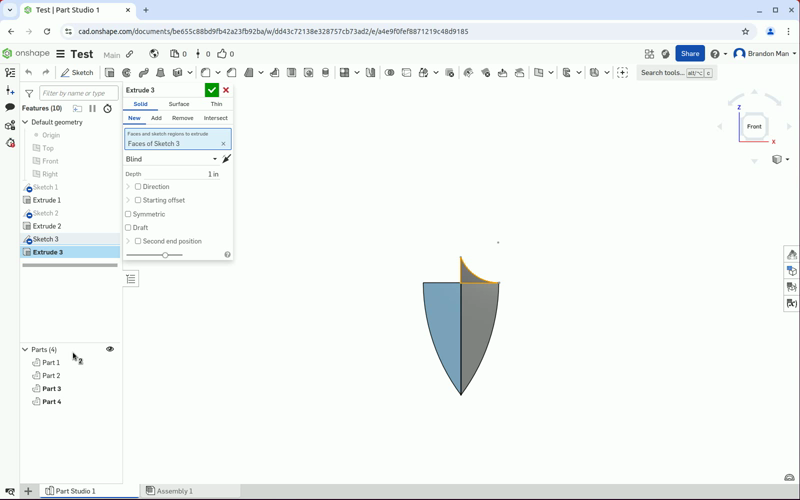
mouse_move(143, 106)
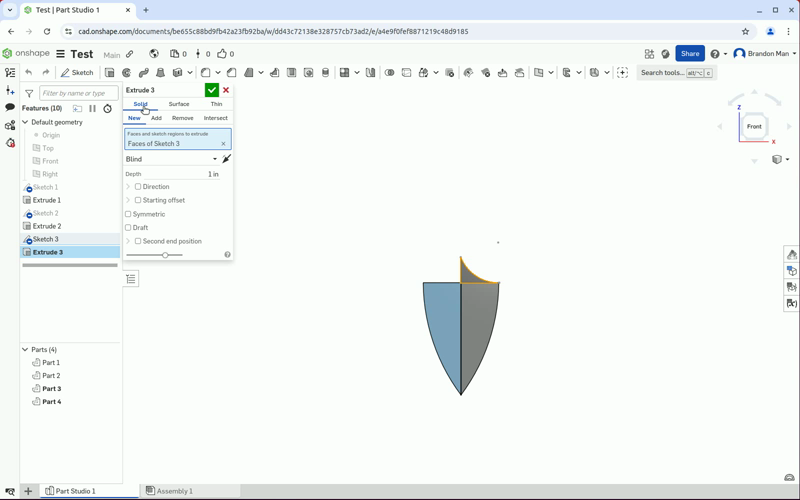
click(143, 106)
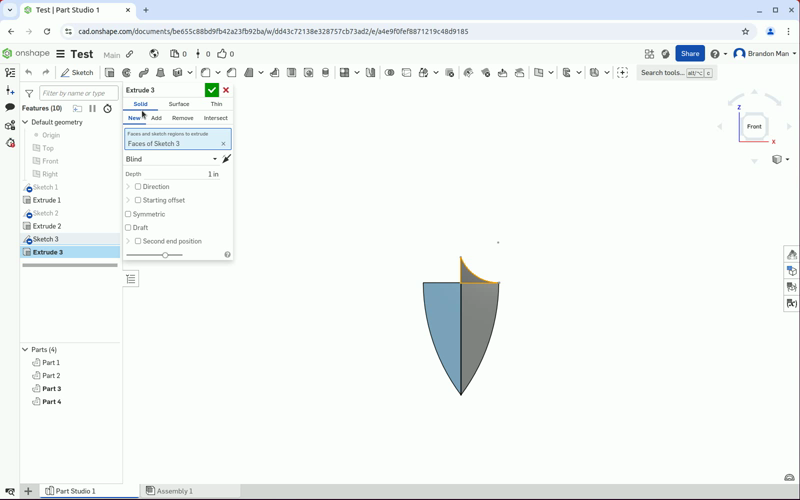
mouse_move(137, 120)
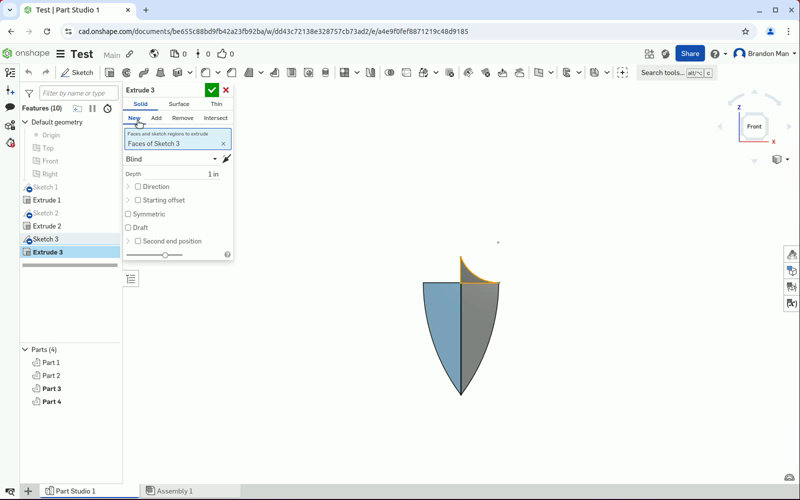
click(137, 120)
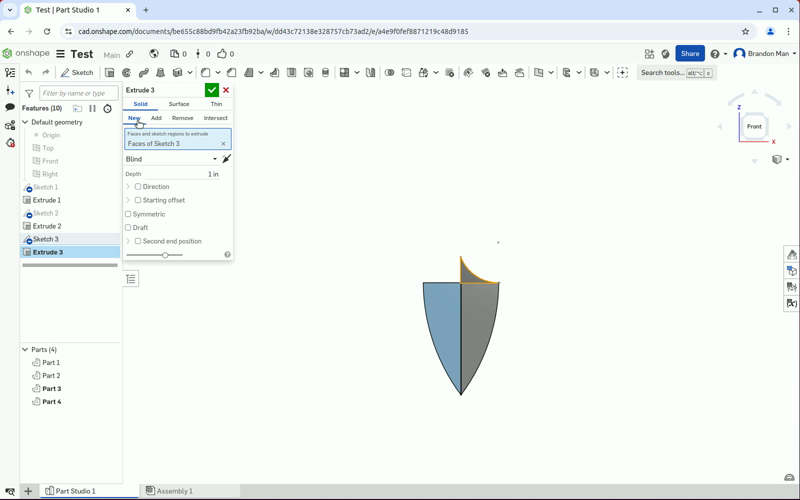
key(tab, 4)
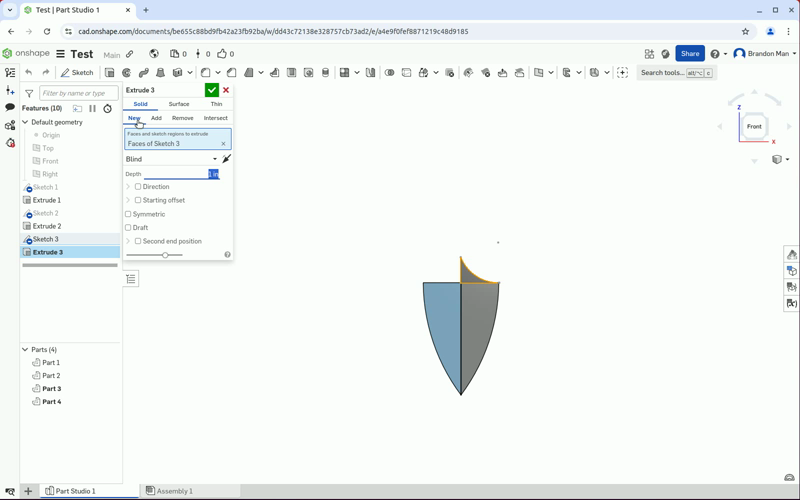
text(2.648)
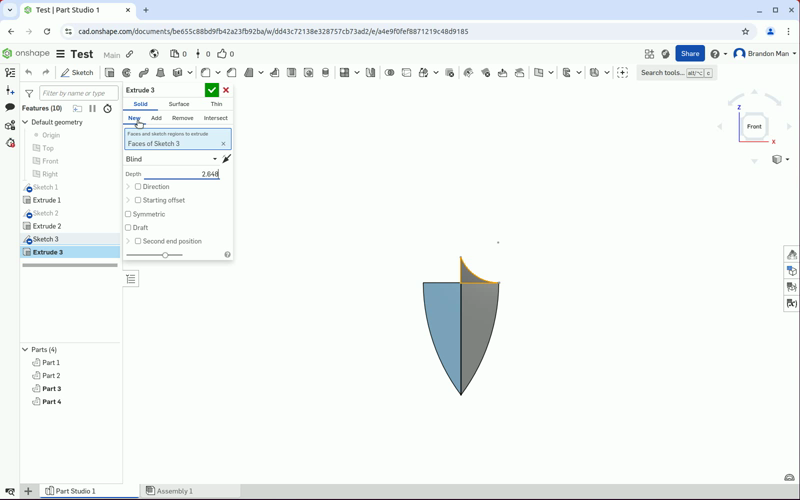
key(enter)
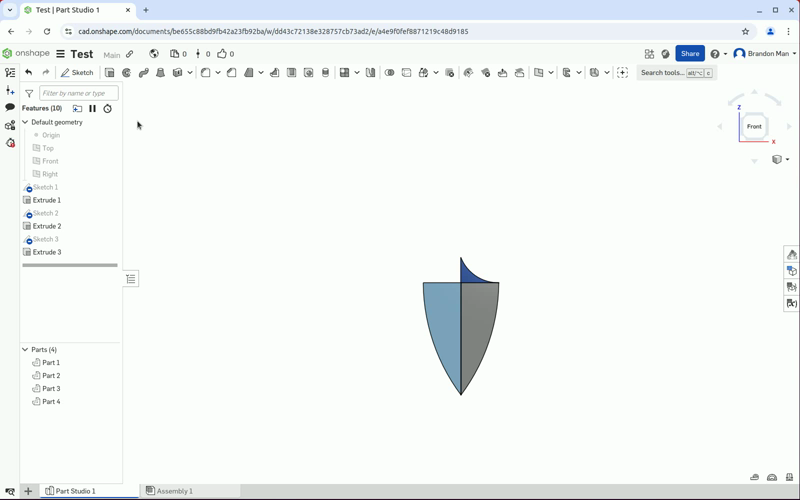
key(shift+h)
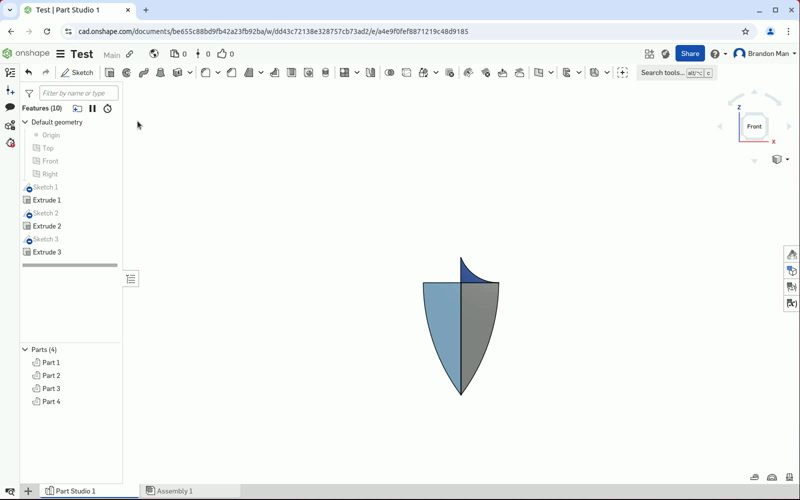
key(shift+h)
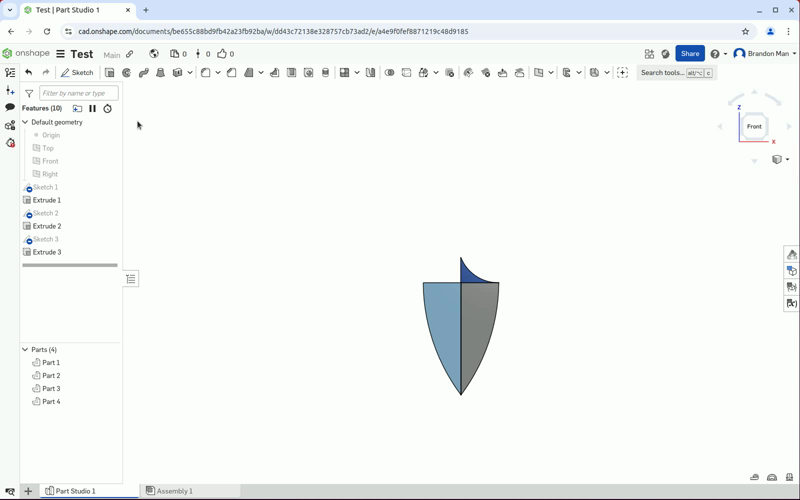
mouse_move(73, 189)
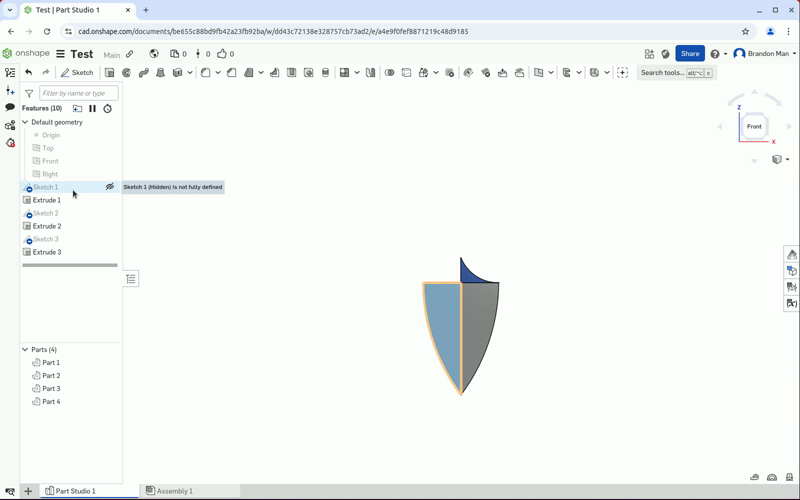
click(73, 189)
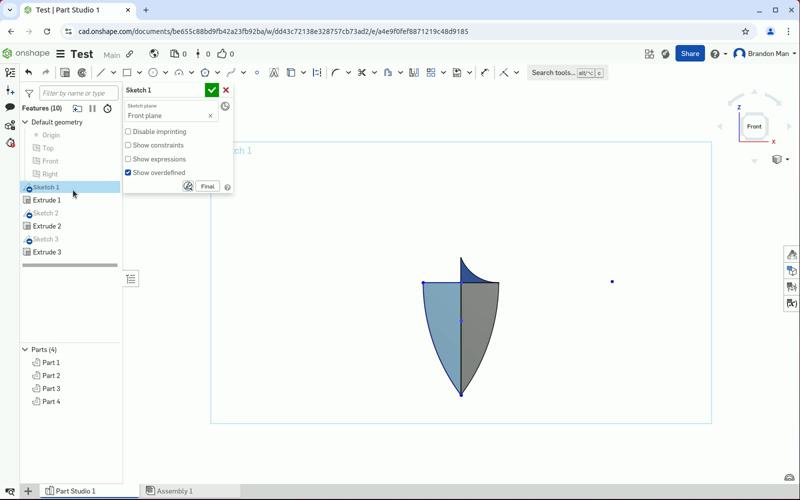
mouse_move(229, 92)
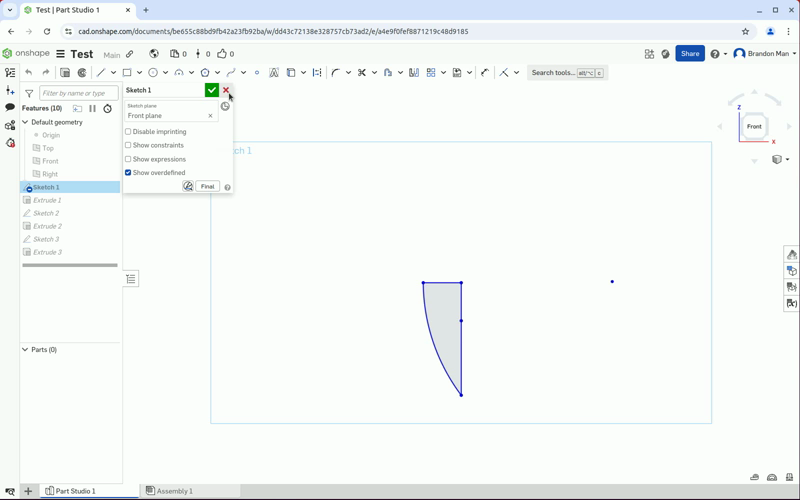
click(229, 92)
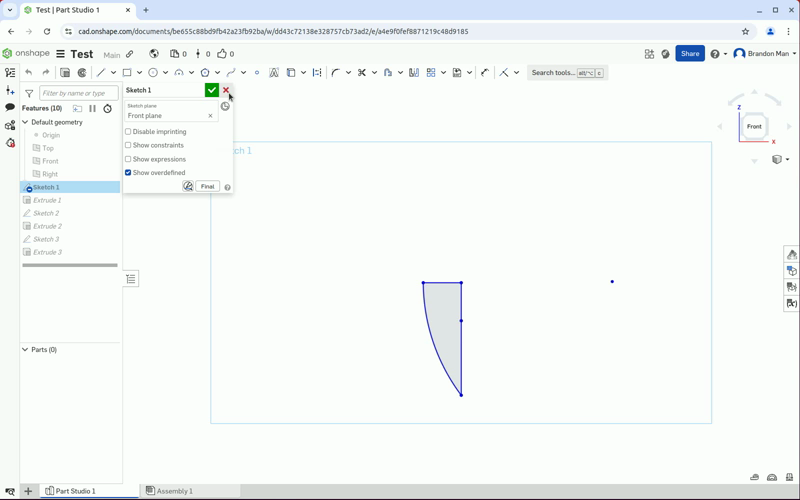
key(shift+s)
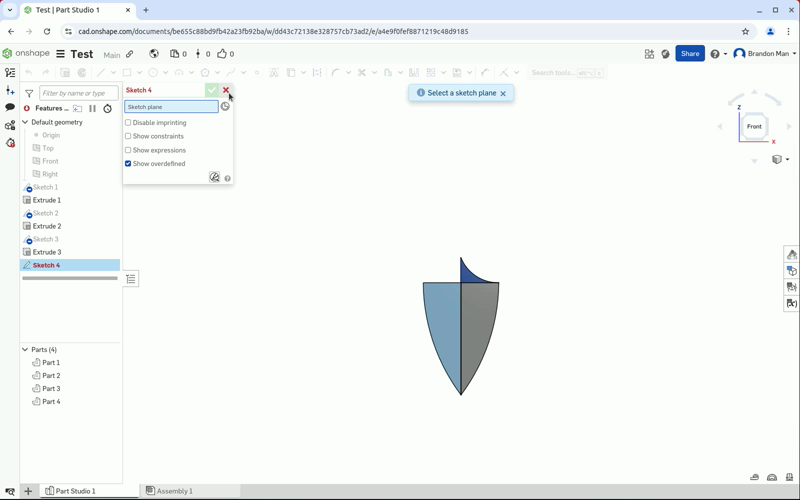
mouse_move(73, 163)
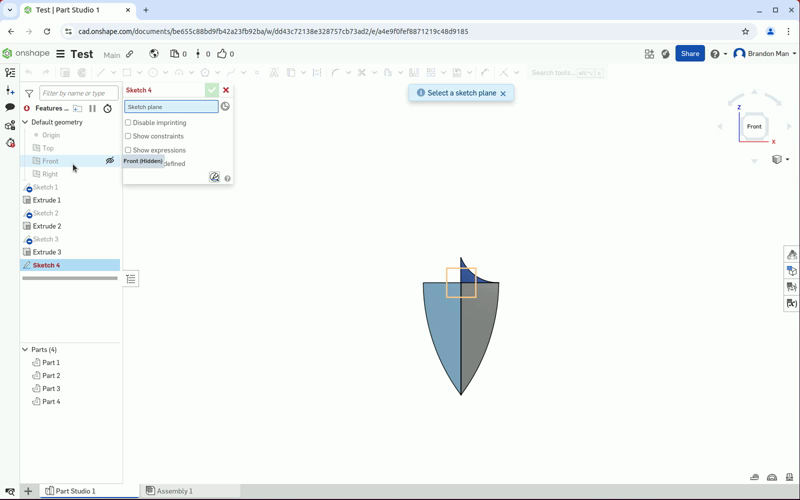
click(73, 163)
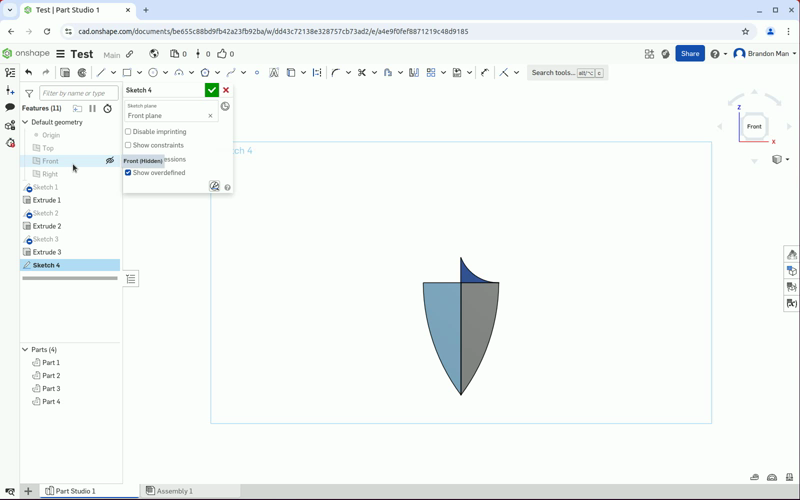
mouse_move(73, 352)
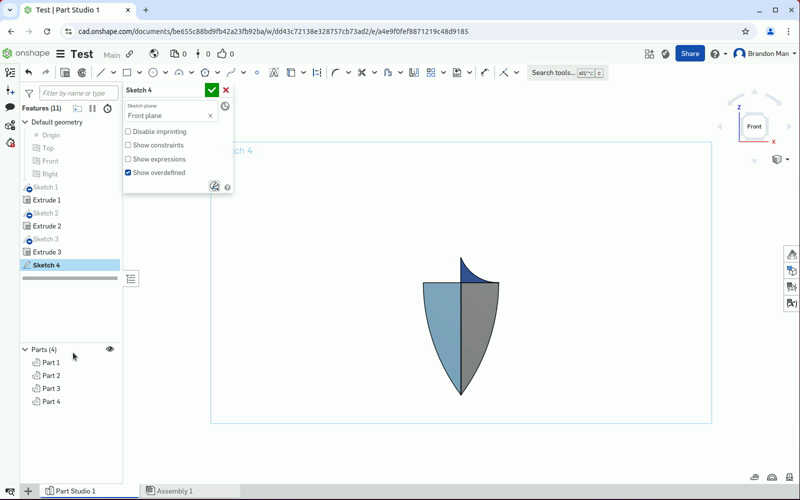
key(y)
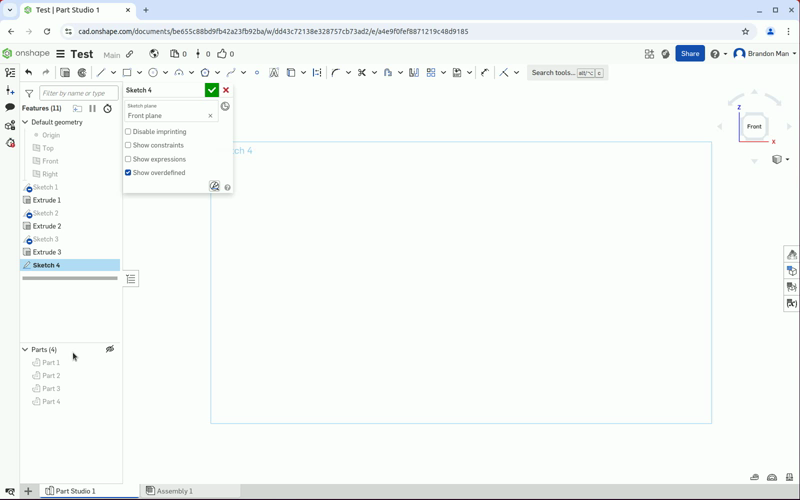
key(l)
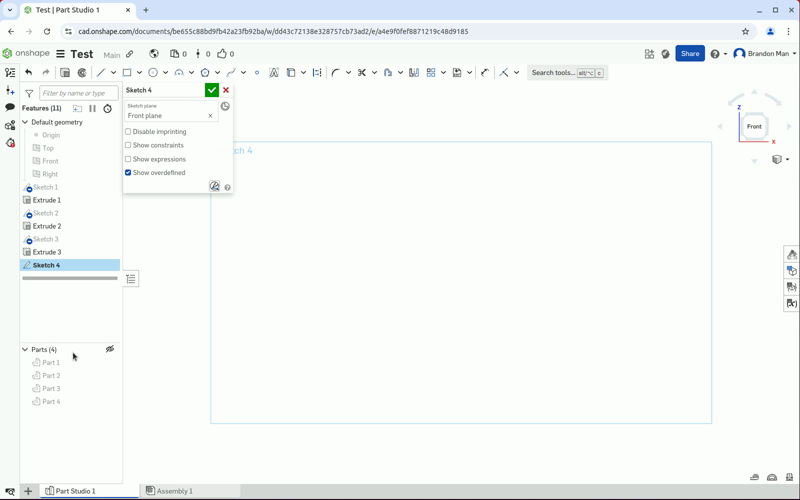
key_down(shift)
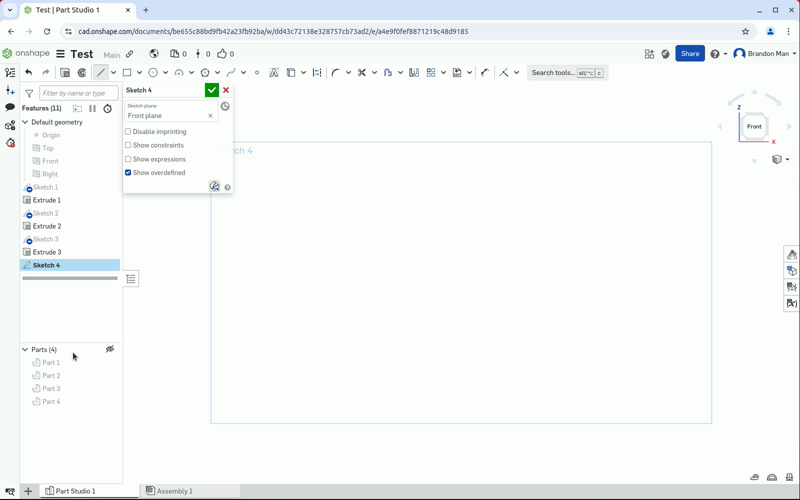
mouse_move(423, 282)
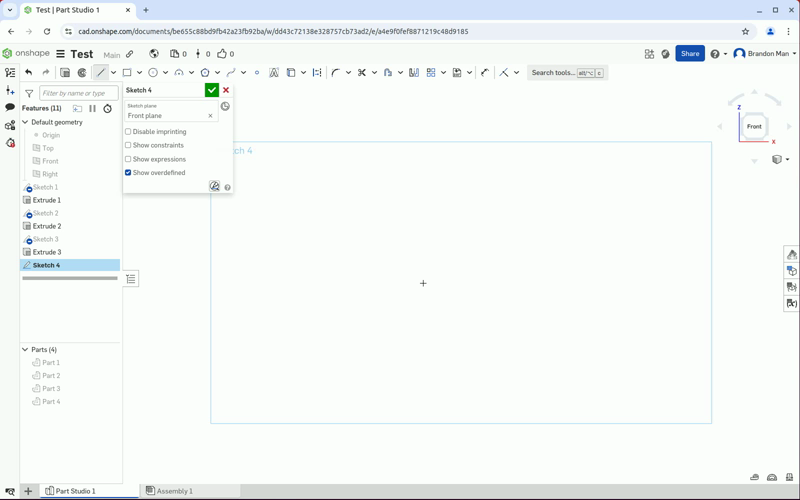
click(423, 282)
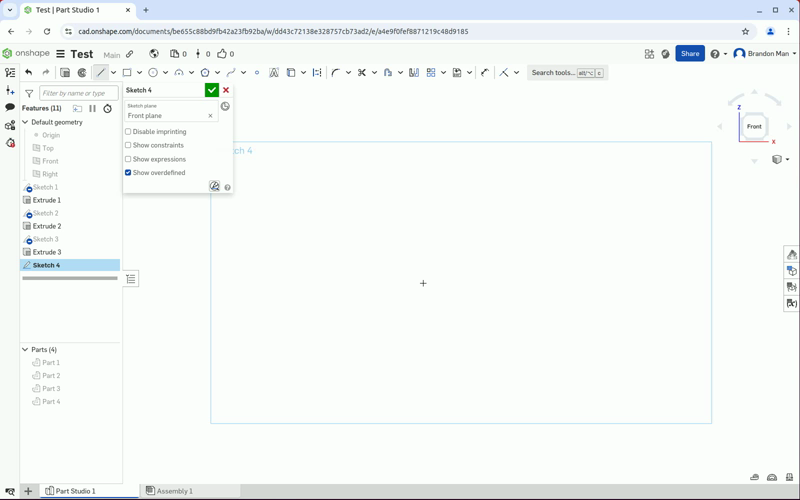
key_up(shift)
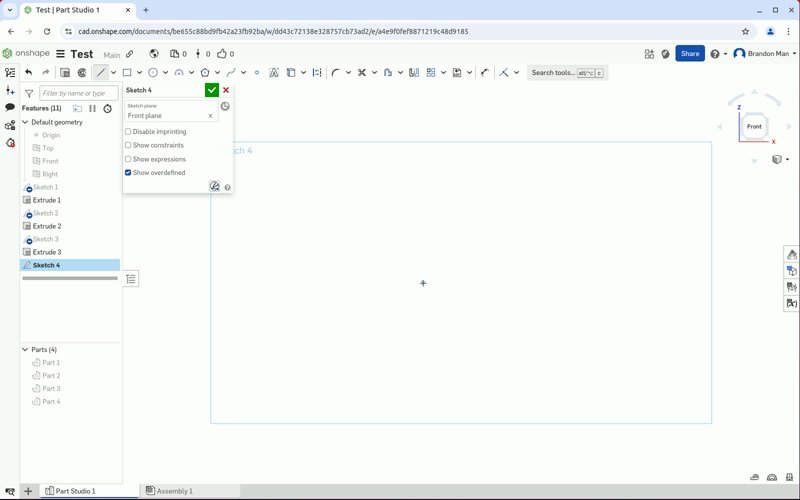
key_down(shift)
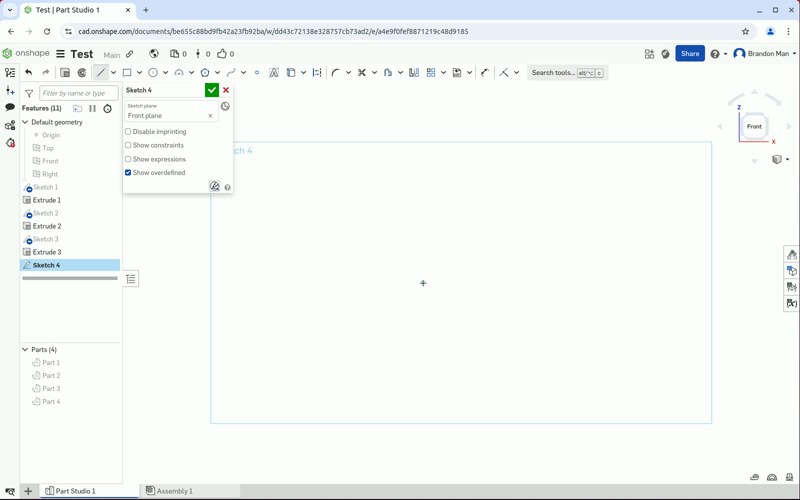
mouse_move(453, 282)
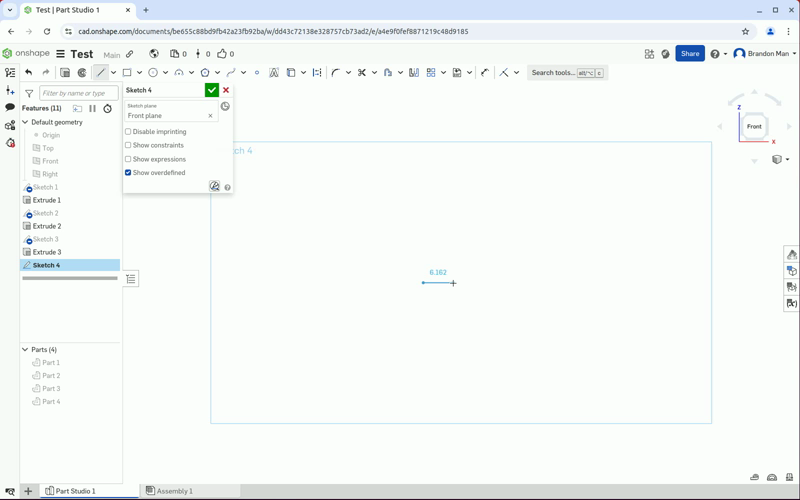
mouse_move(461, 282)
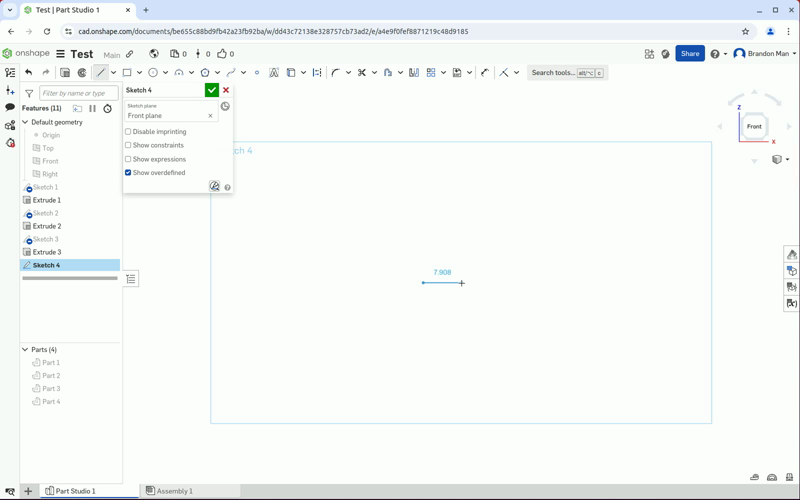
click(461, 282)
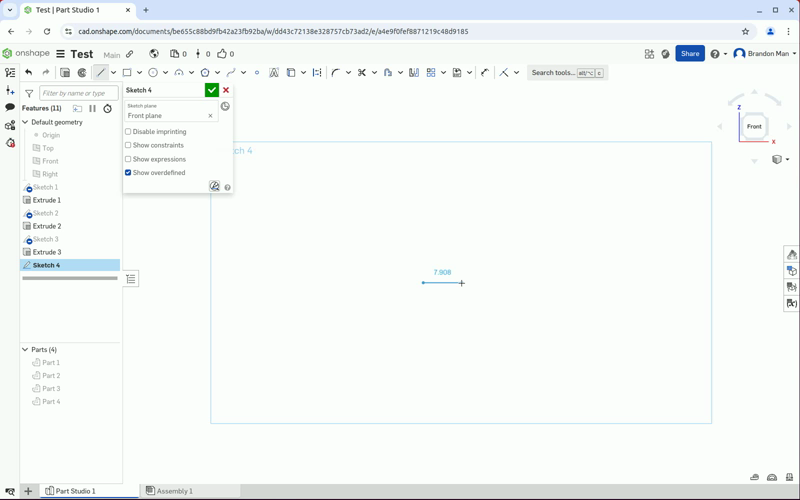
key_up(shift)
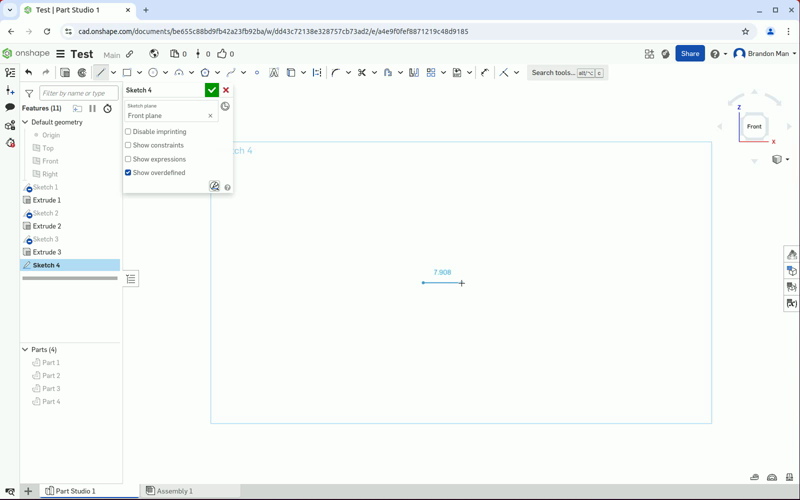
key_down(shift)
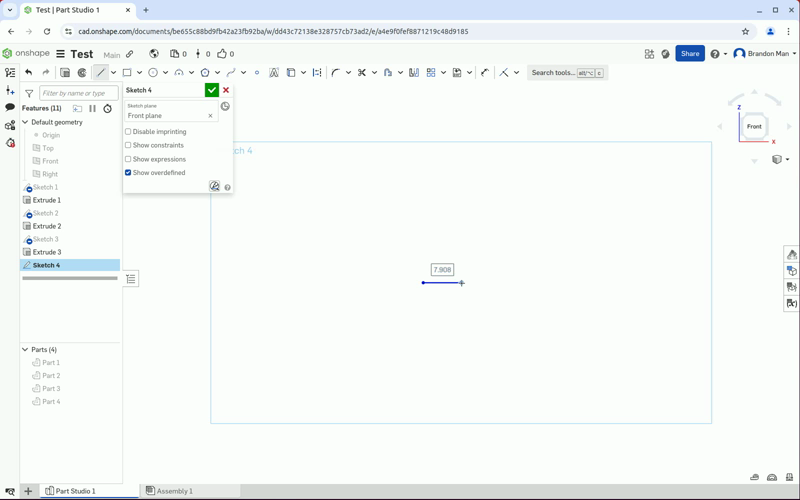
mouse_move(491, 282)
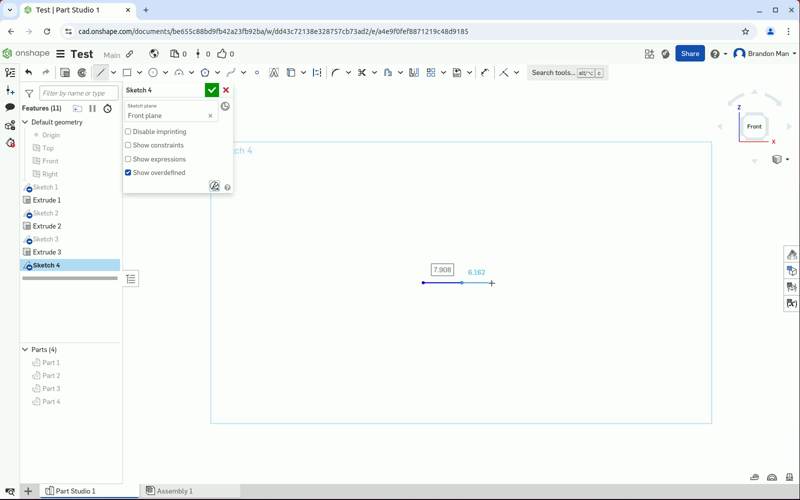
mouse_move(461, 257)
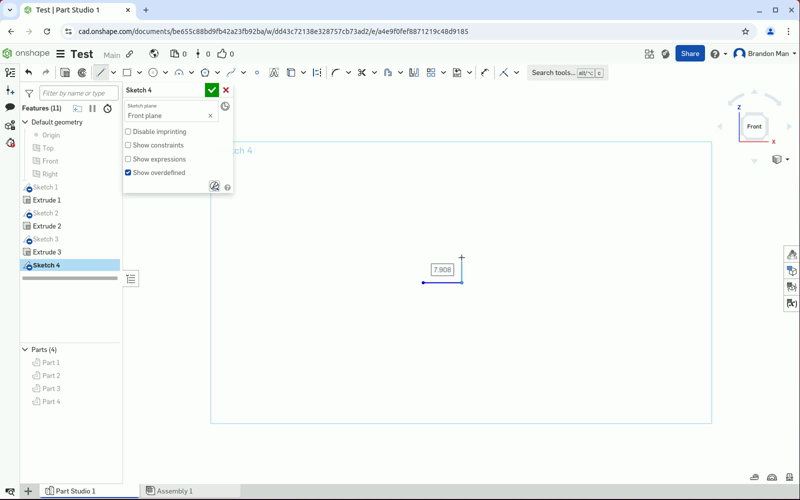
click(461, 257)
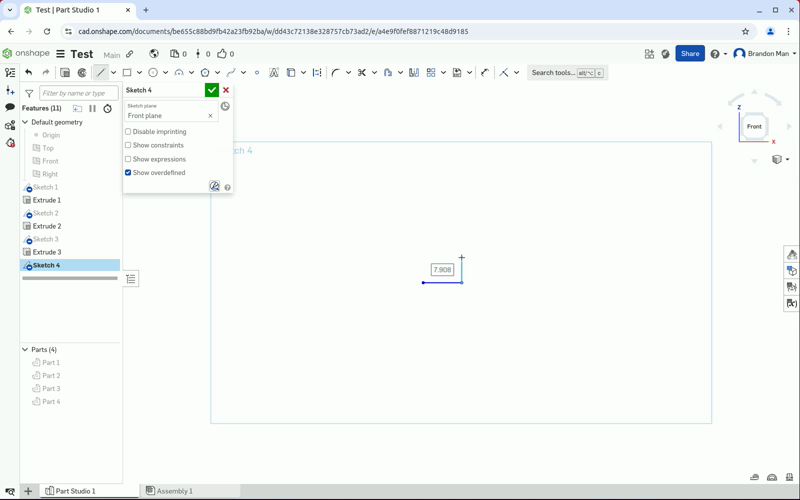
key_up(shift)
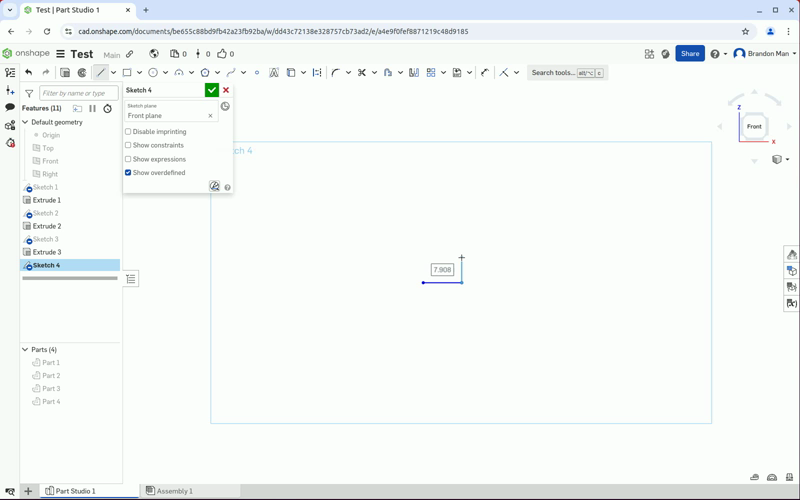
key(esc)
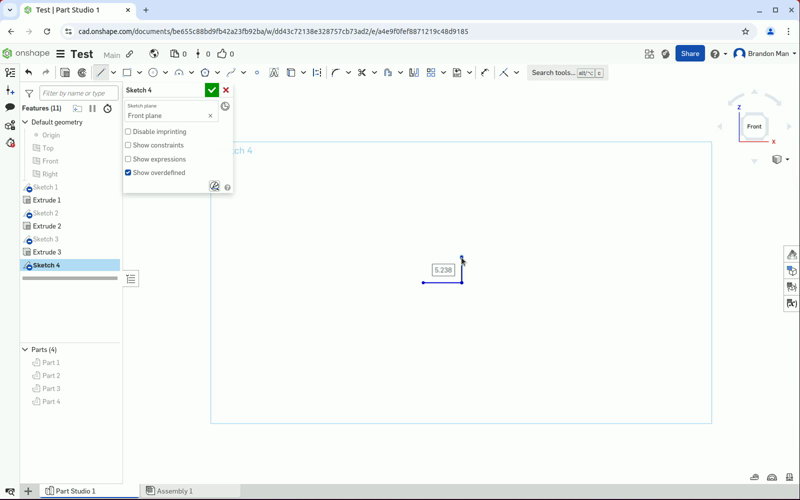
key(a)
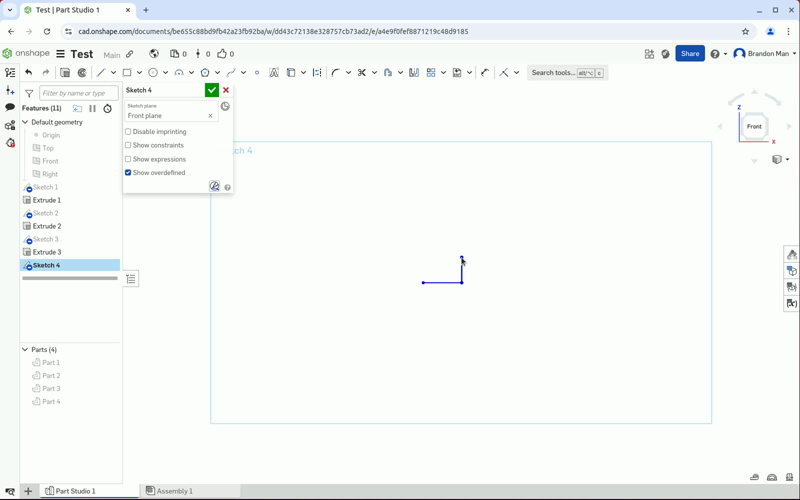
mouse_move(461, 257)
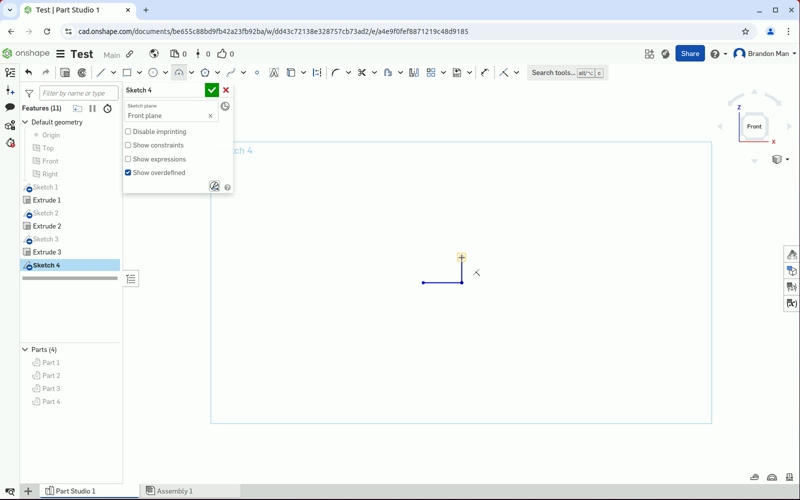
click(461, 257)
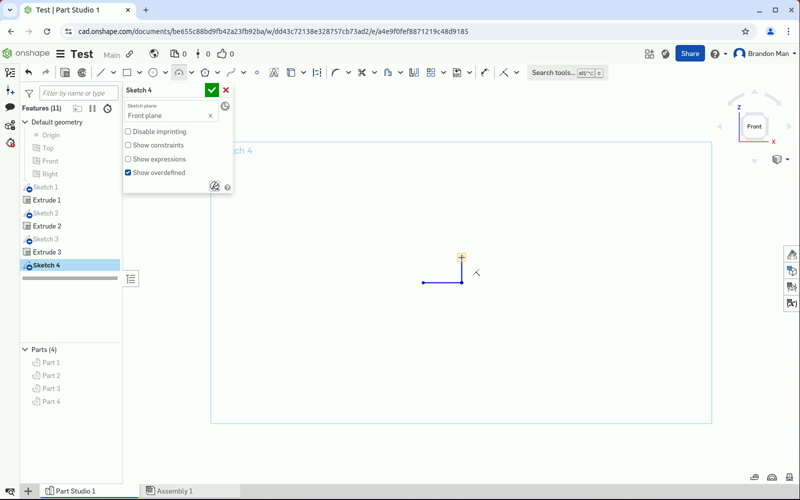
mouse_move(423, 282)
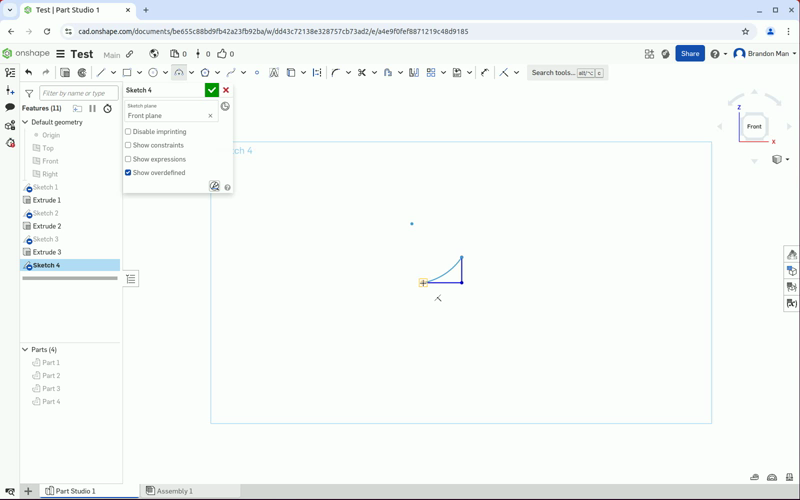
click(423, 282)
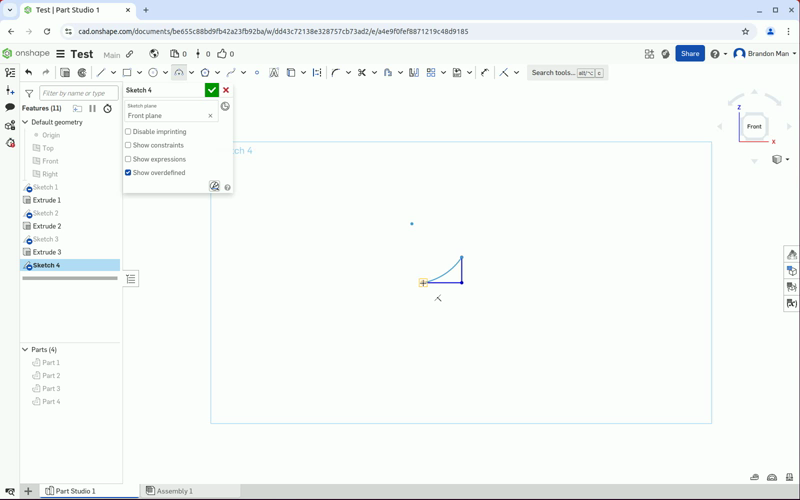
key_down(shift)
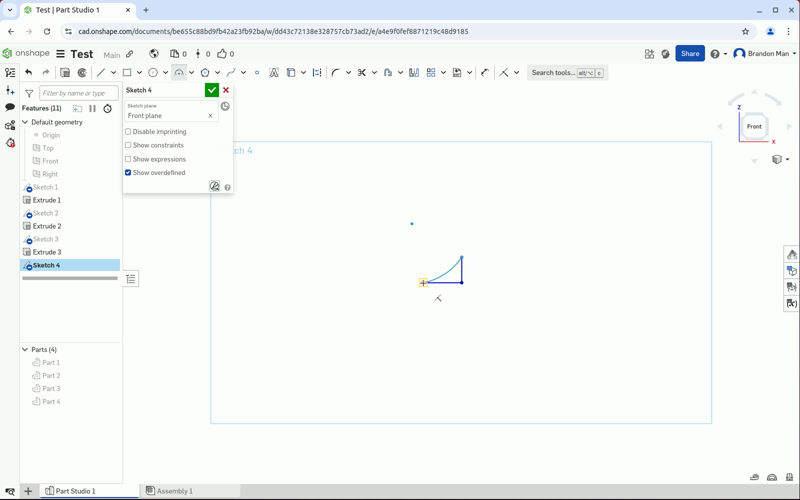
mouse_move(446, 276)
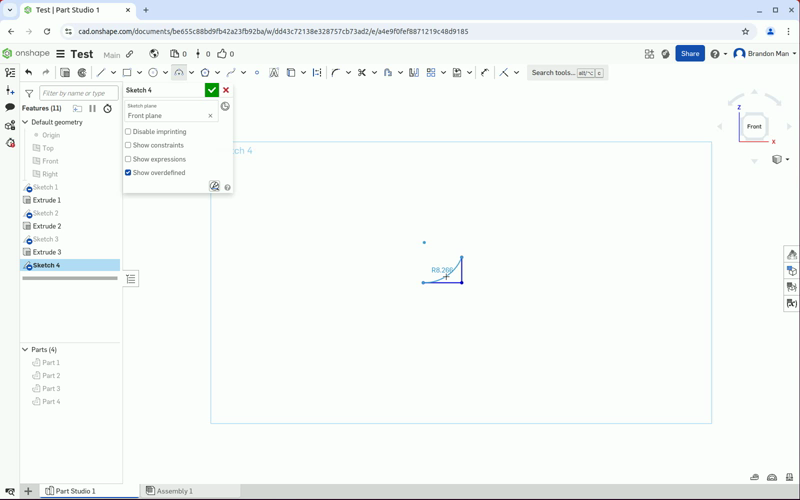
click(446, 276)
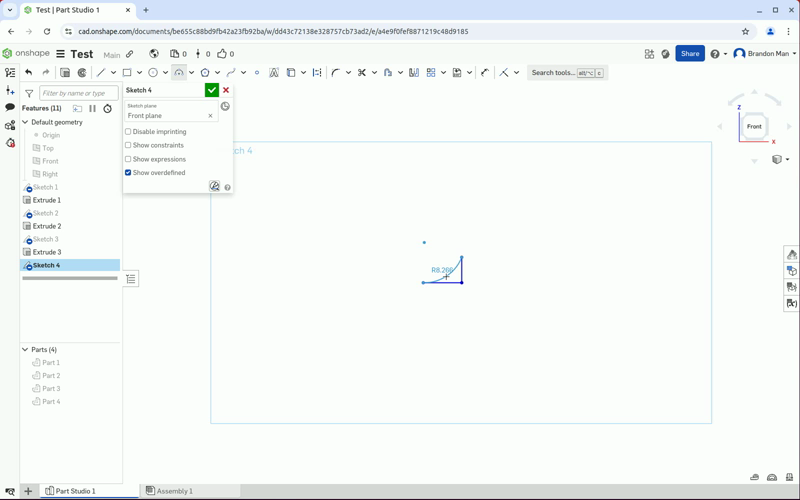
key_up(shift)
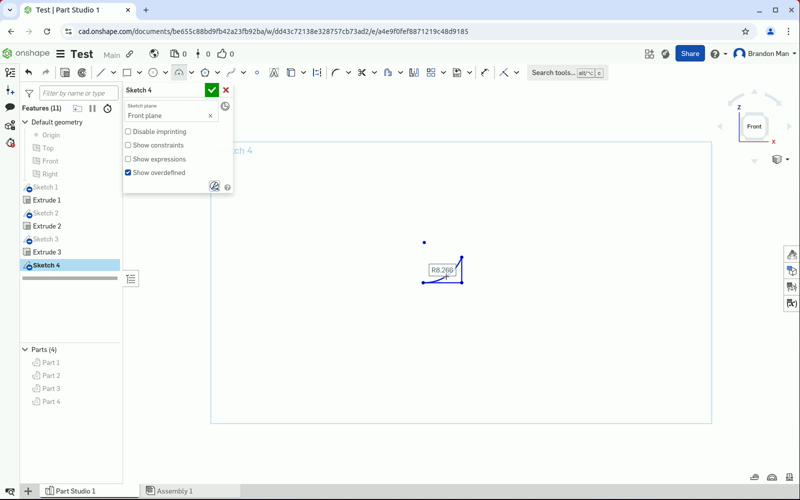
key(esc)
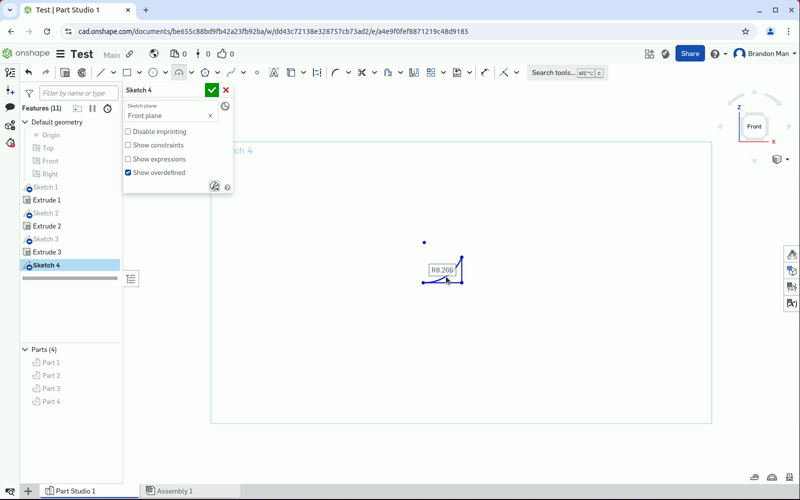
mouse_move(460, 267)
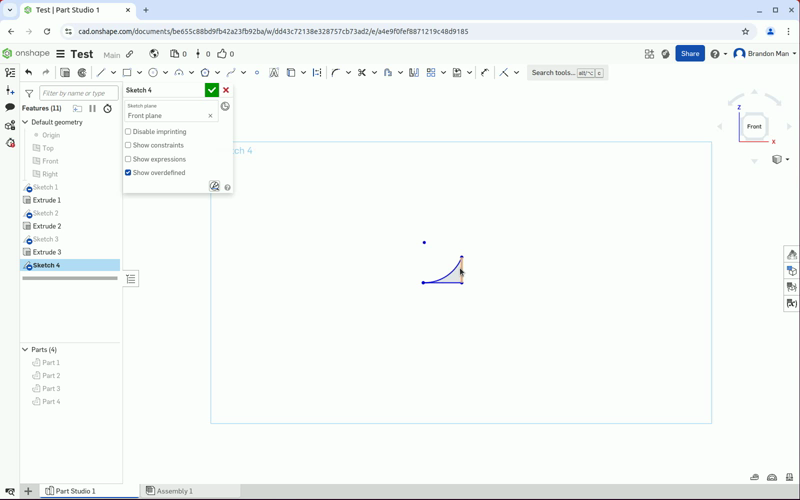
scroll(6)
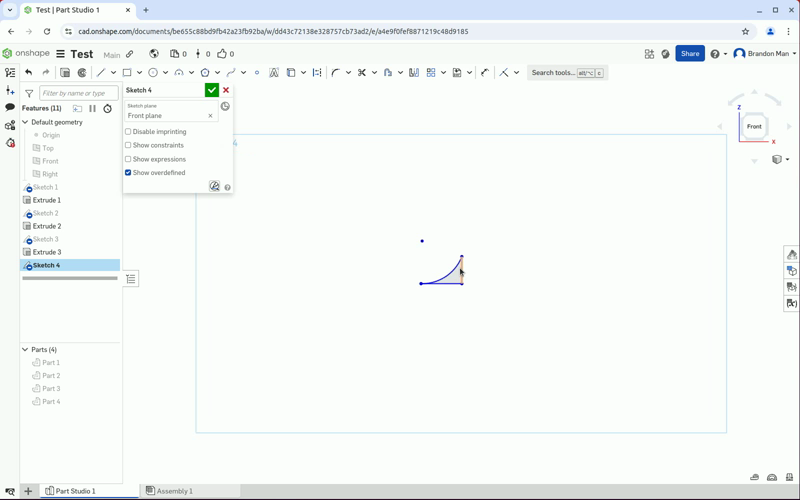
scroll(6)
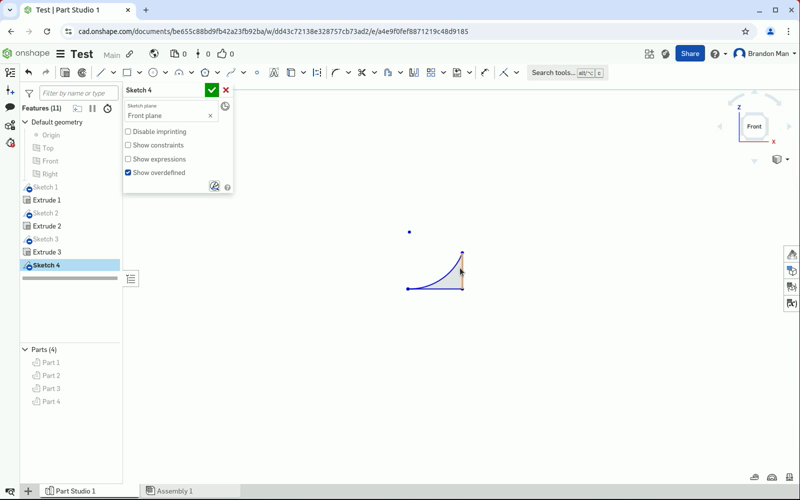
scroll(6)
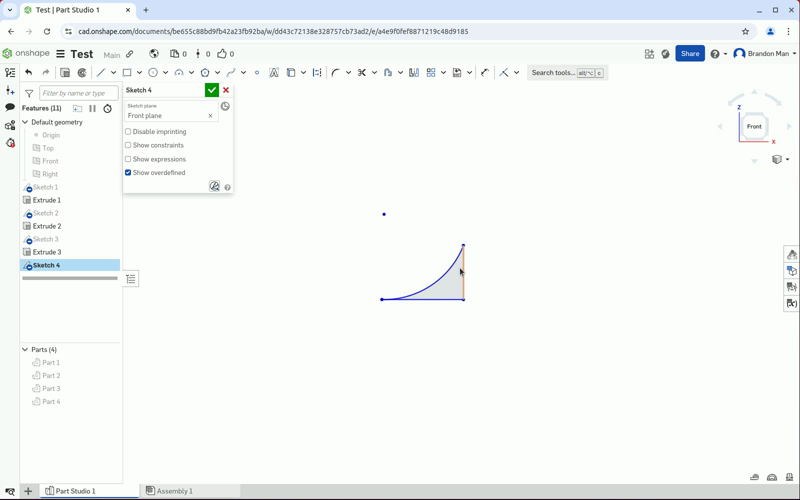
scroll(6)
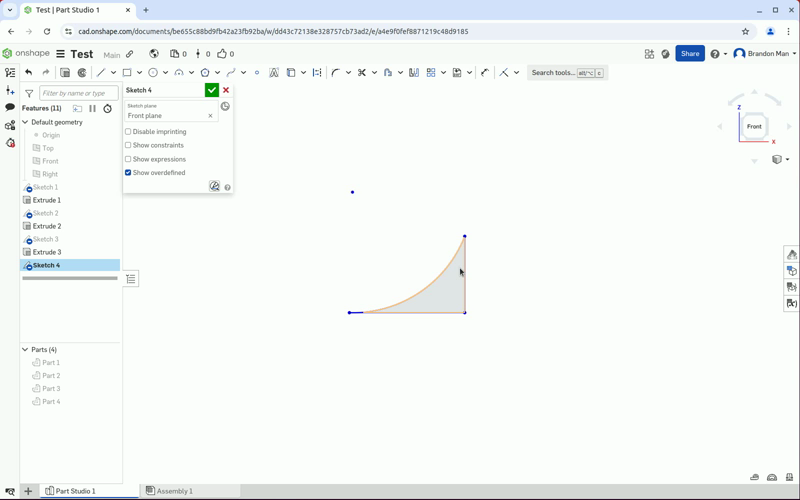
scroll(6)
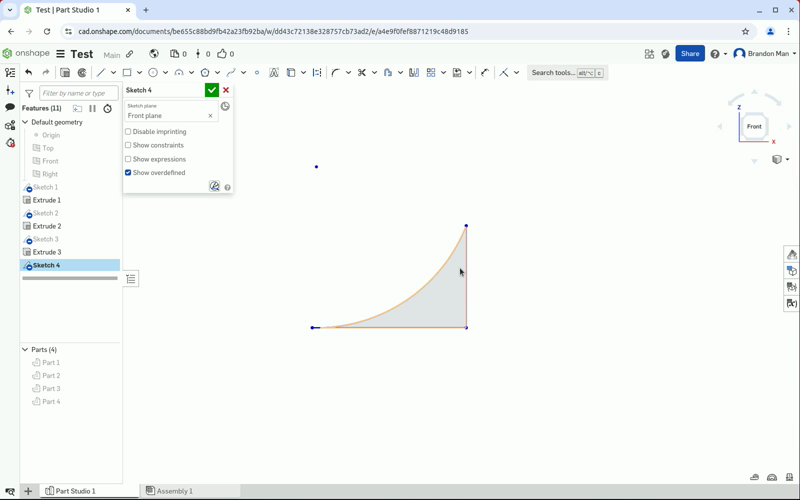
scroll(6)
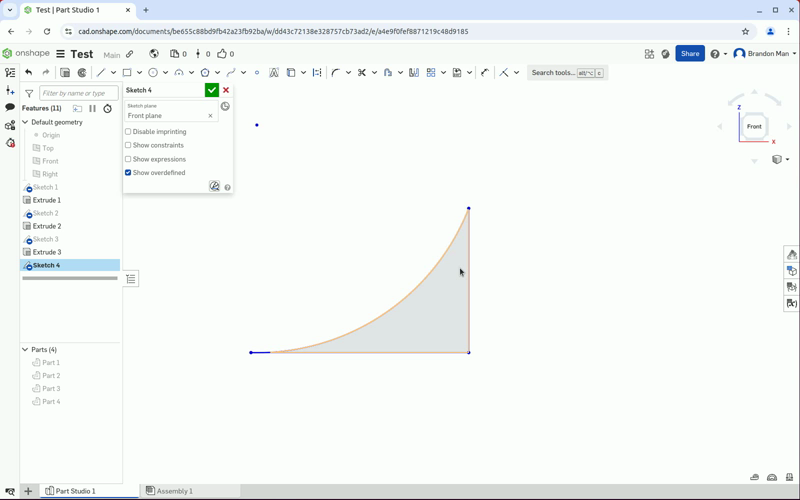
scroll(6)
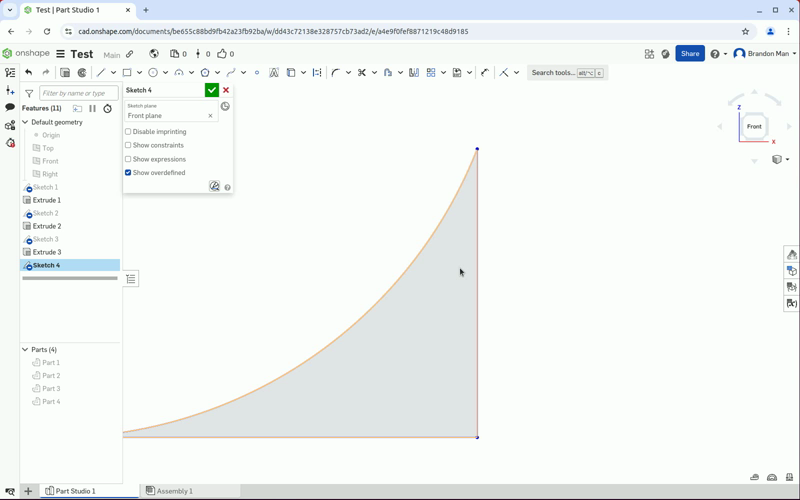
click(460, 267)
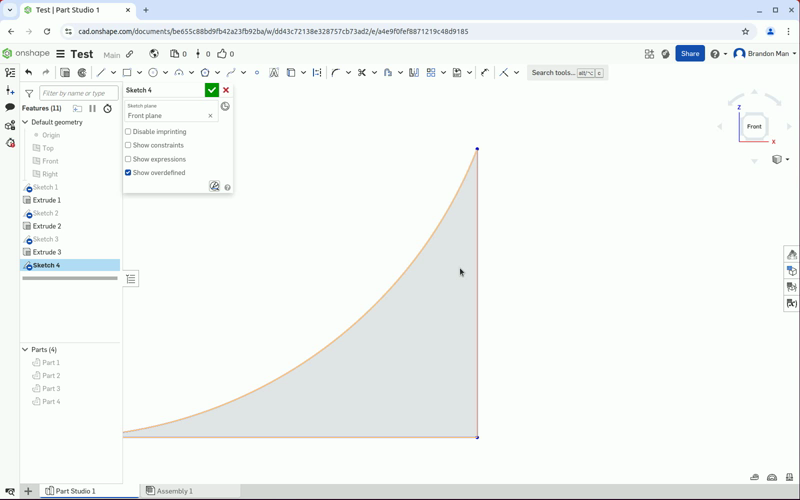
scroll(-6)
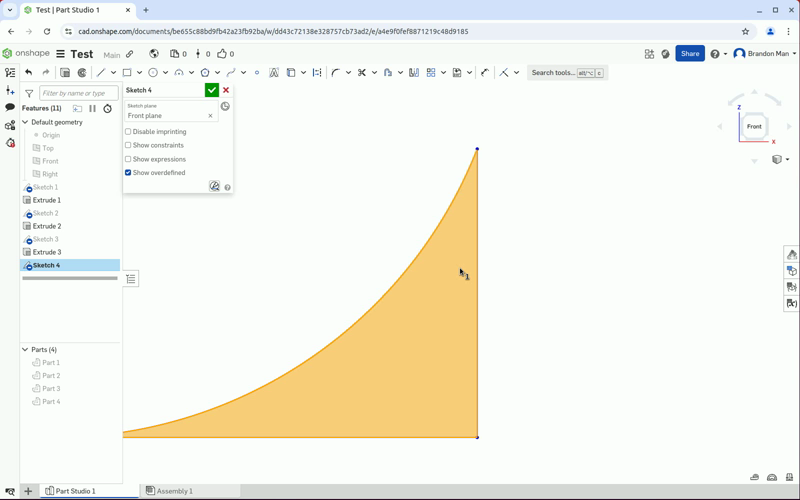
scroll(-6)
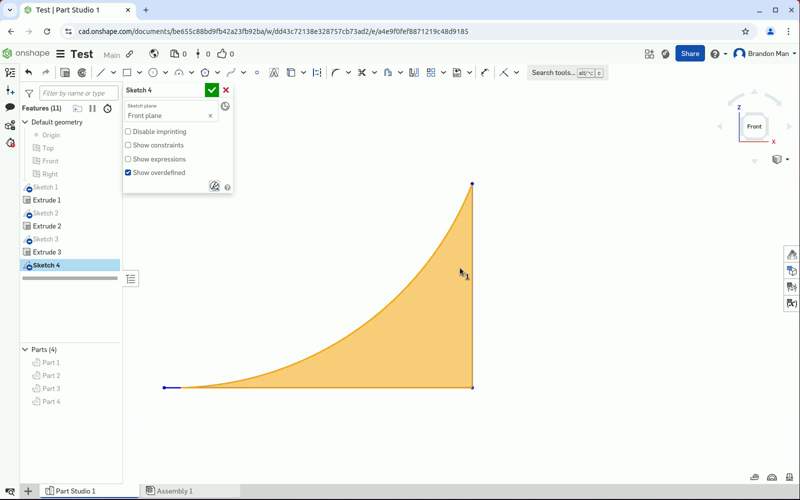
scroll(-6)
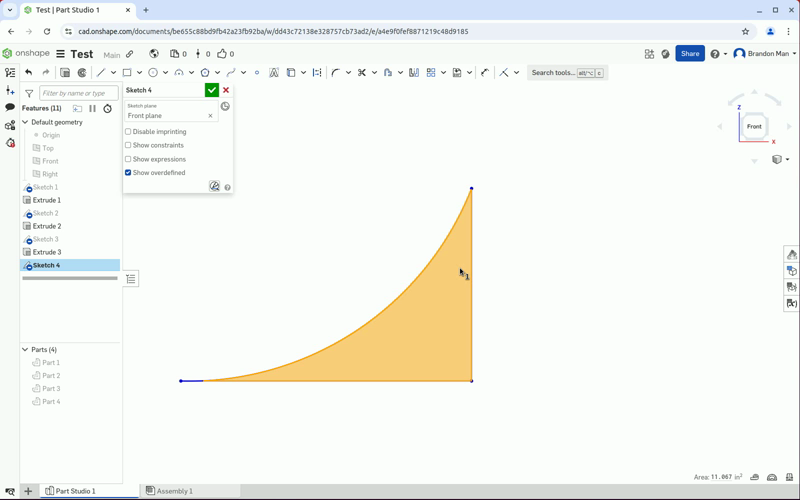
scroll(-6)
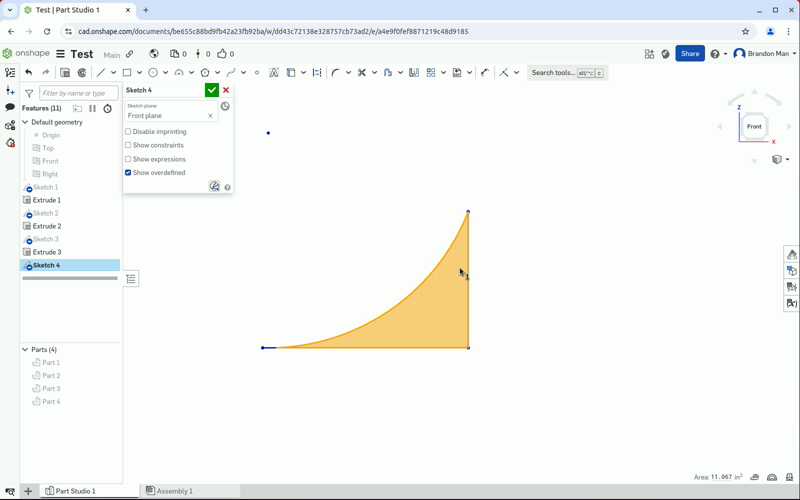
scroll(-6)
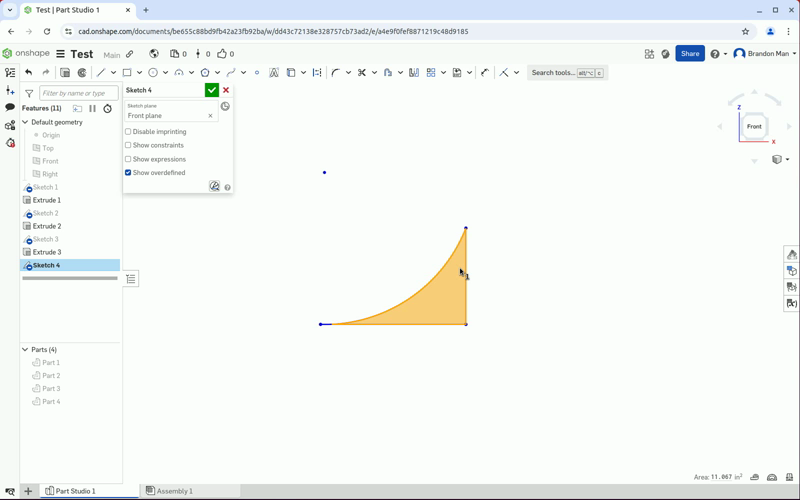
scroll(-6)
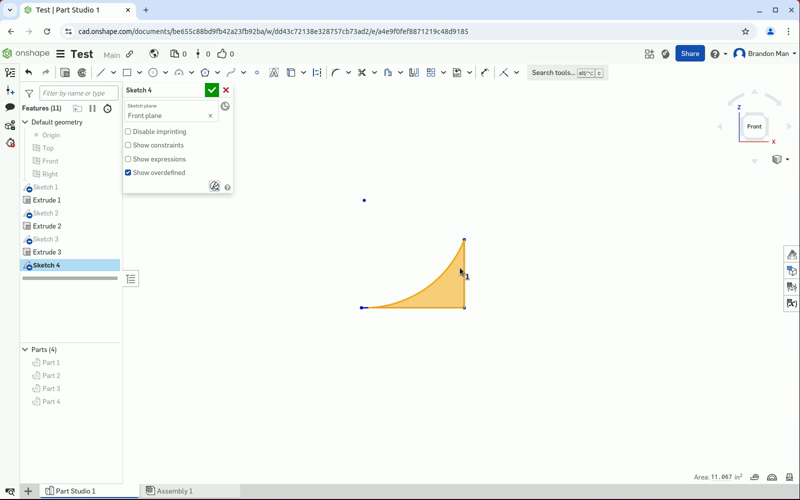
scroll(-6)
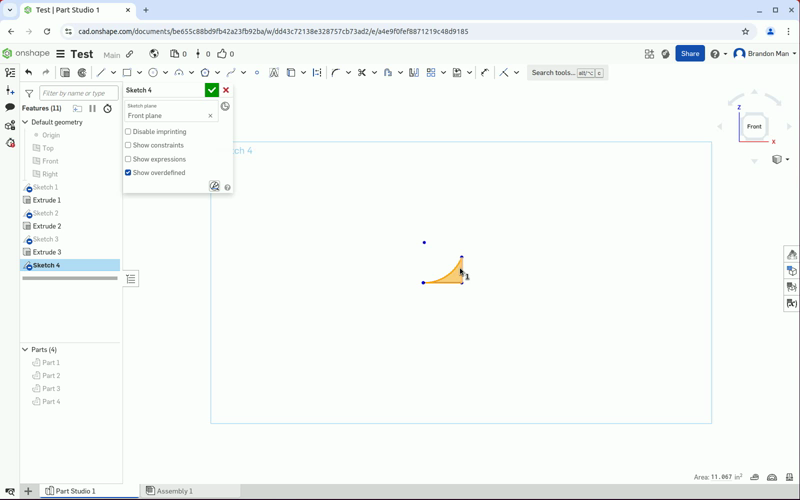
mouse_move(73, 352)
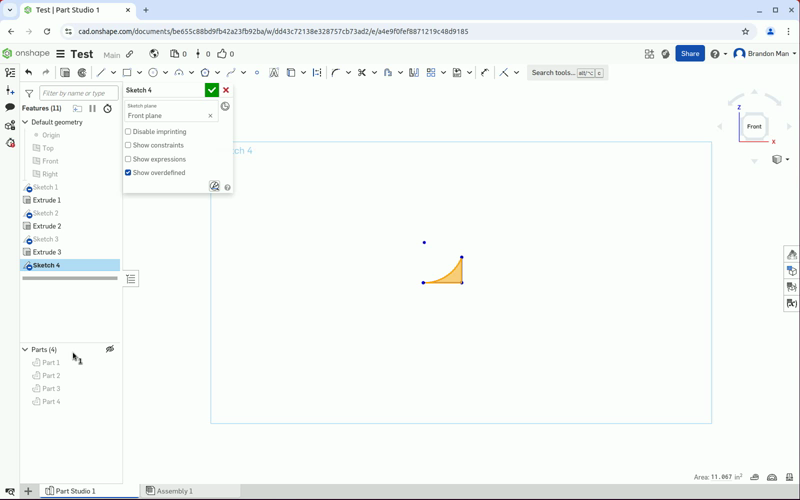
key(shift+y)
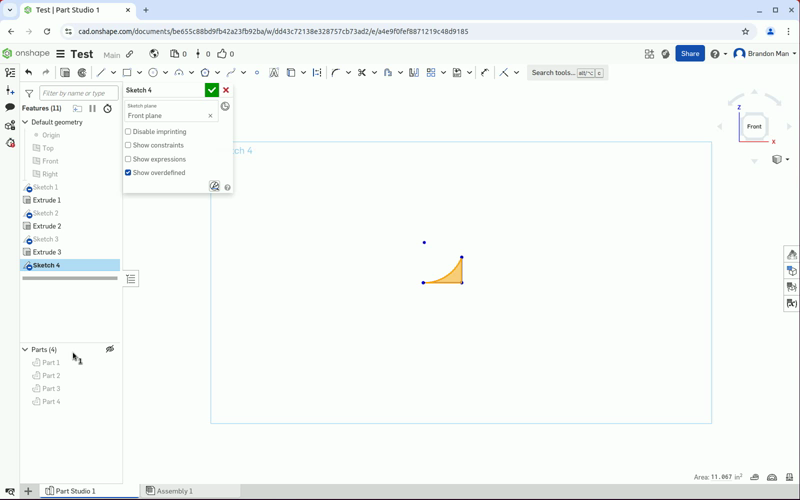
key(shift+e)
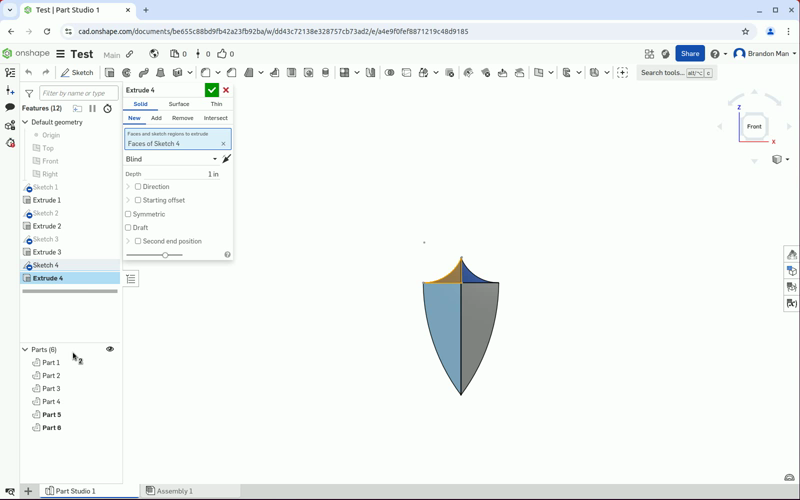
mouse_move(143, 106)
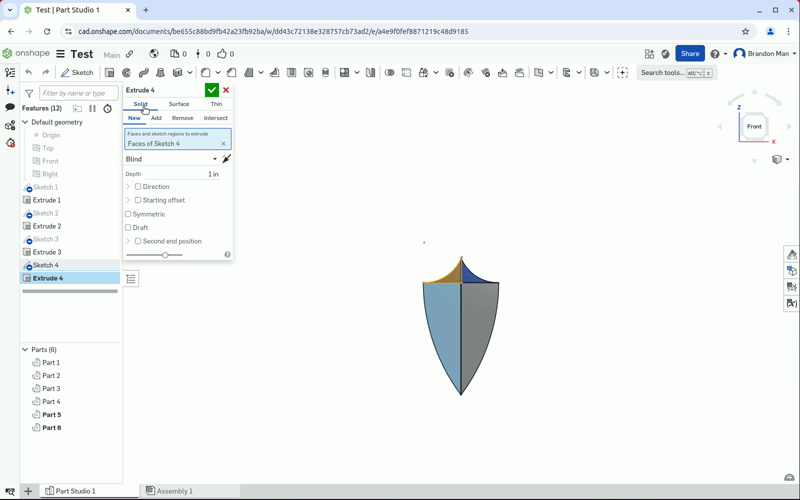
click(143, 106)
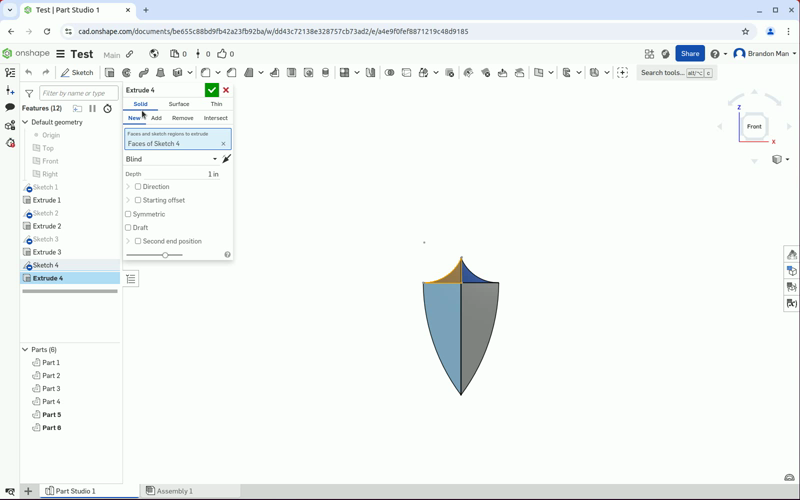
mouse_move(137, 120)
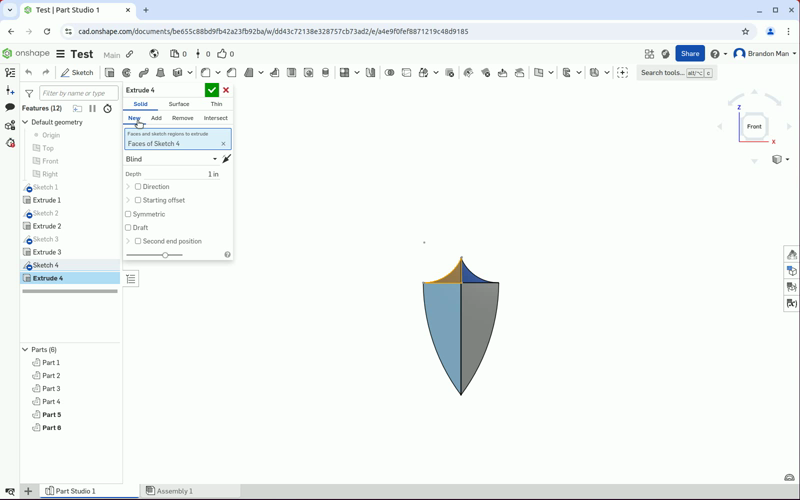
click(137, 120)
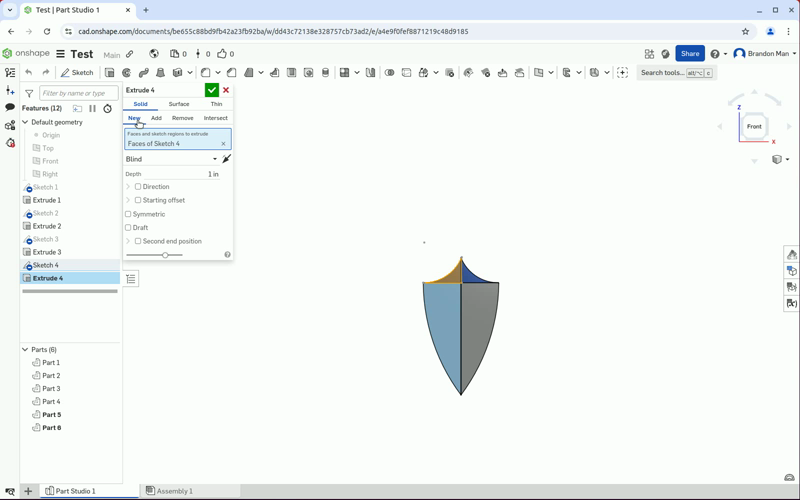
key(tab, 4)
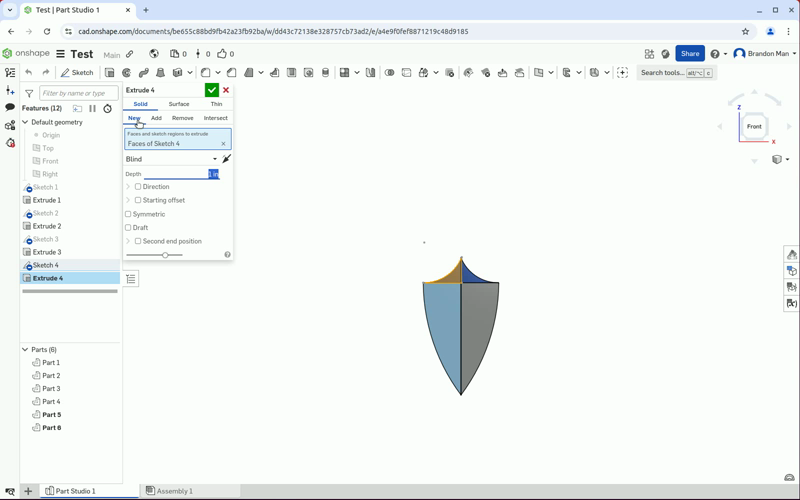
text(2.648)
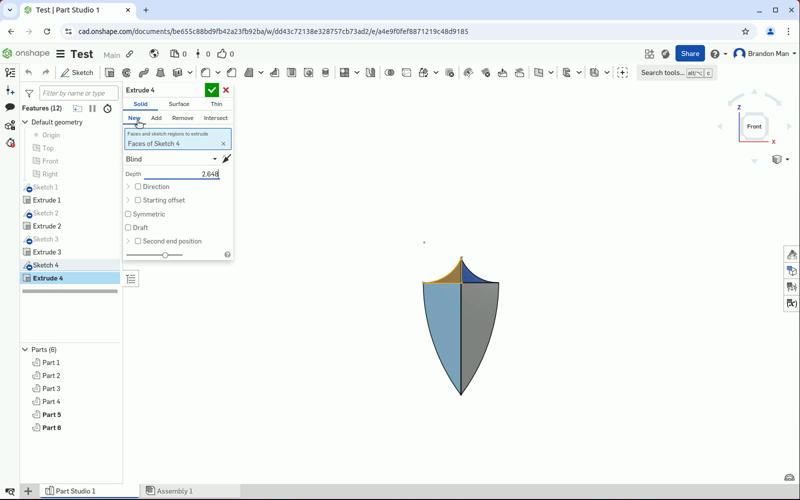
key(enter)
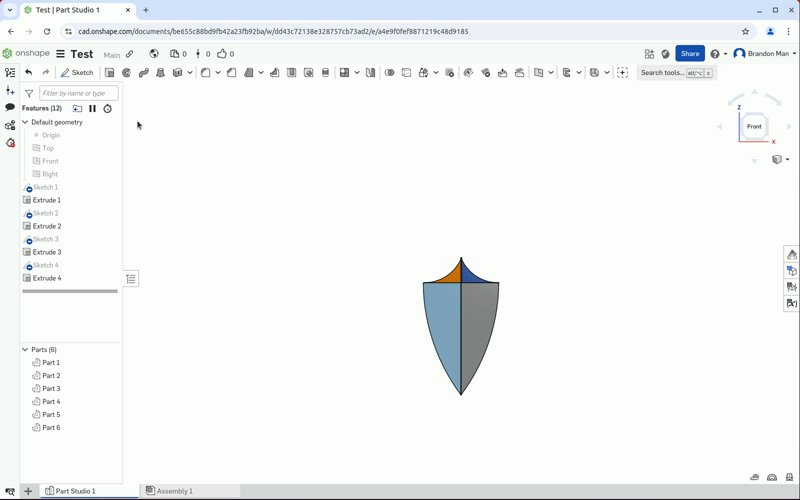
key(shift+h)
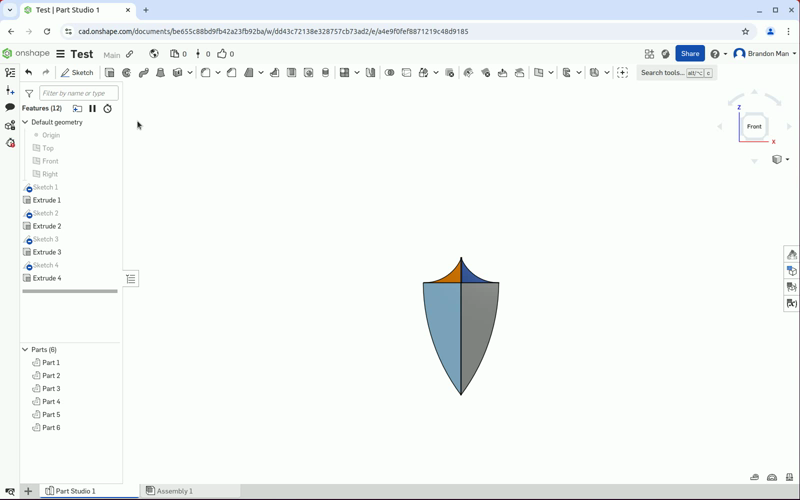
key(shift+h)
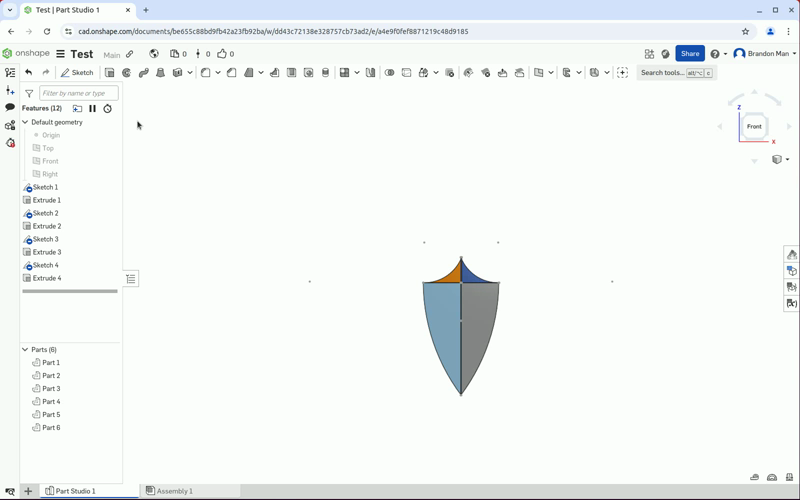
key(shift+7)
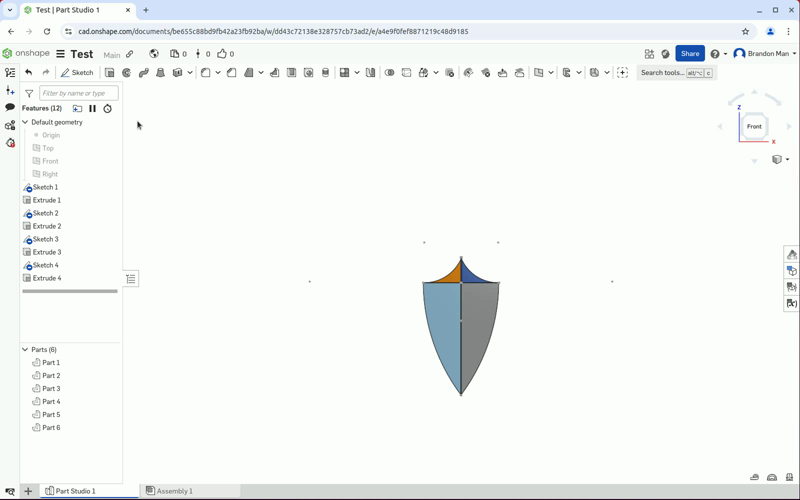
key(left, 2)
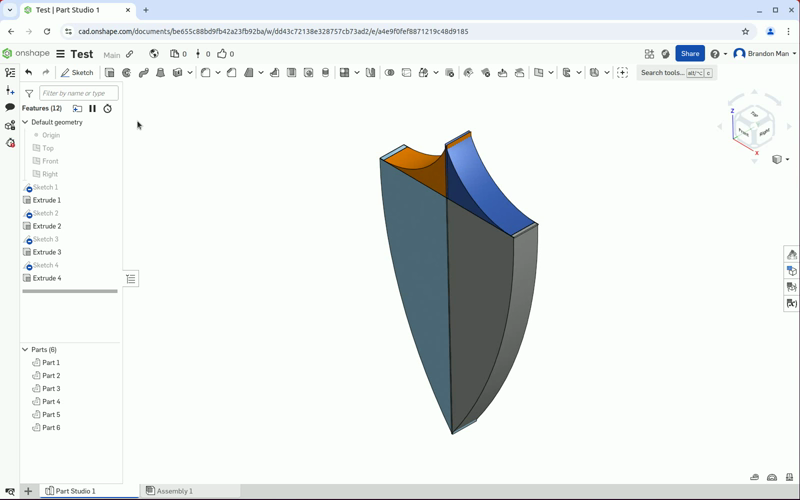
key(down, 2)
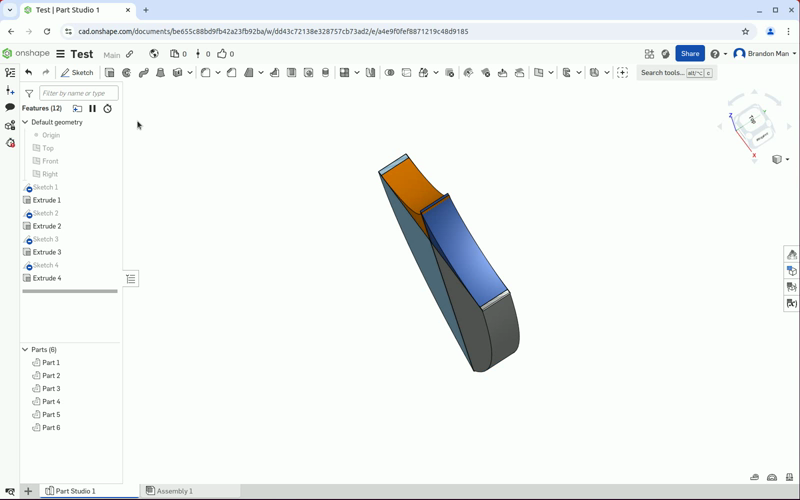
key(up, 2)
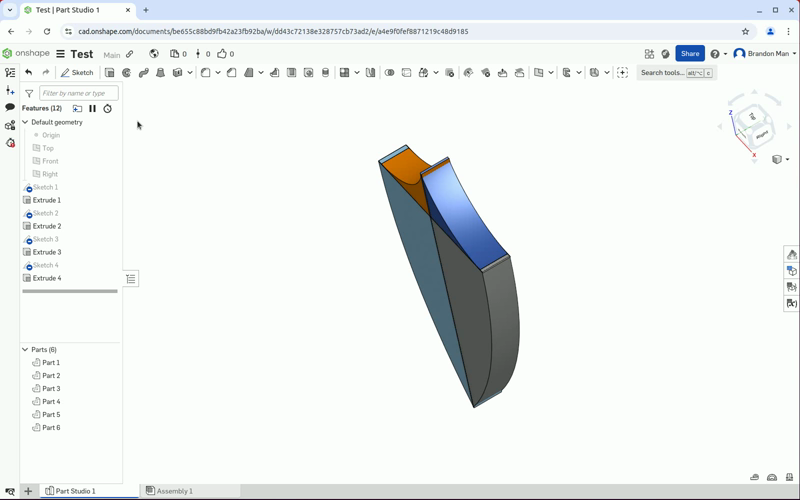
key(right, 2)
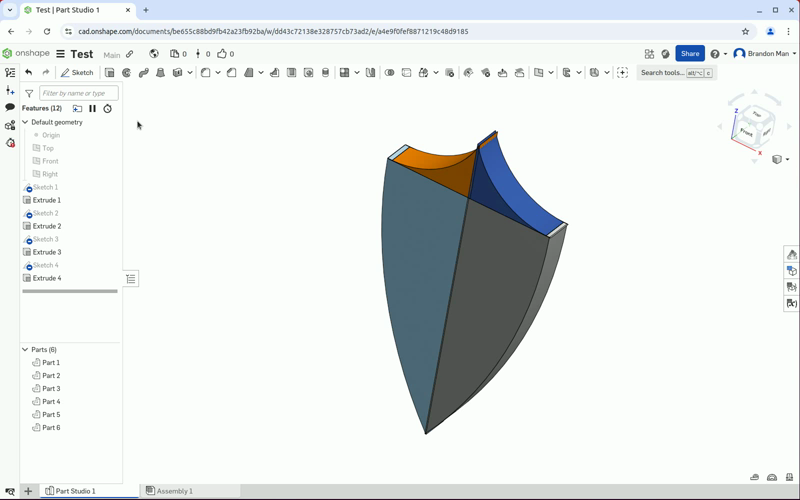
mouse_move(73, 189)
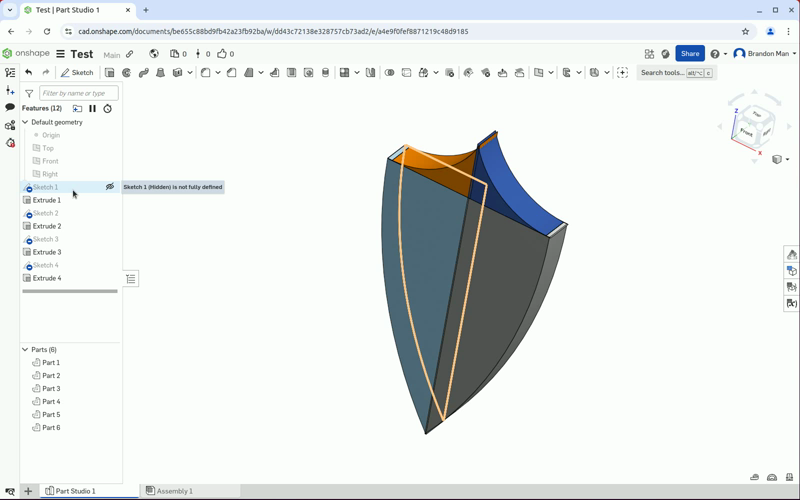
click(73, 189)